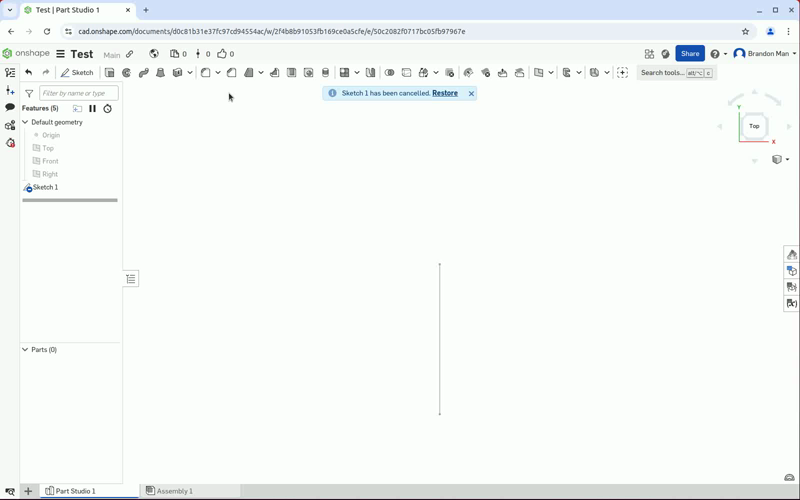
key(shift+h)
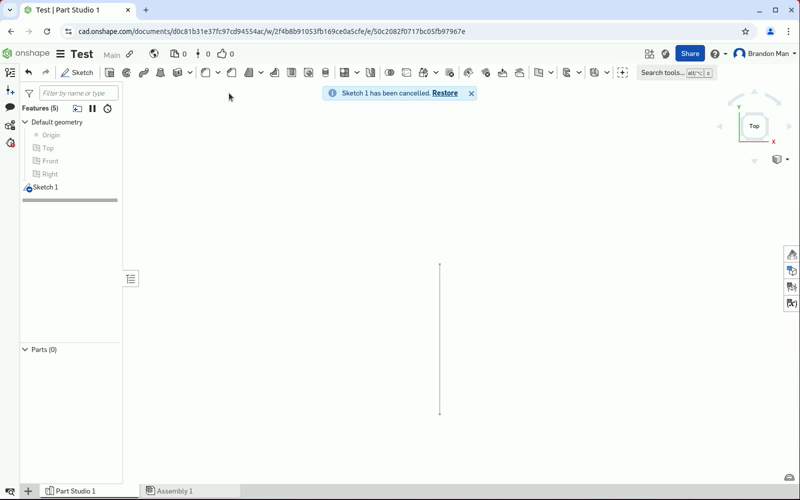
key(shift+s)
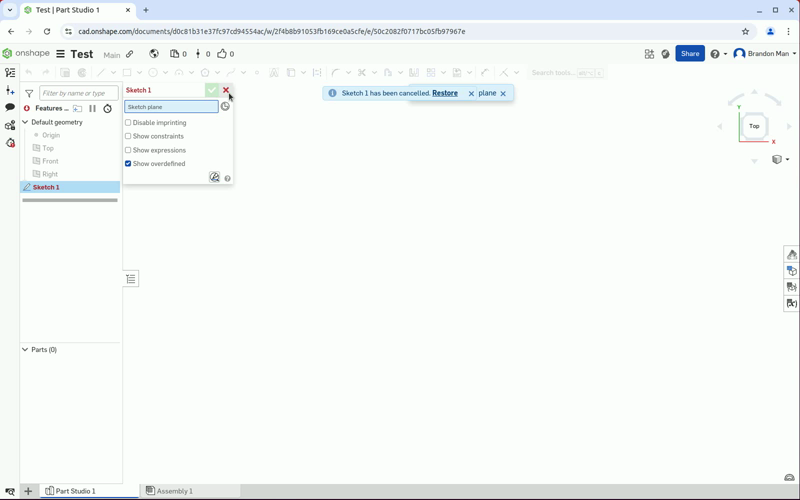
mouse_move(73, 150)
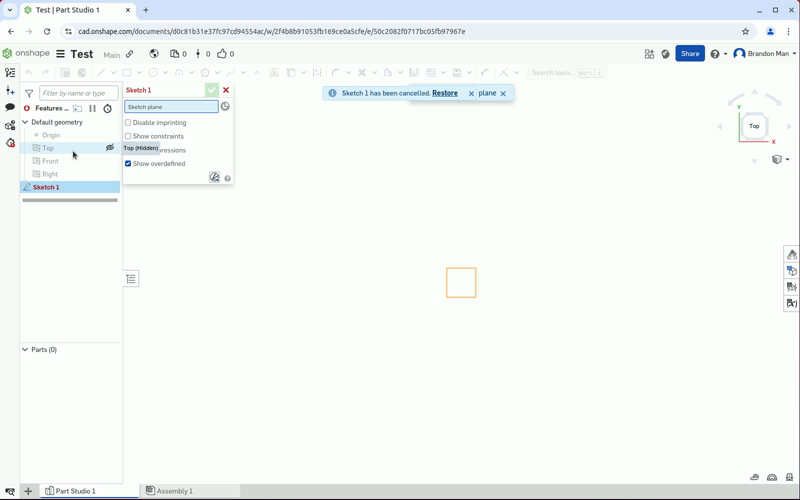
click(73, 150)
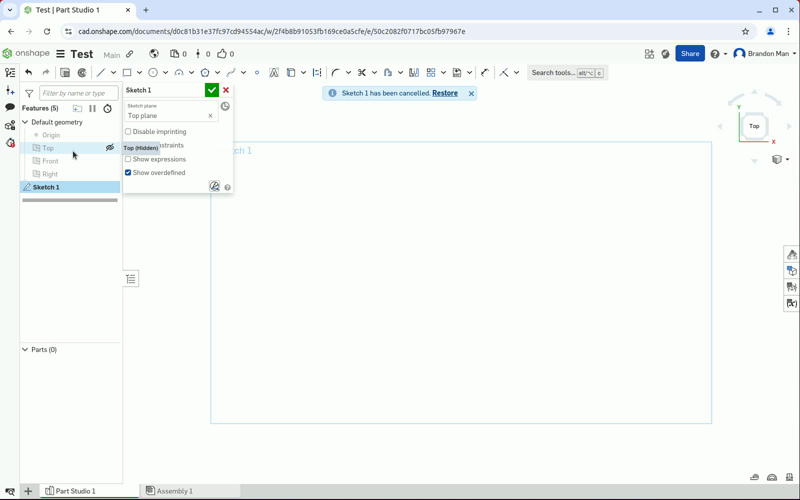
mouse_move(73, 352)
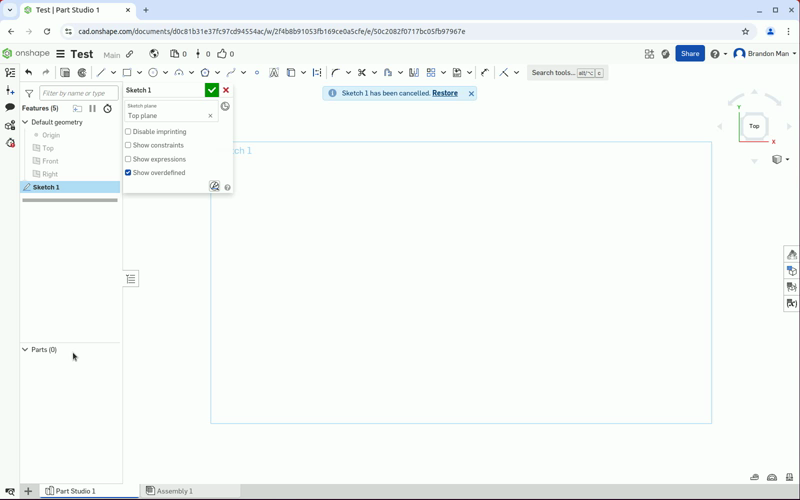
key(y)
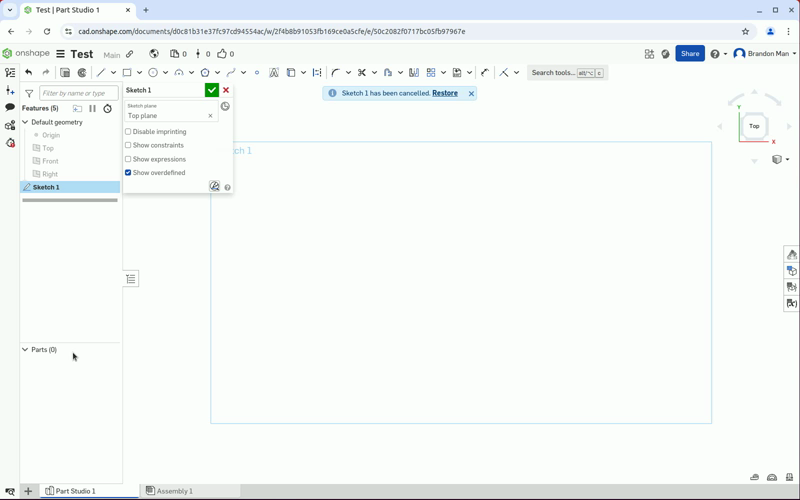
key(l)
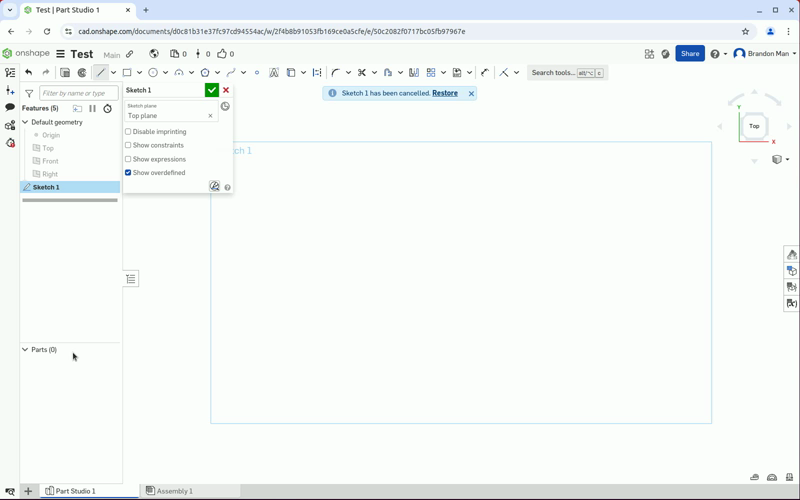
key_down(shift)
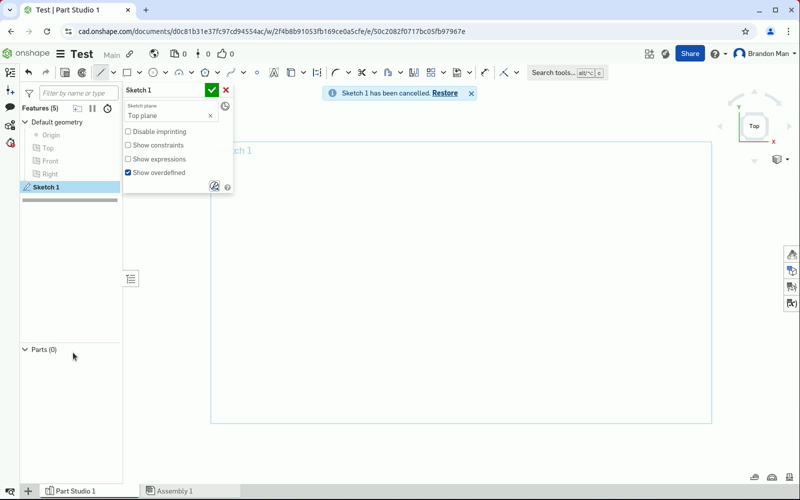
mouse_move(460, 282)
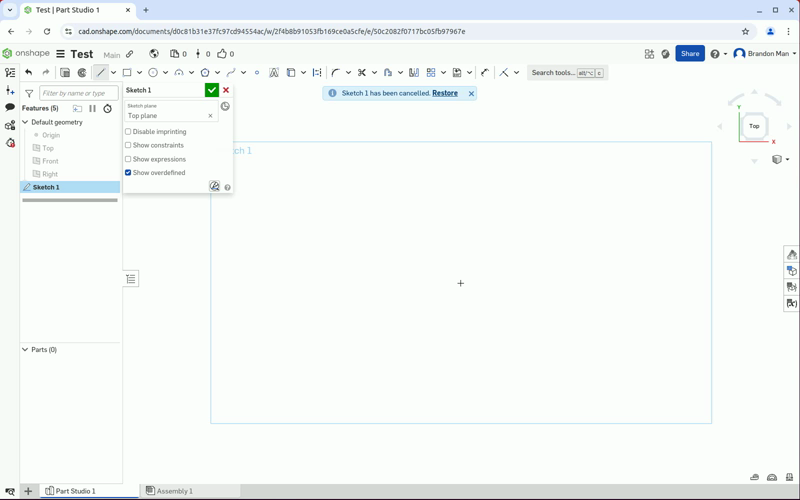
click(460, 282)
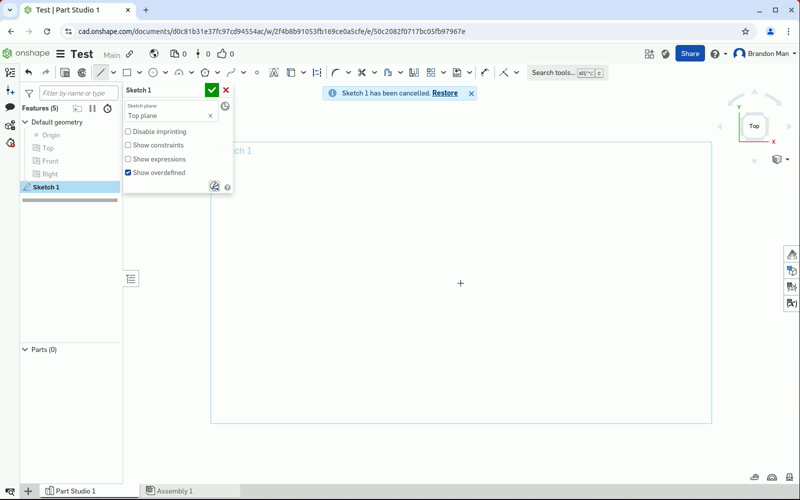
key_up(shift)
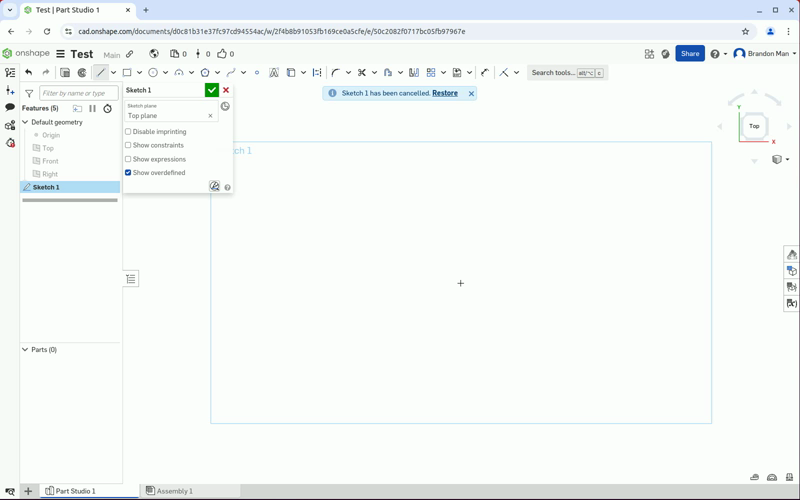
key_down(shift)
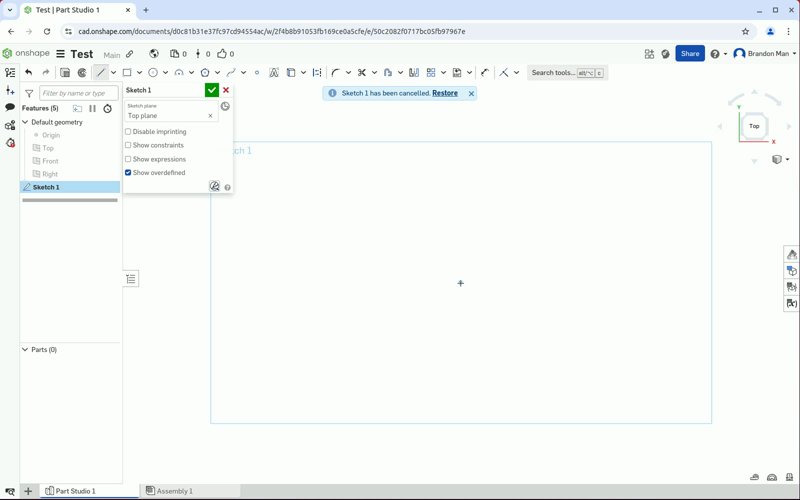
mouse_move(573, 282)
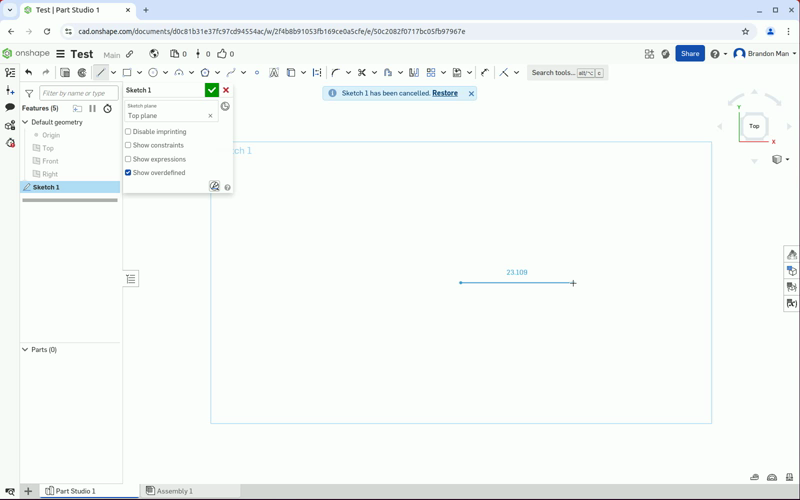
click(573, 282)
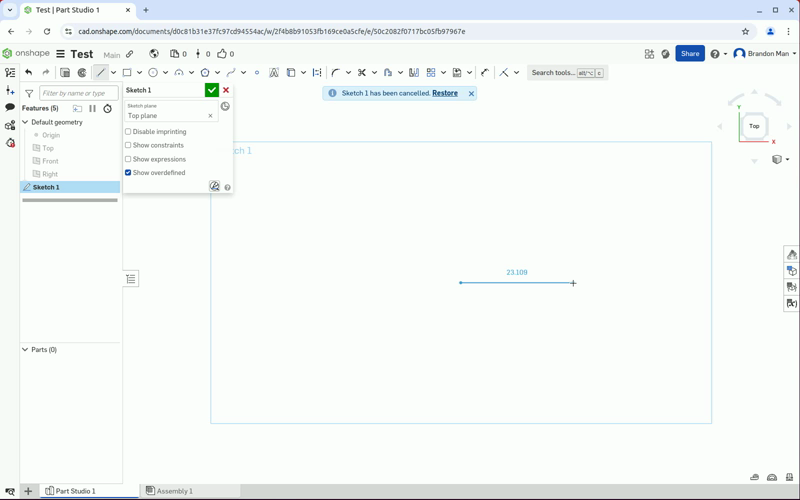
key_up(shift)
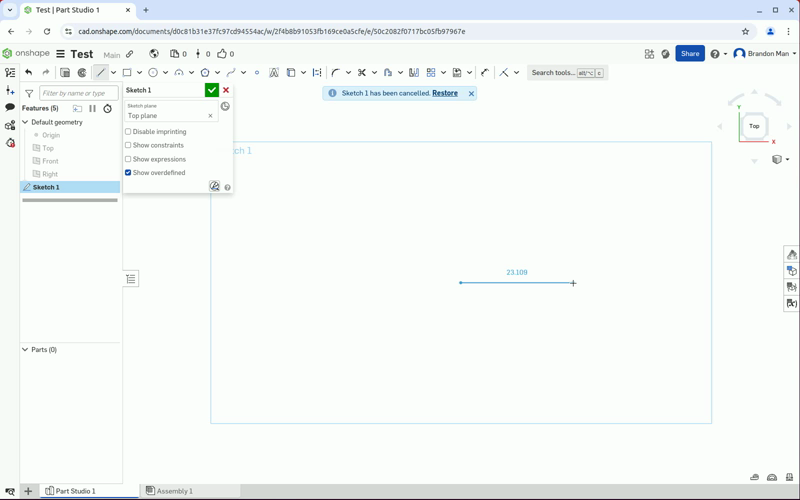
key_down(shift)
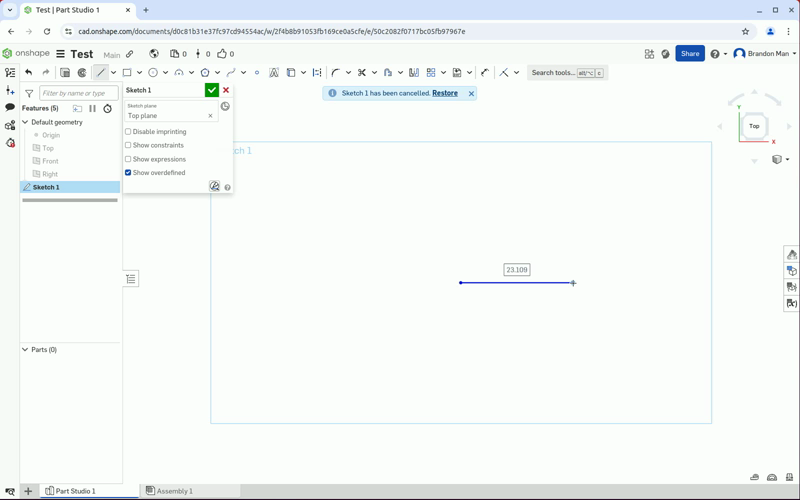
mouse_move(589, 282)
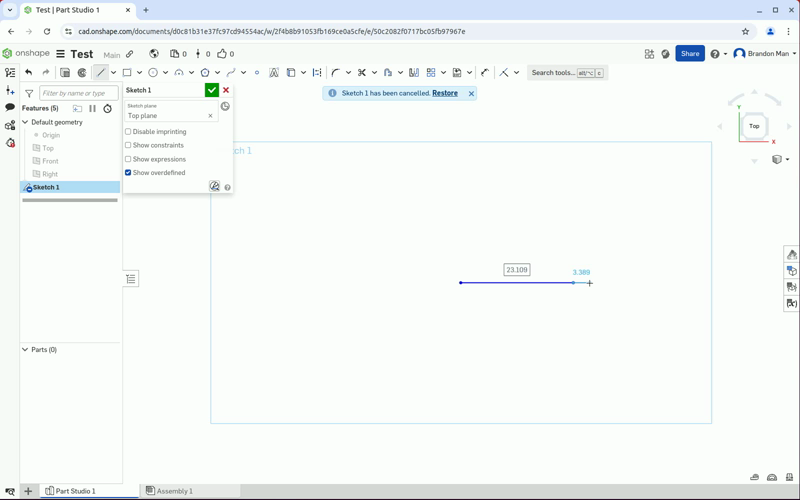
mouse_move(573, 240)
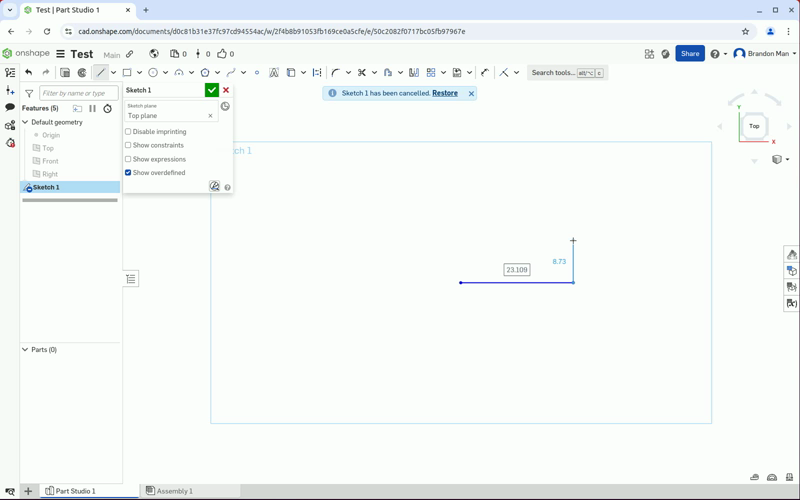
click(573, 240)
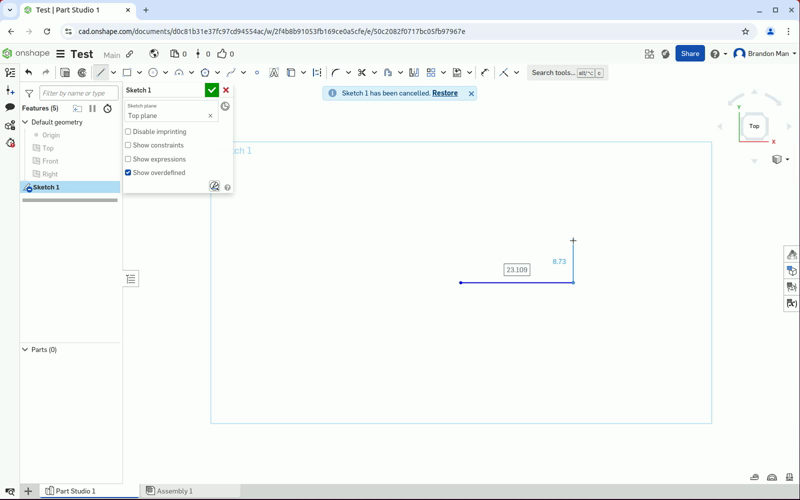
key_up(shift)
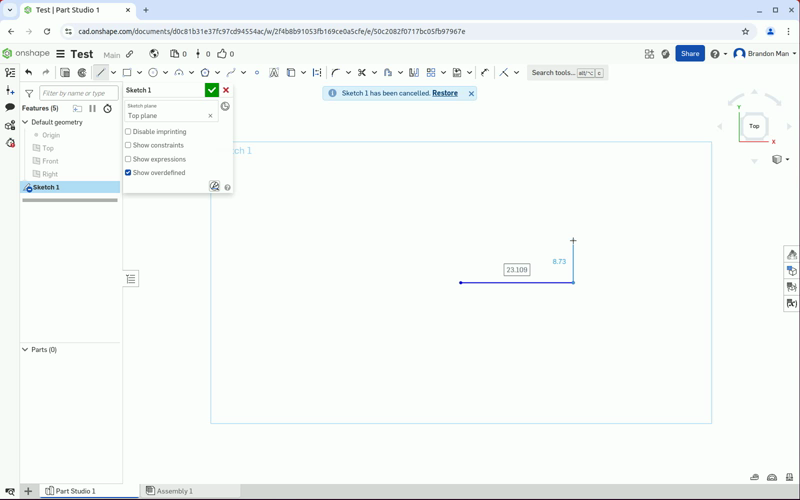
key_down(shift)
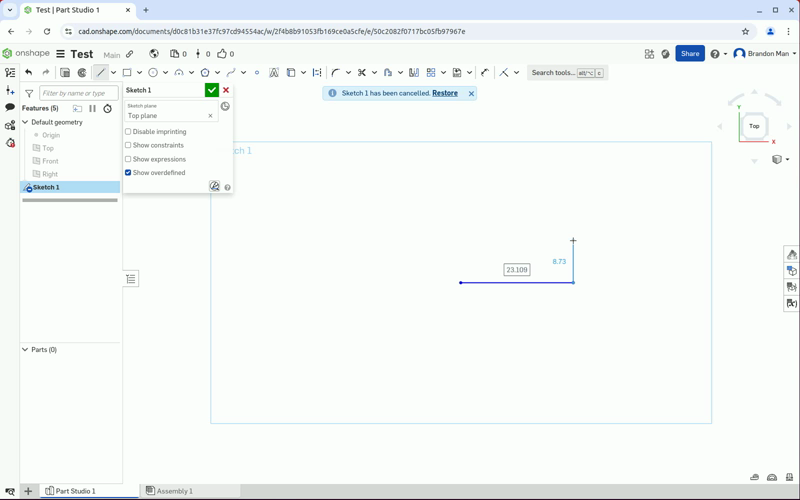
mouse_move(460, 240)
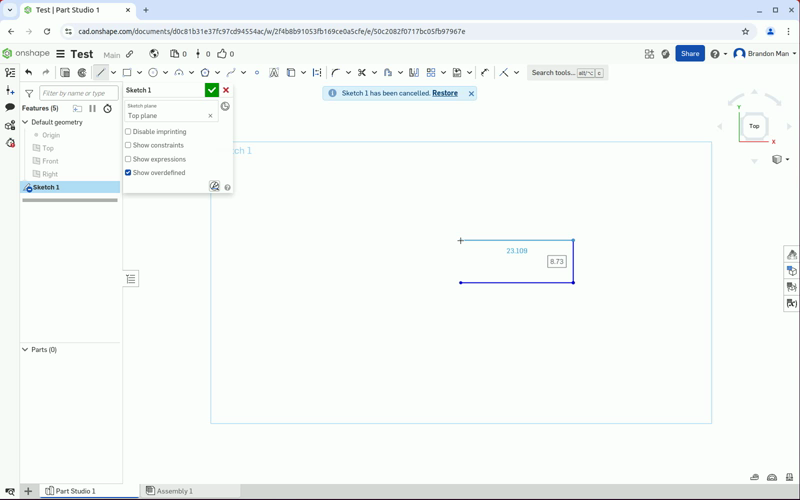
click(460, 240)
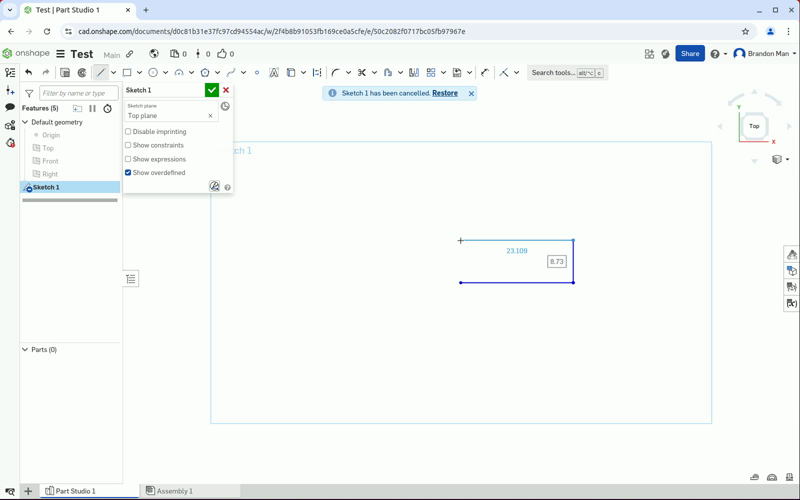
key_up(shift)
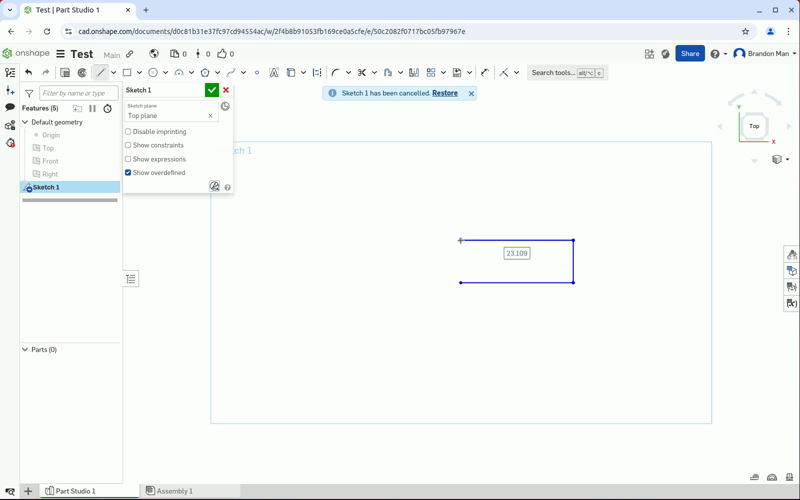
mouse_move(490, 240)
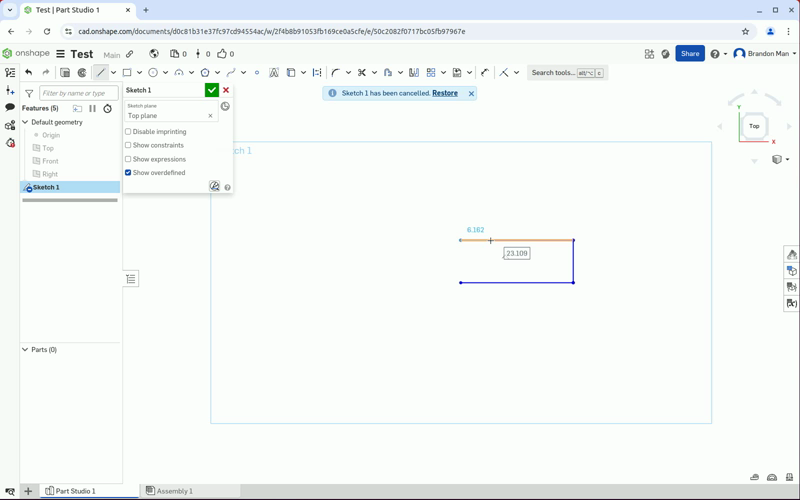
key_down(shift)
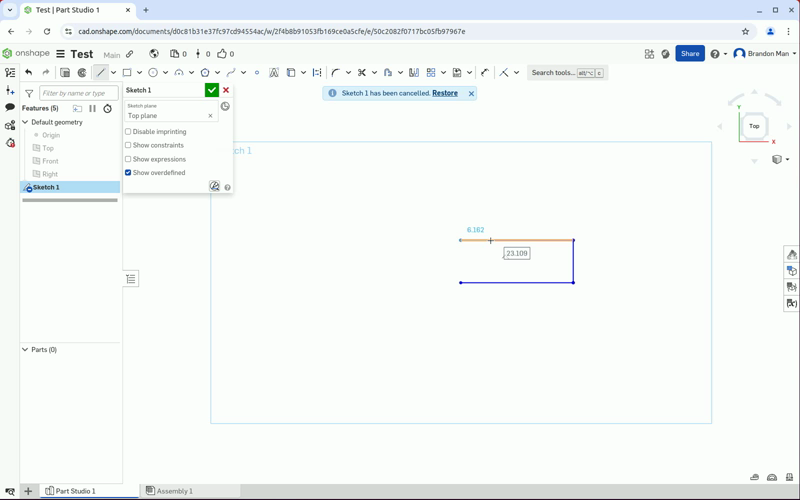
mouse_move(460, 282)
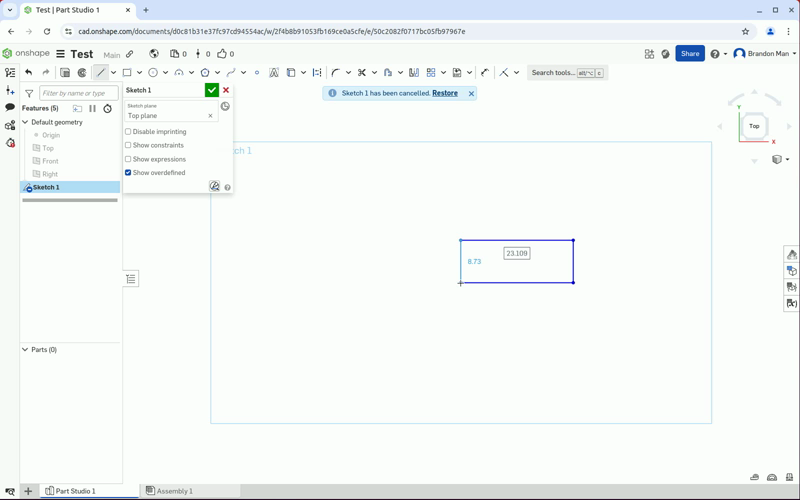
key_up(shift)
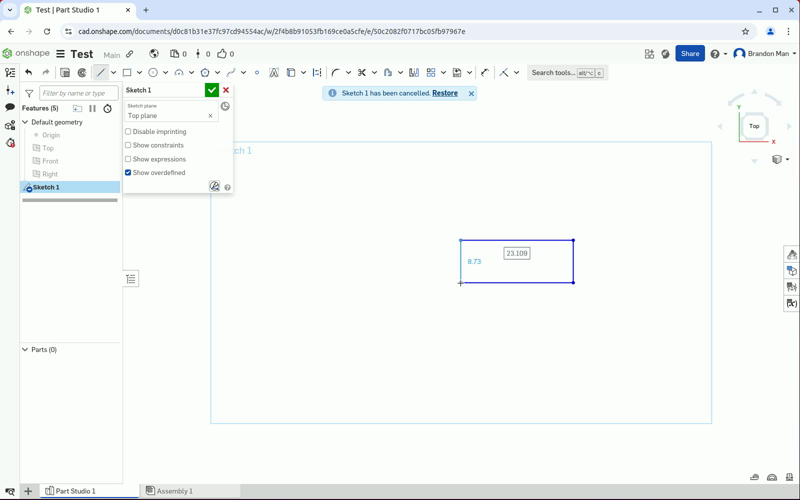
click(460, 282)
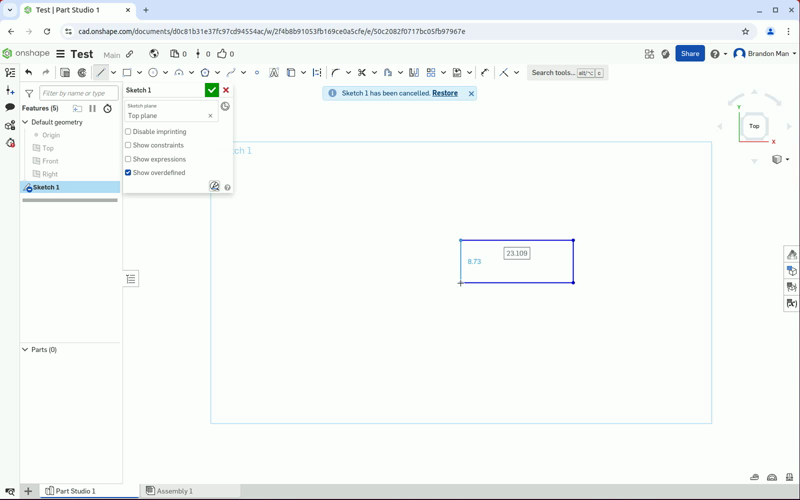
key(esc)
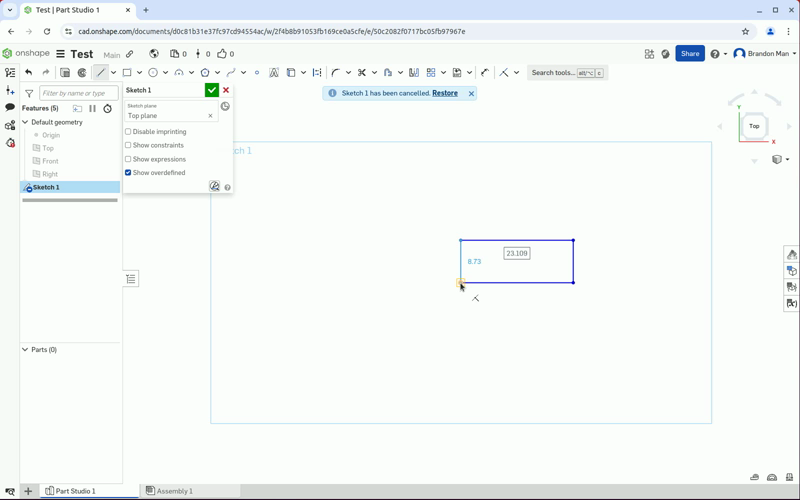
mouse_move(524, 272)
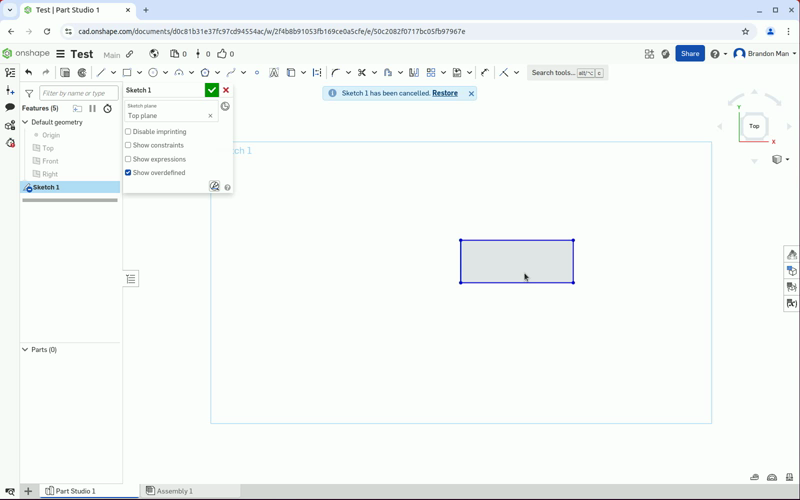
click(524, 272)
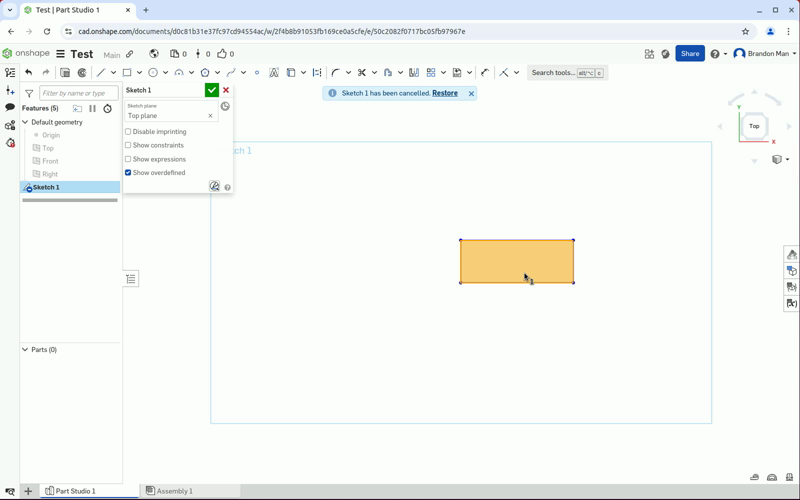
mouse_move(73, 352)
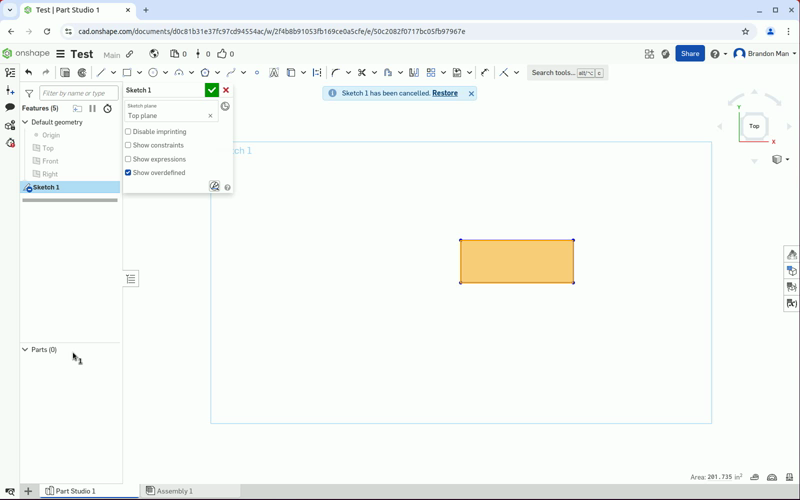
key(shift+y)
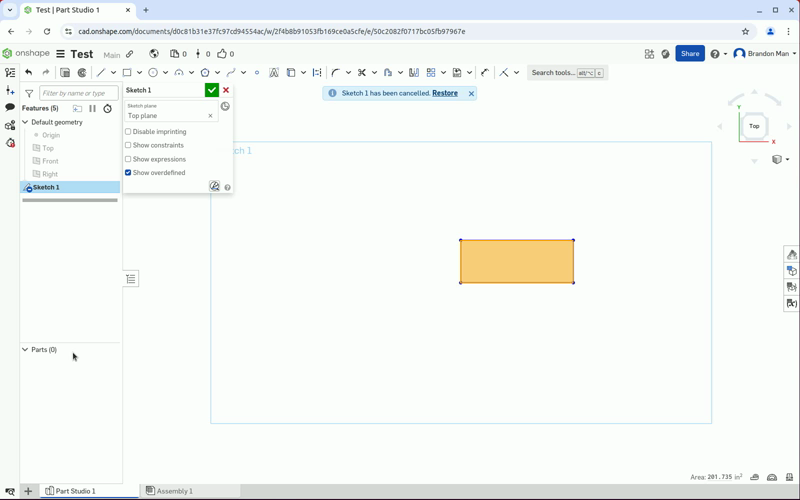
key(shift+e)
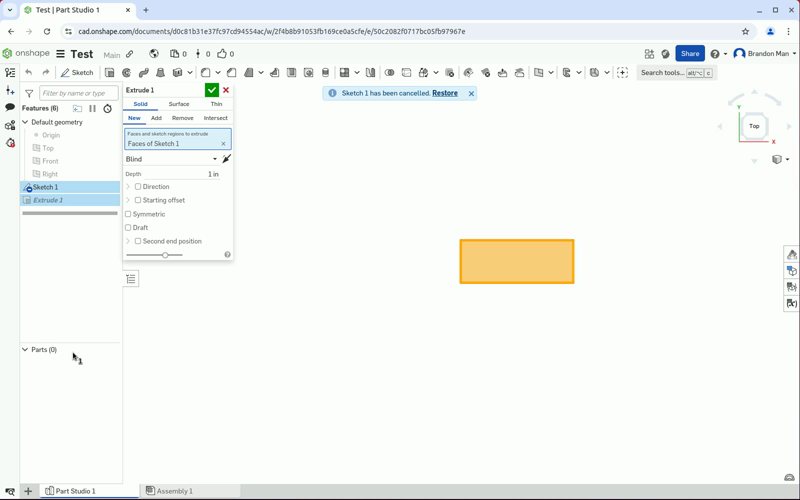
mouse_move(143, 106)
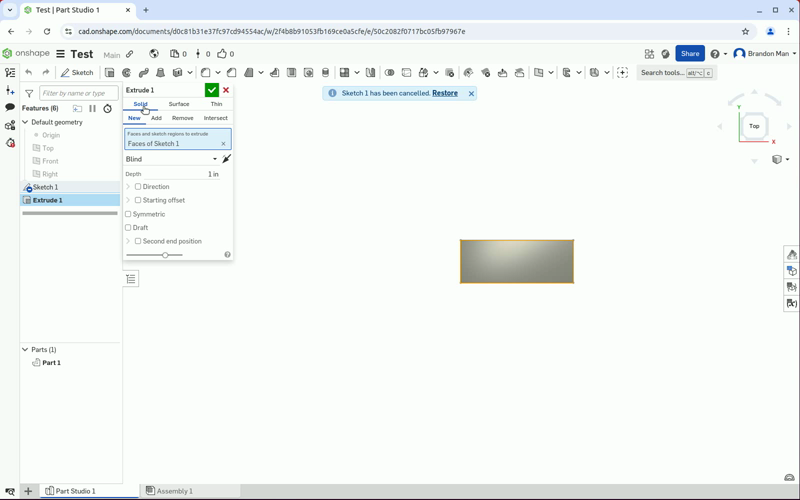
click(143, 106)
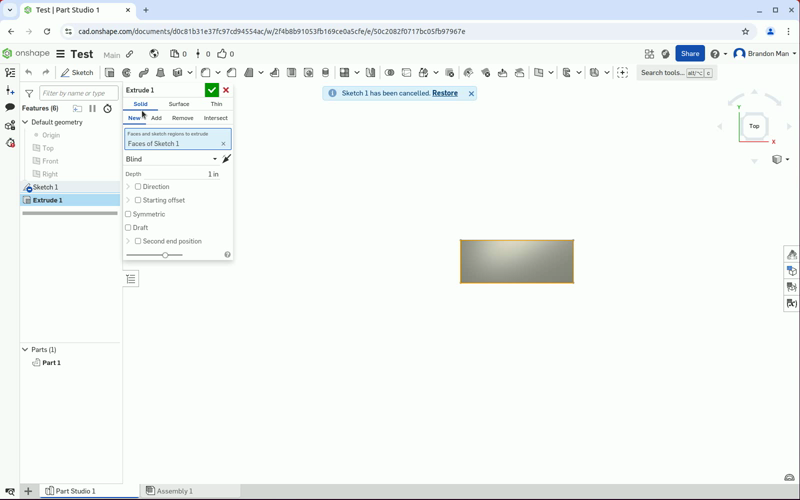
mouse_move(137, 120)
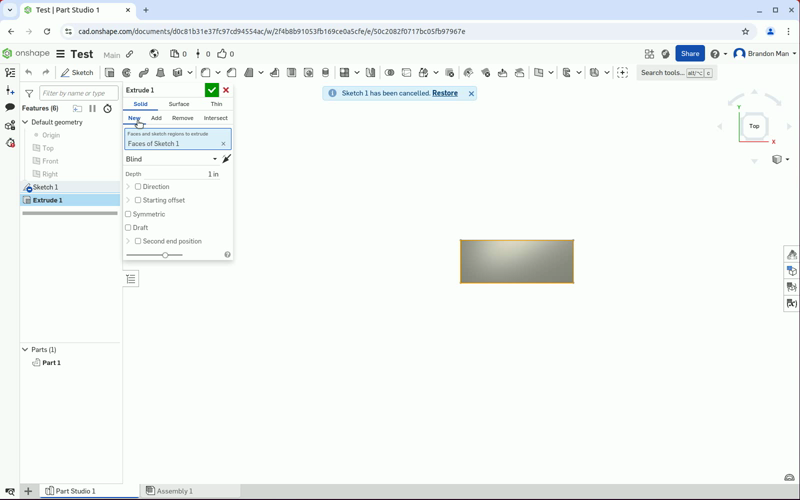
click(137, 120)
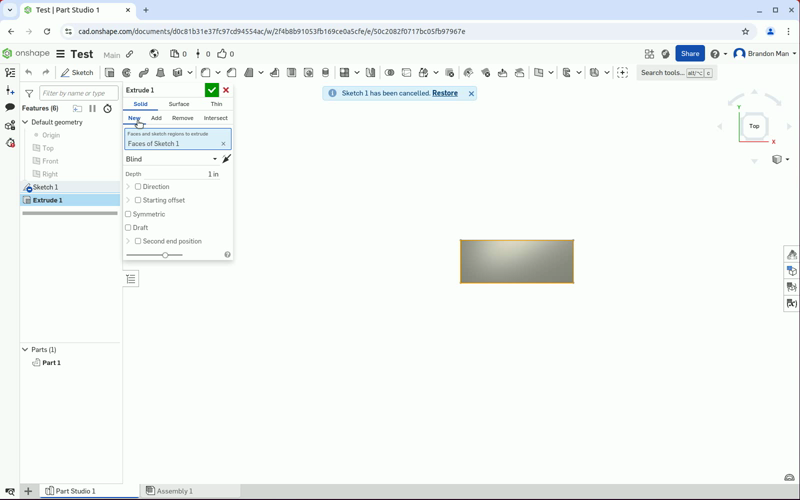
key(tab, 4)
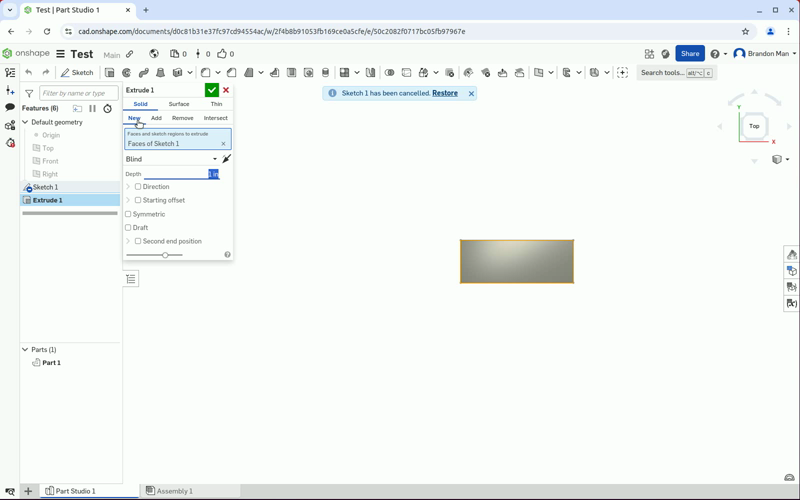
text(1.444)
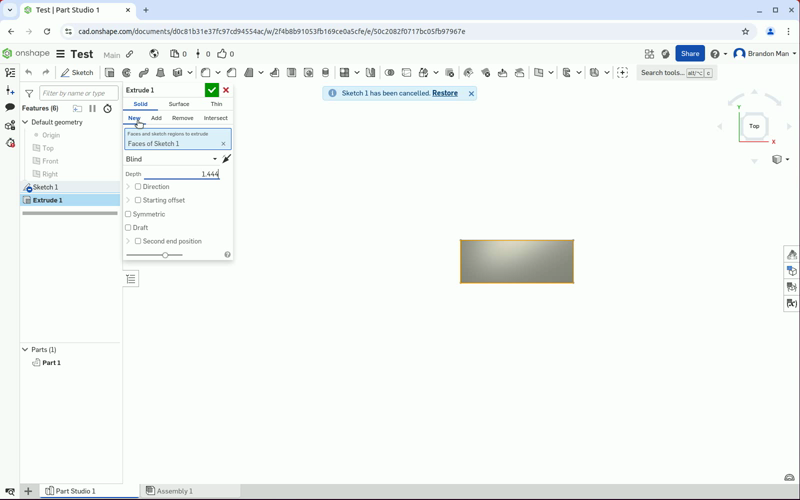
key(enter)
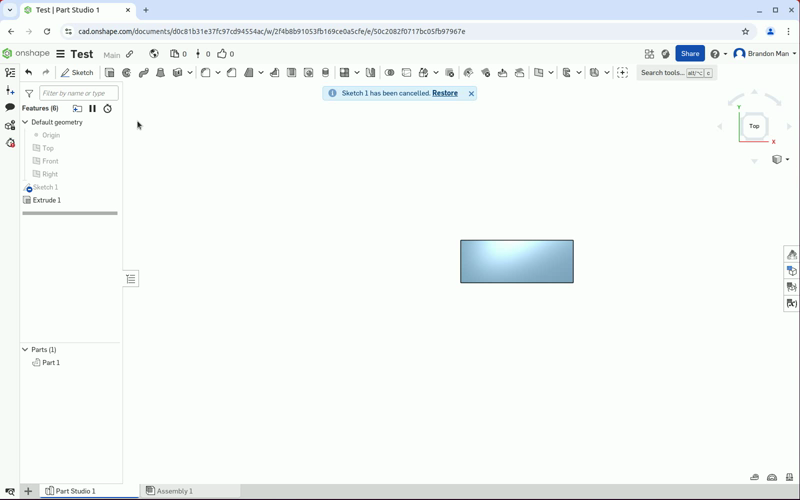
key(shift+h)
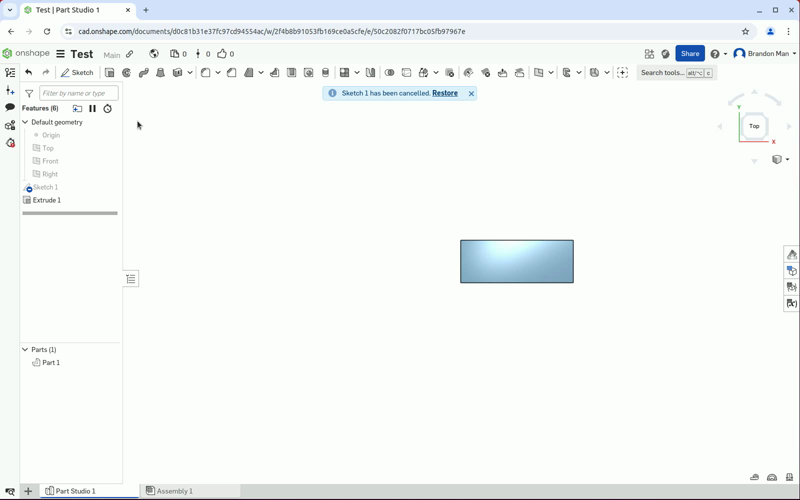
key(shift+h)
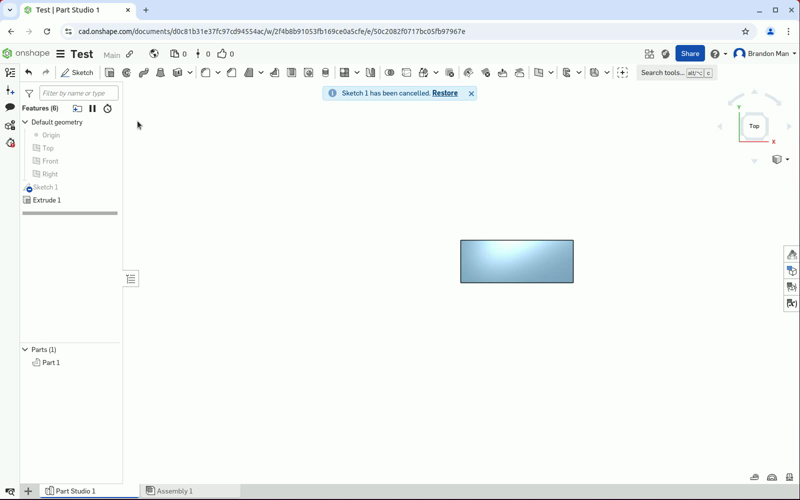
mouse_move(73, 189)
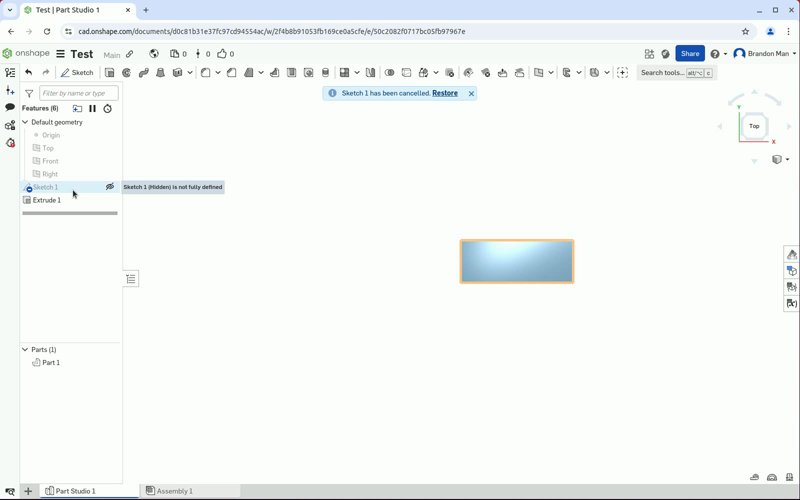
click(73, 189)
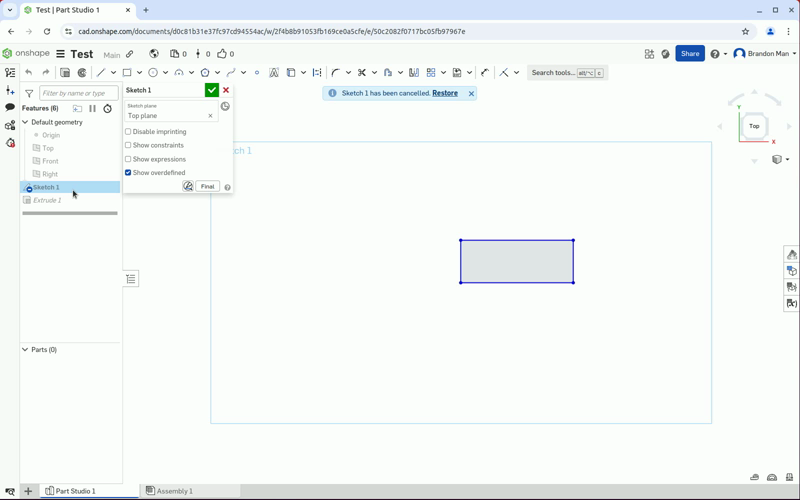
mouse_move(229, 92)
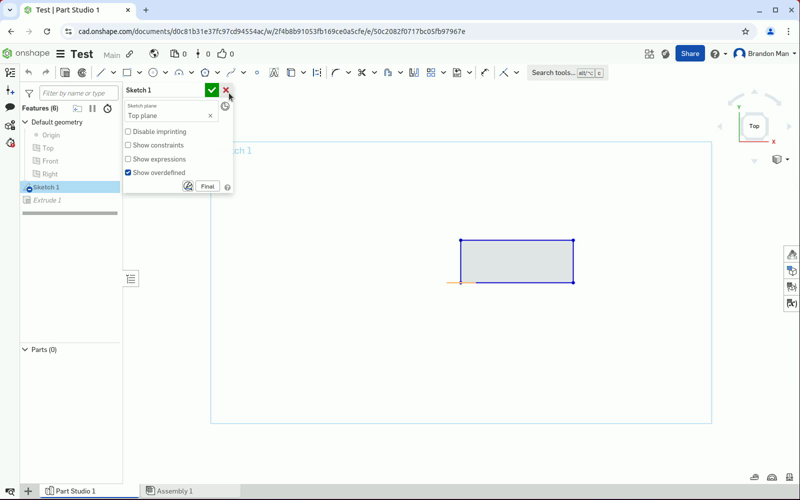
click(229, 92)
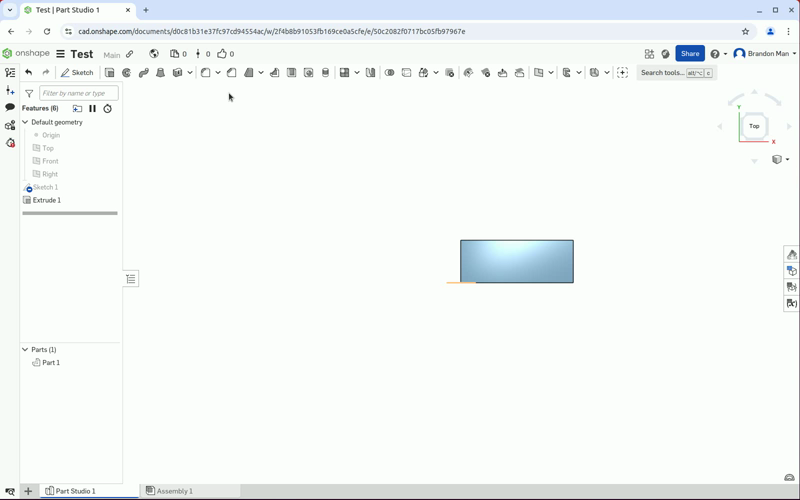
mouse_move(541, 75)
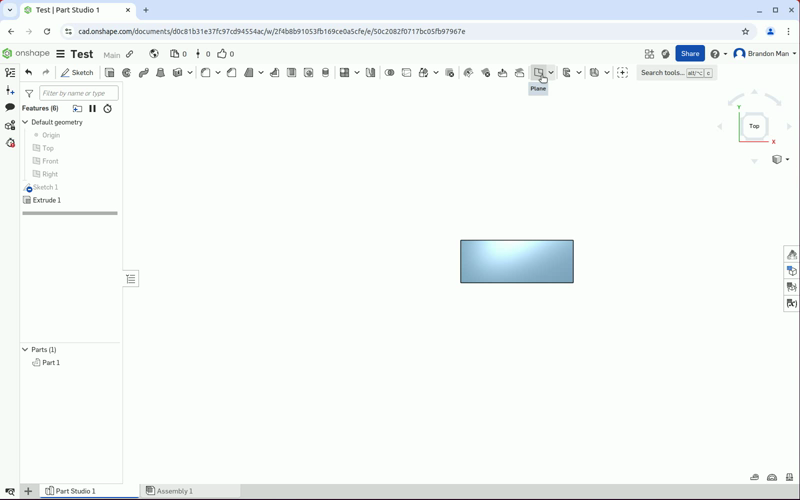
click(541, 75)
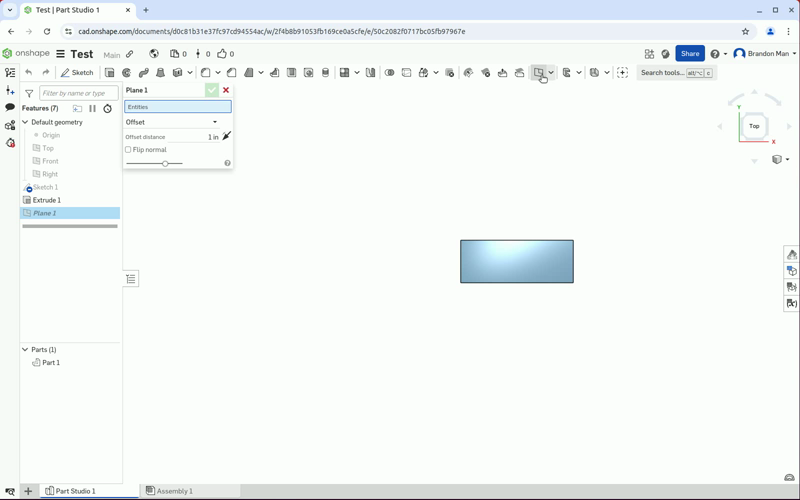
mouse_move(73, 150)
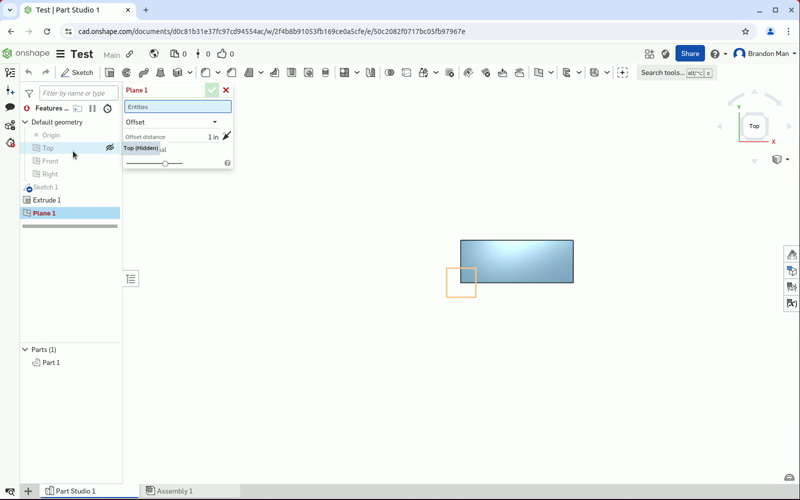
click(73, 150)
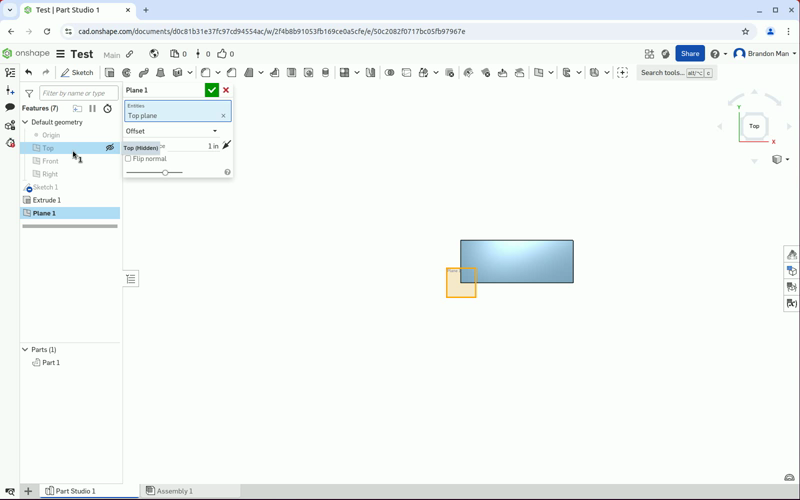
key(tab, 2)
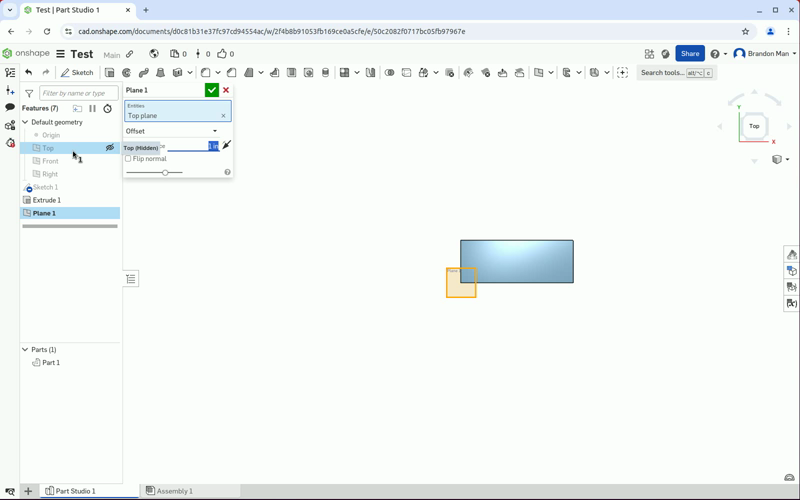
text(1.448)
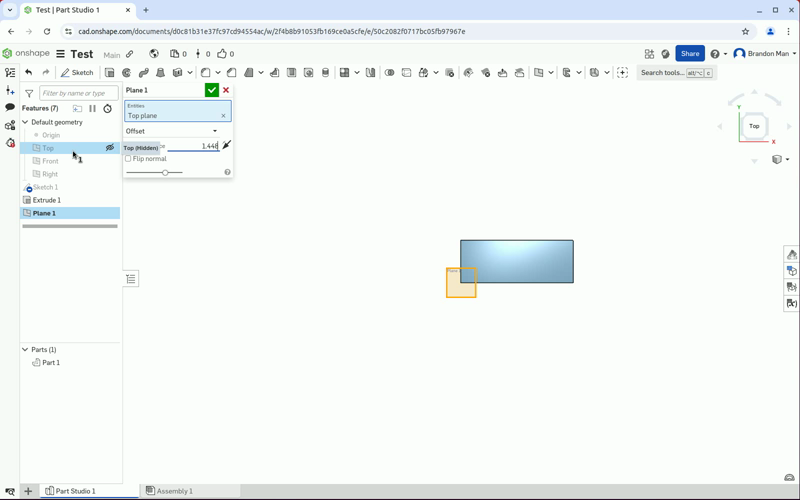
key(enter, 2)
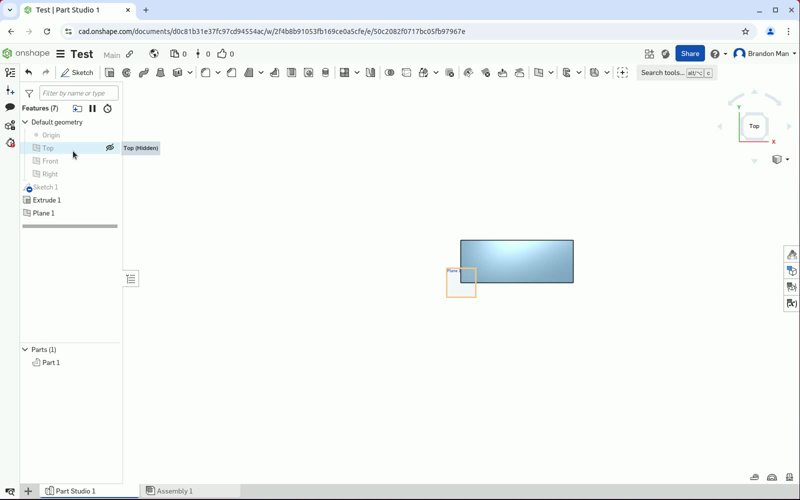
key(shift+s)
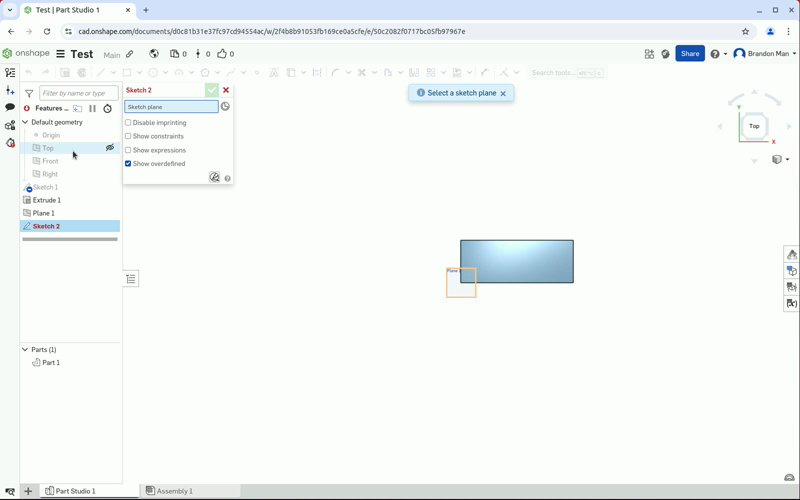
mouse_move(73, 215)
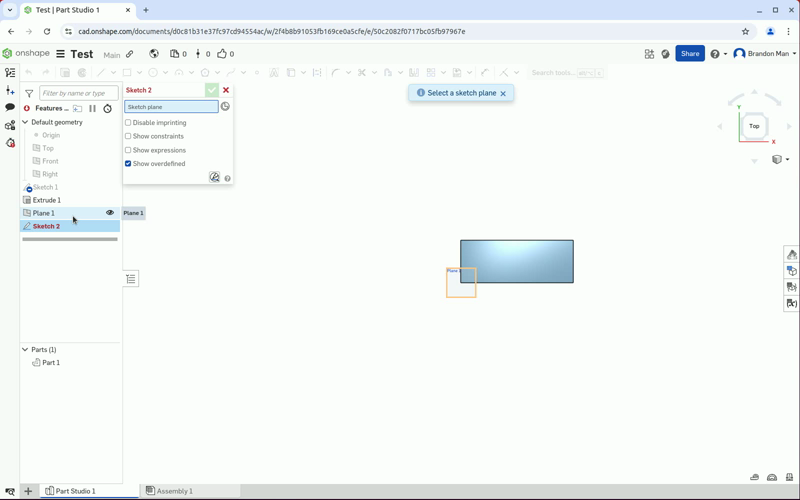
click(73, 215)
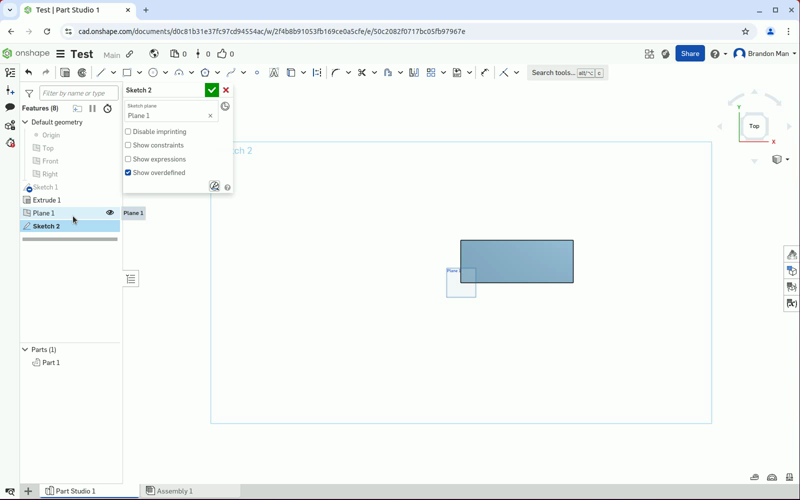
mouse_move(73, 352)
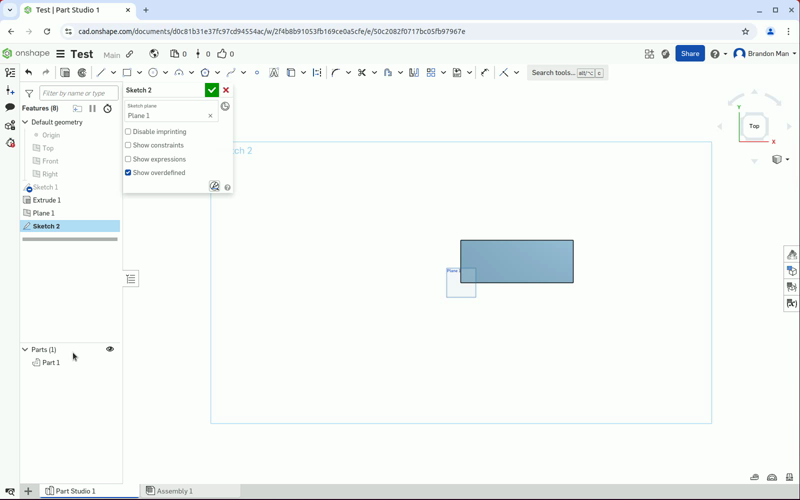
key(y)
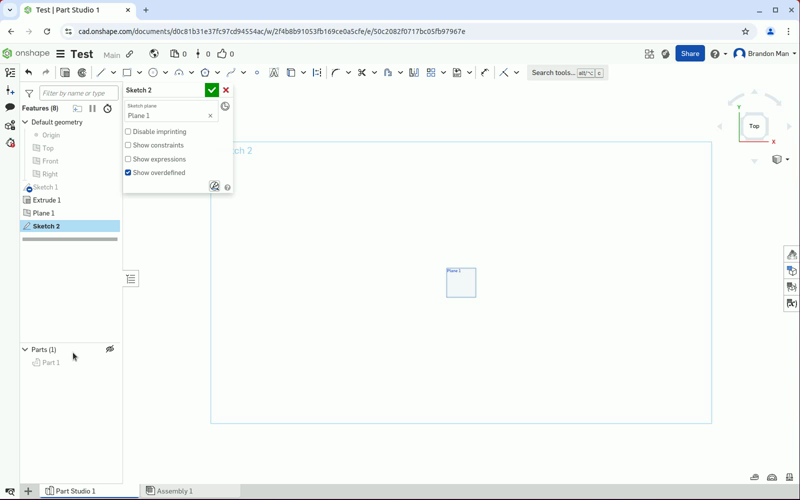
key(l)
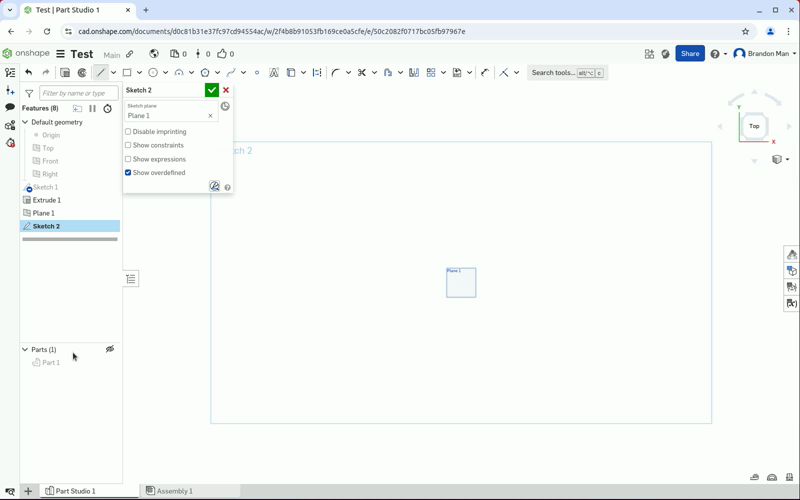
key_down(shift)
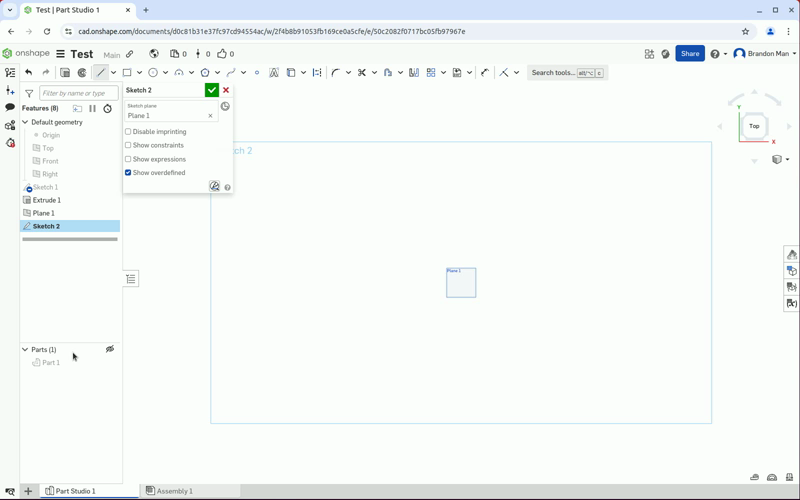
mouse_move(538, 311)
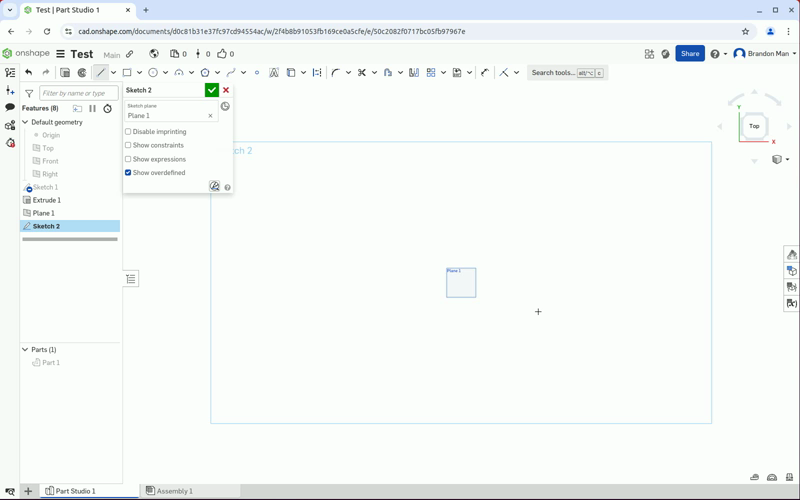
click(538, 311)
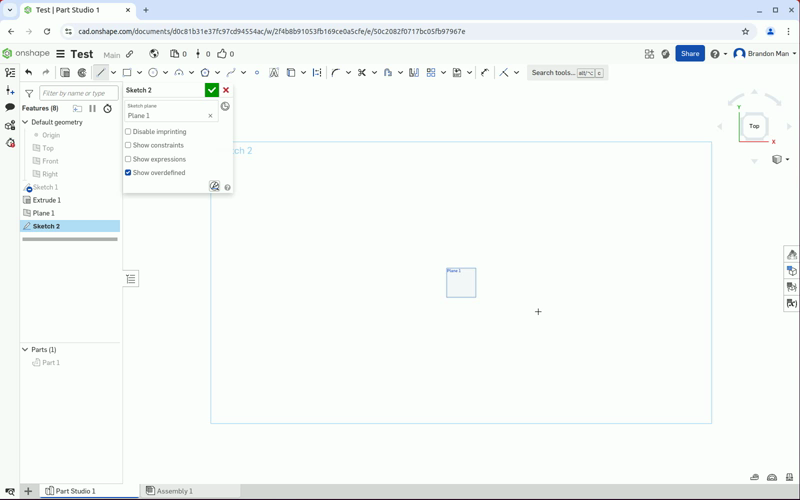
key_up(shift)
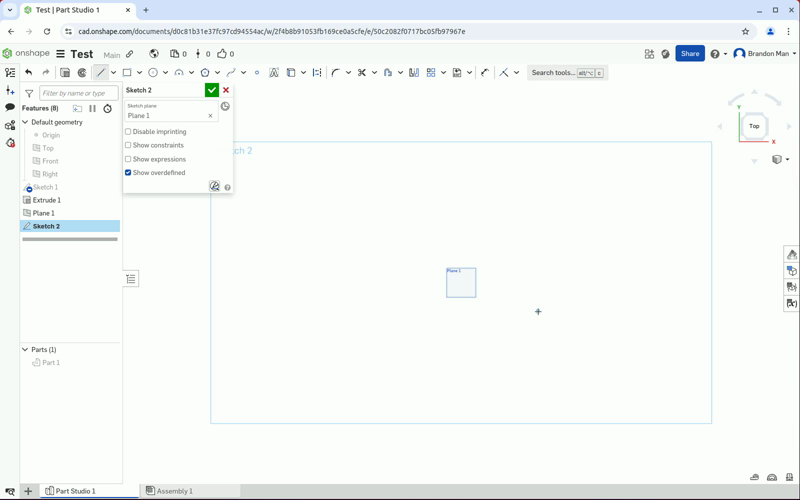
key_down(shift)
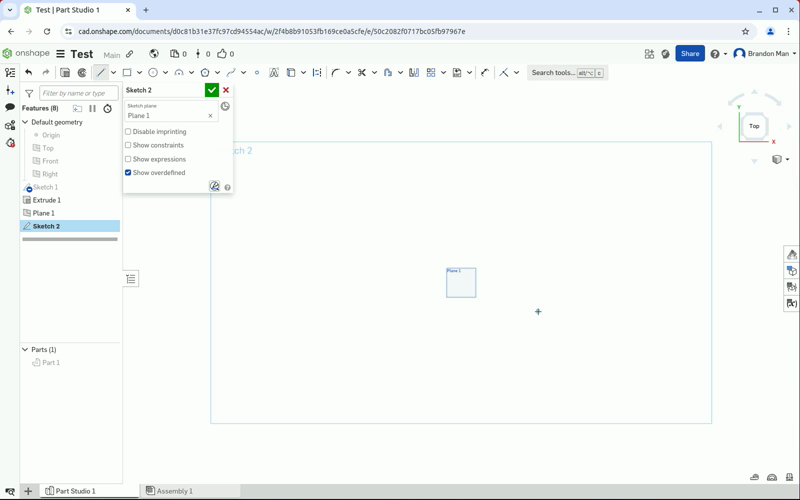
mouse_move(568, 311)
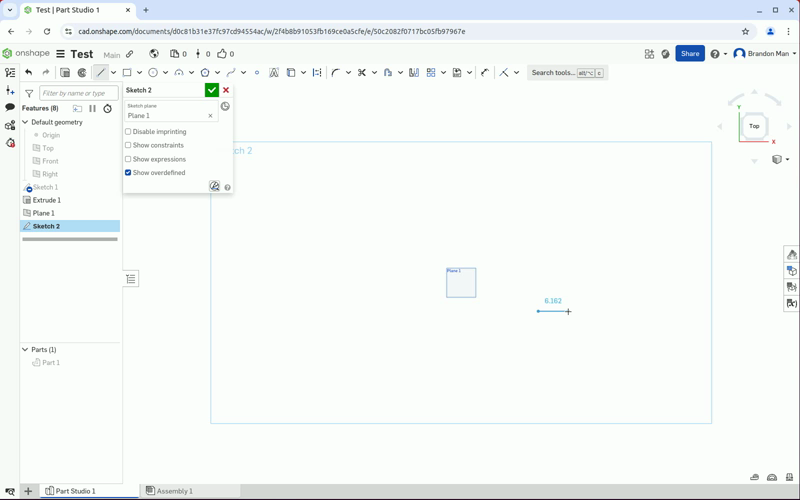
mouse_move(545, 311)
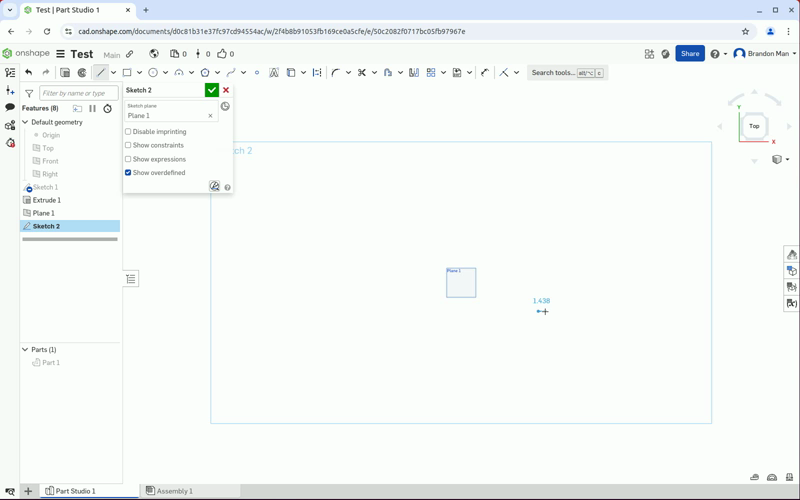
scroll(6)
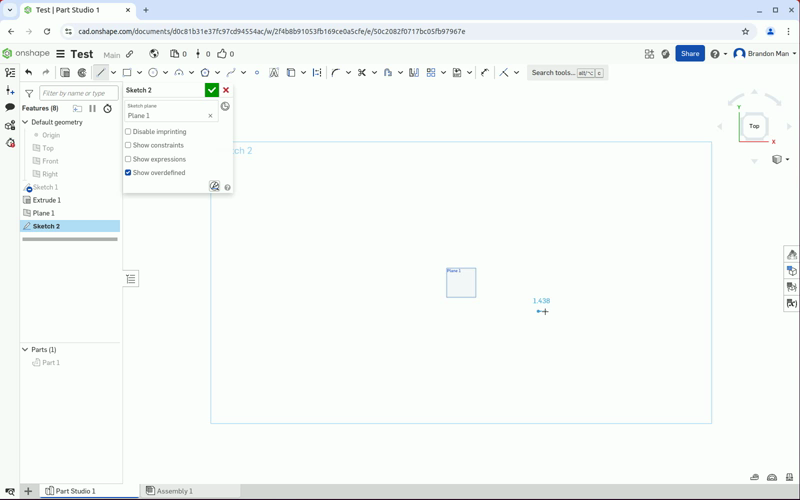
scroll(6)
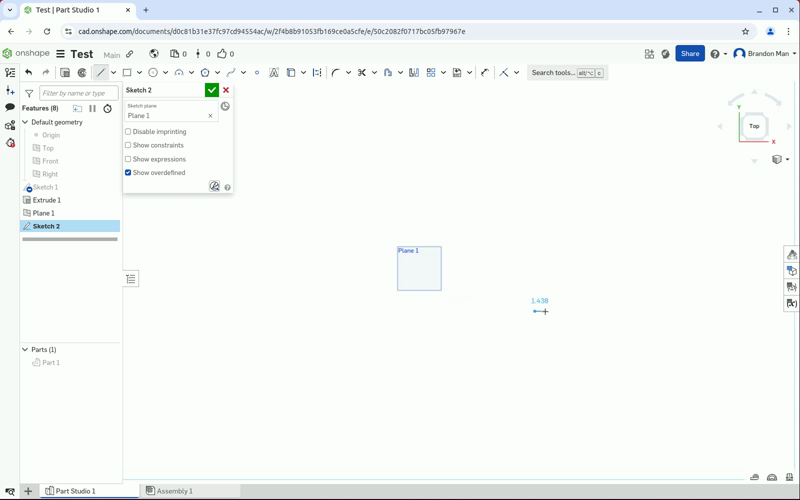
scroll(6)
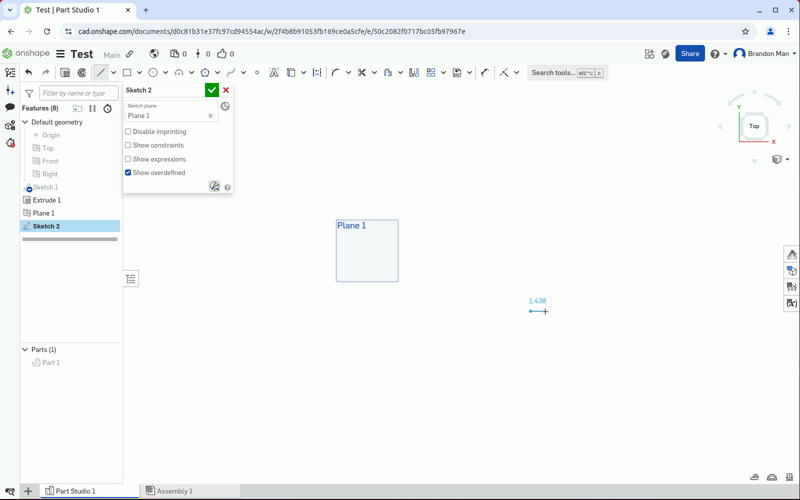
scroll(6)
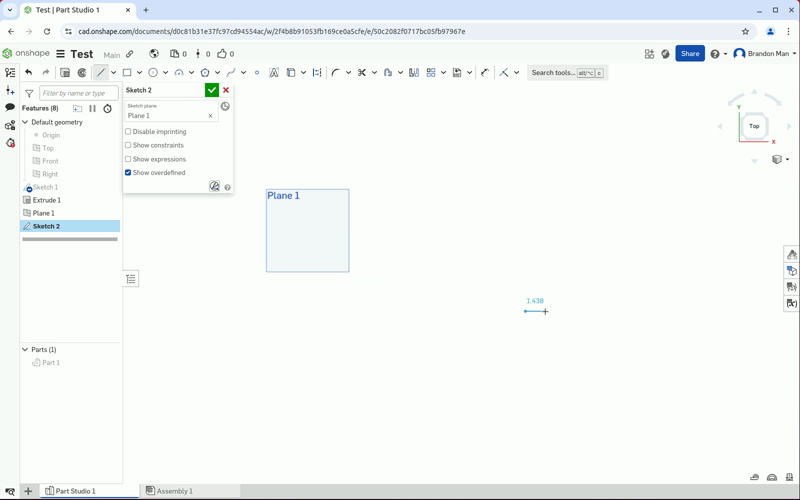
scroll(6)
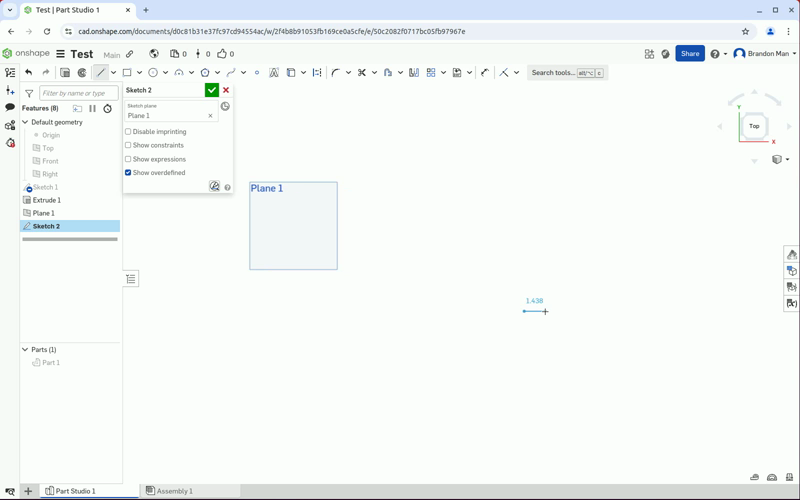
scroll(6)
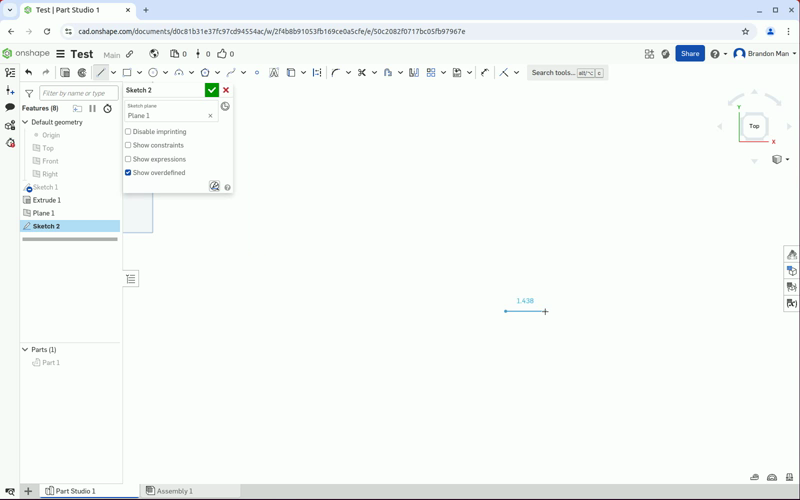
scroll(6)
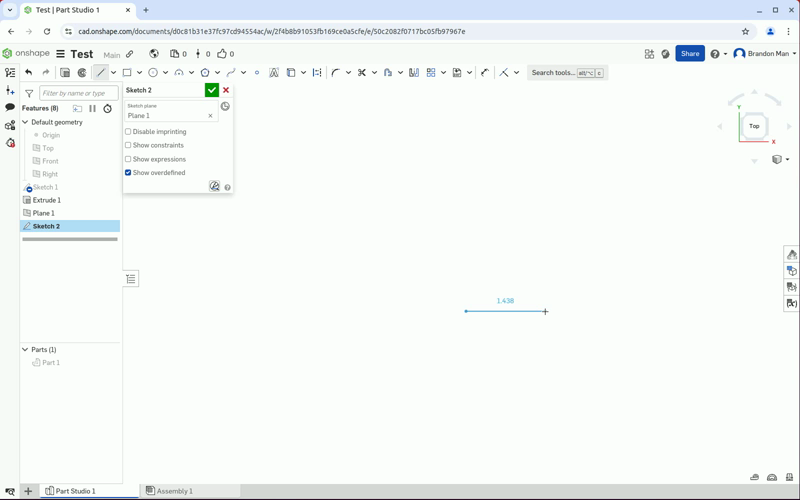
click(545, 311)
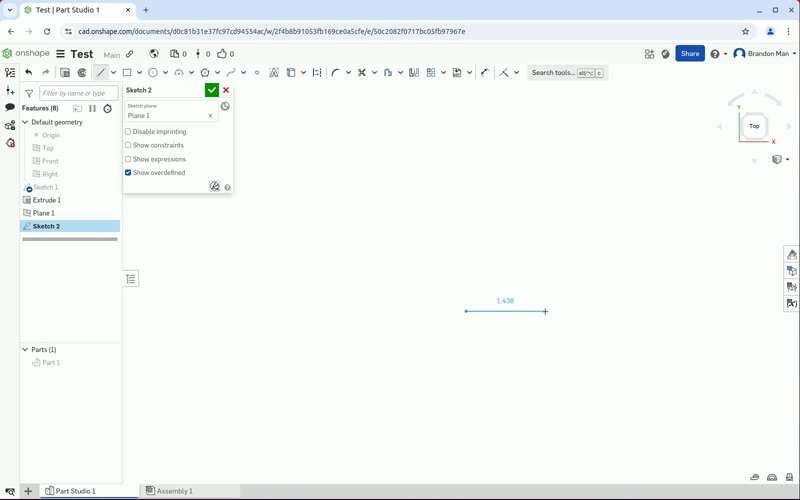
scroll(-6)
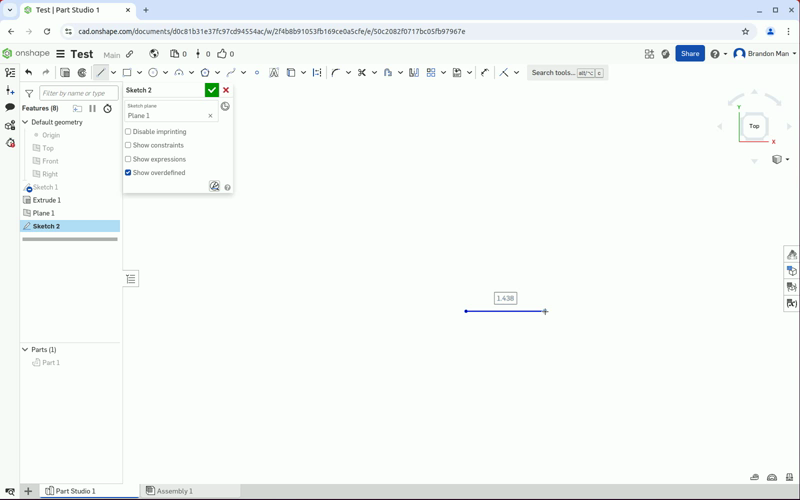
scroll(-6)
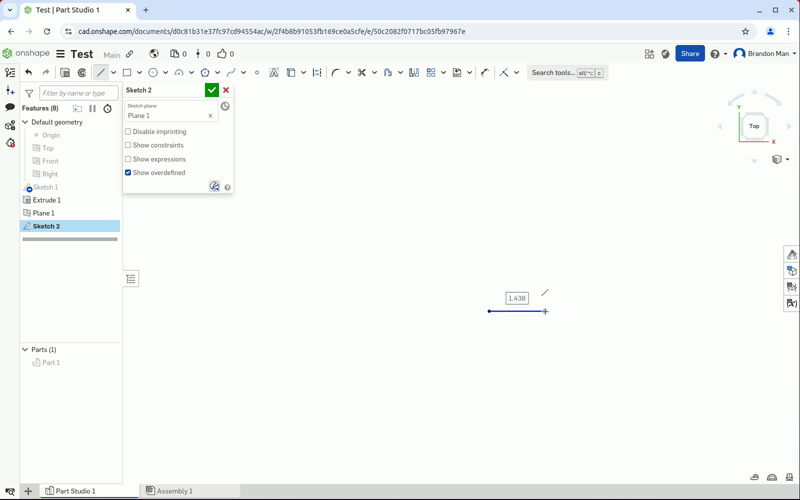
scroll(-6)
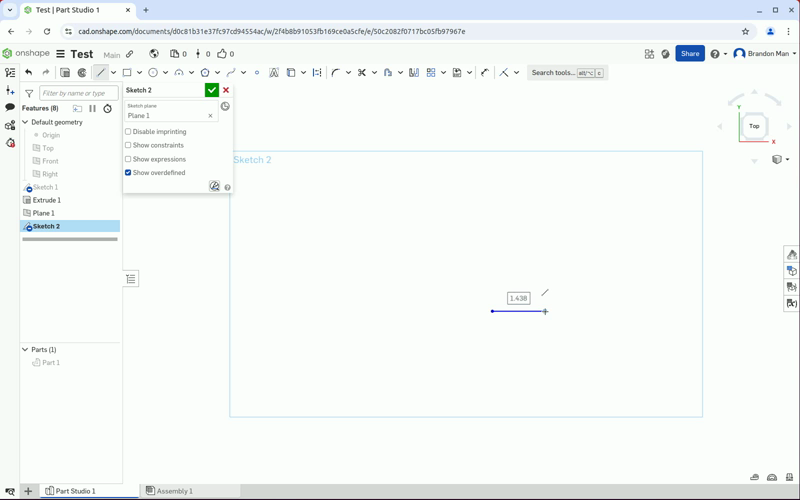
scroll(-6)
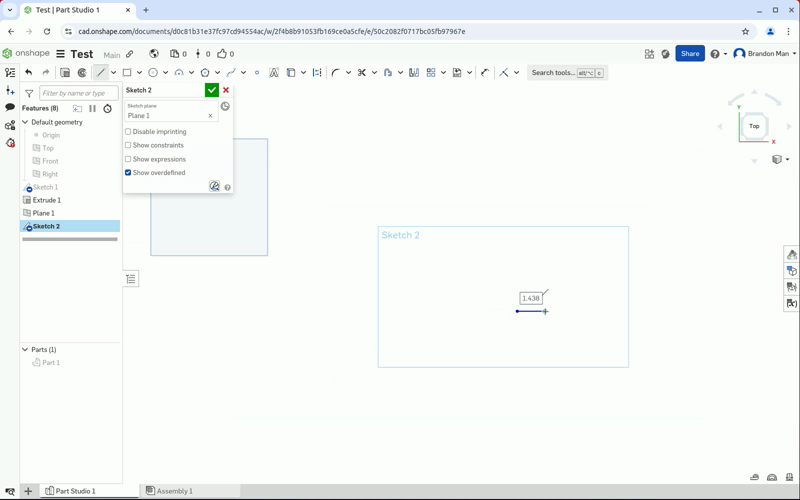
scroll(-6)
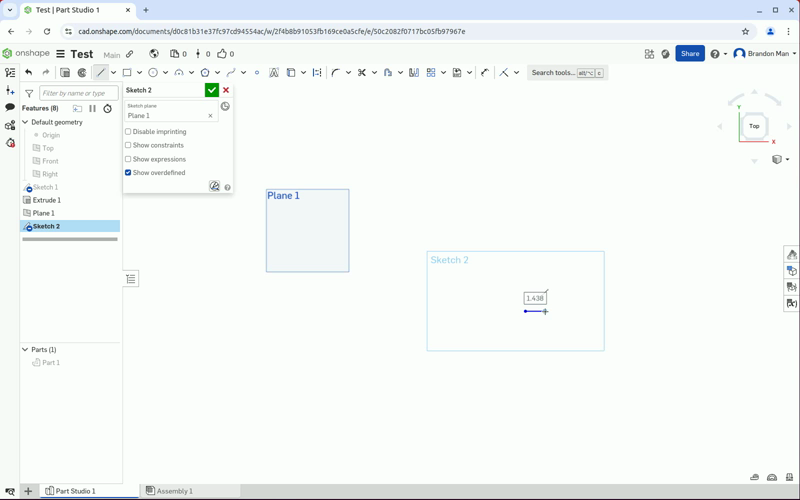
scroll(-6)
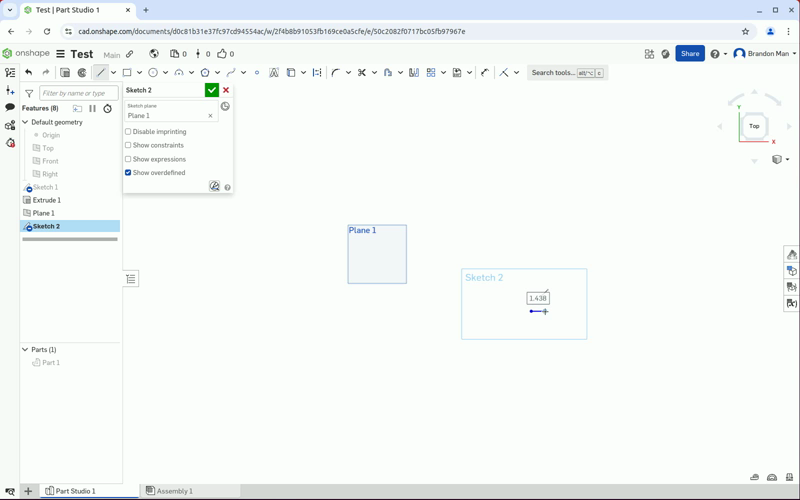
scroll(-6)
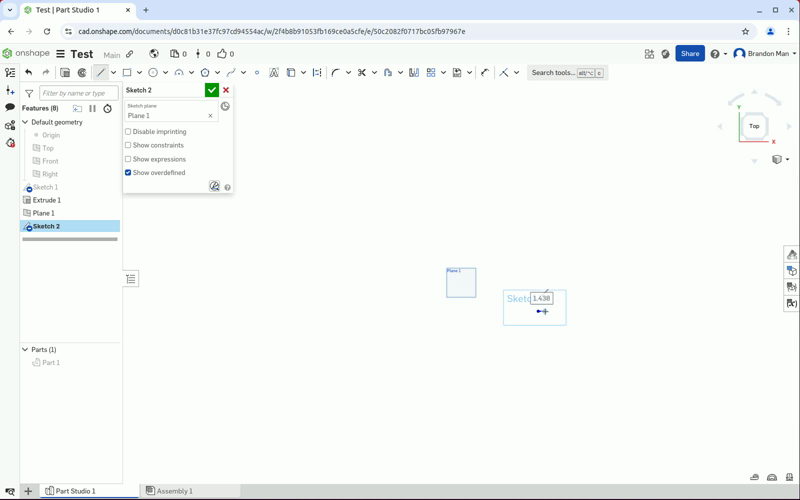
key_up(shift)
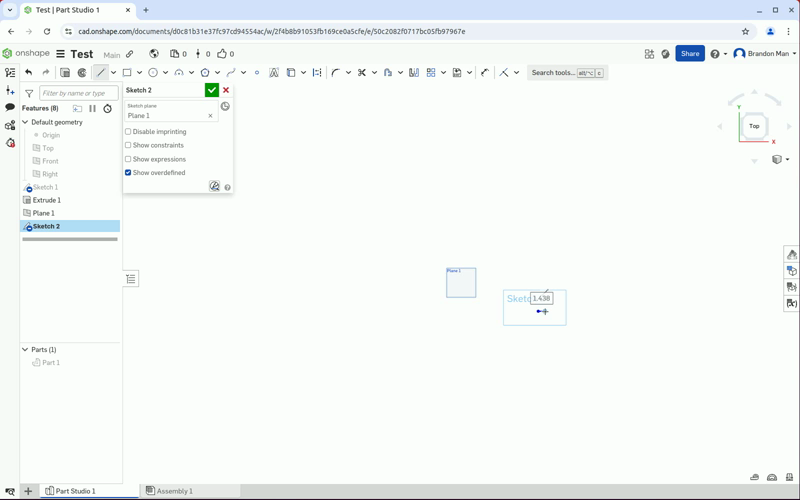
key_down(shift)
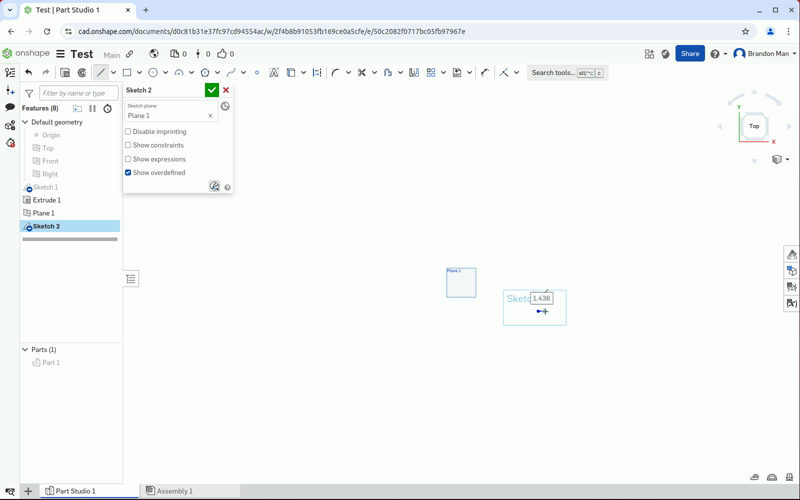
mouse_move(575, 311)
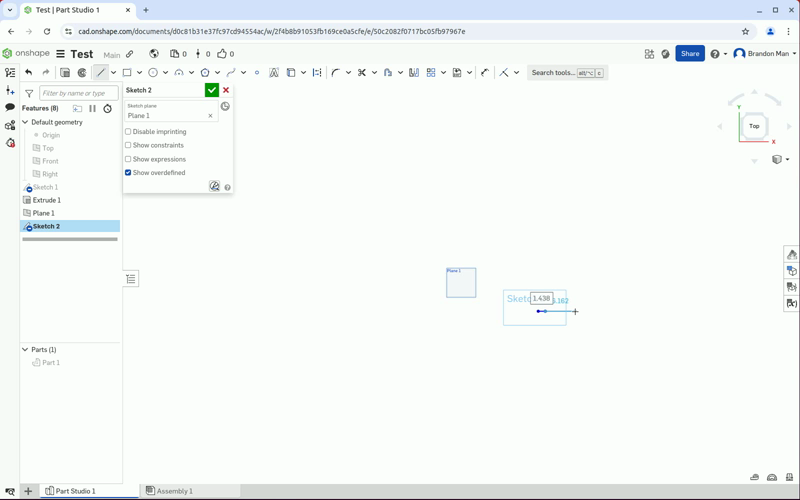
mouse_move(545, 282)
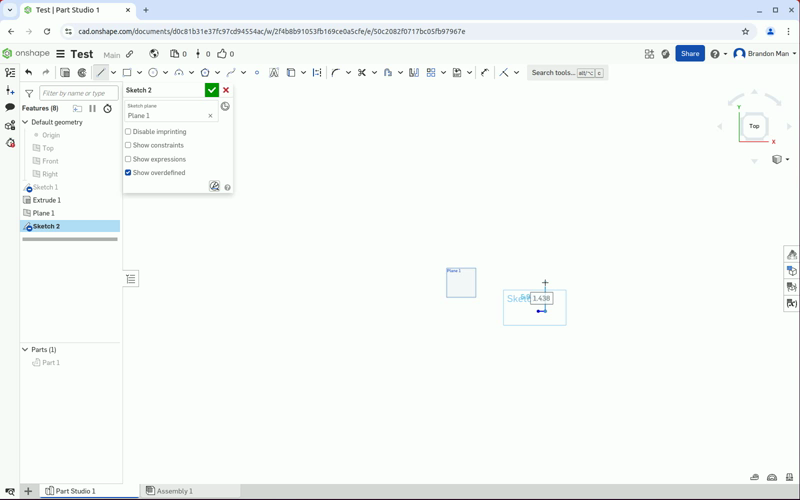
click(545, 282)
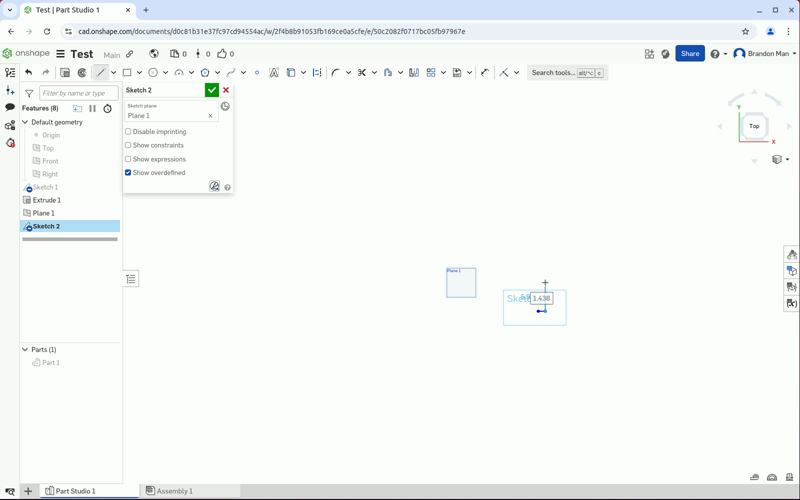
key_up(shift)
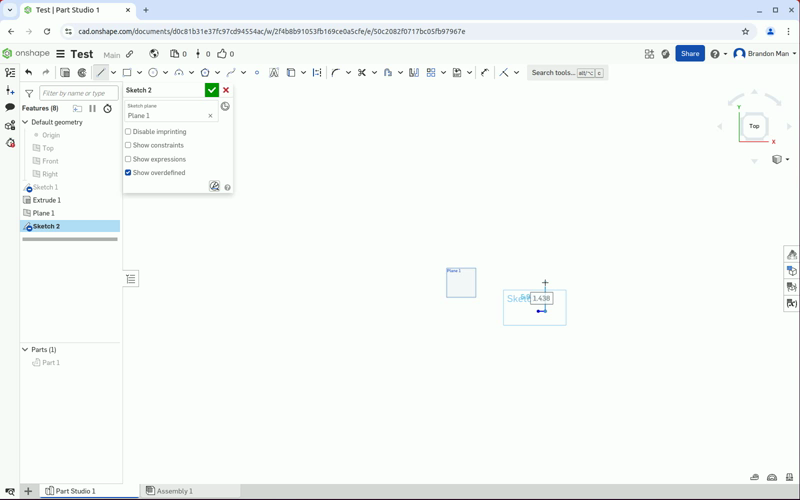
key_down(shift)
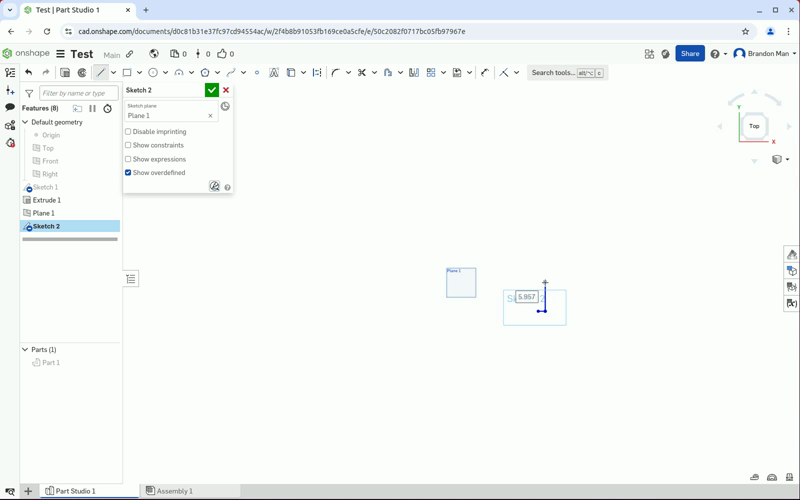
mouse_move(575, 282)
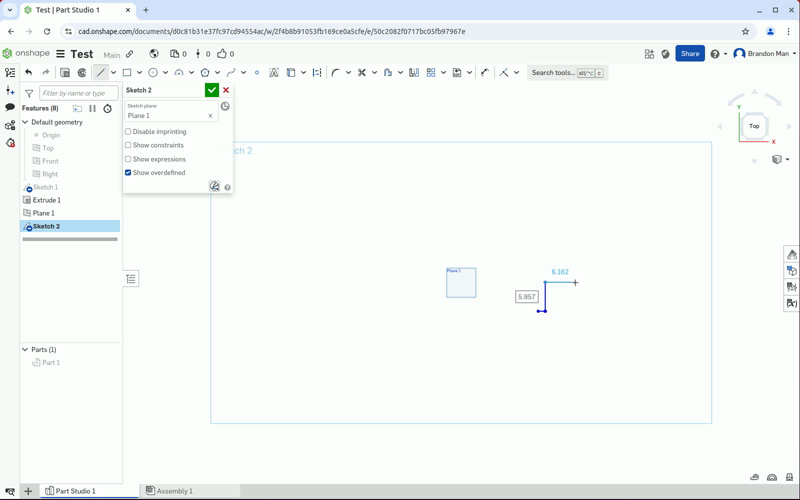
mouse_move(538, 282)
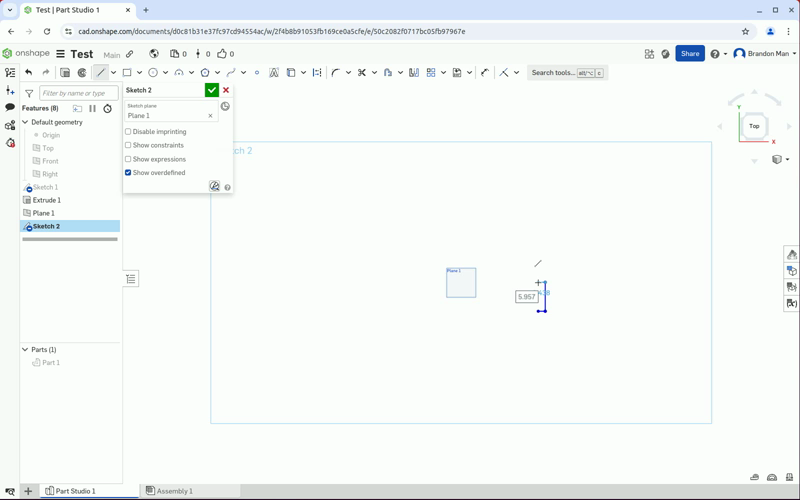
scroll(6)
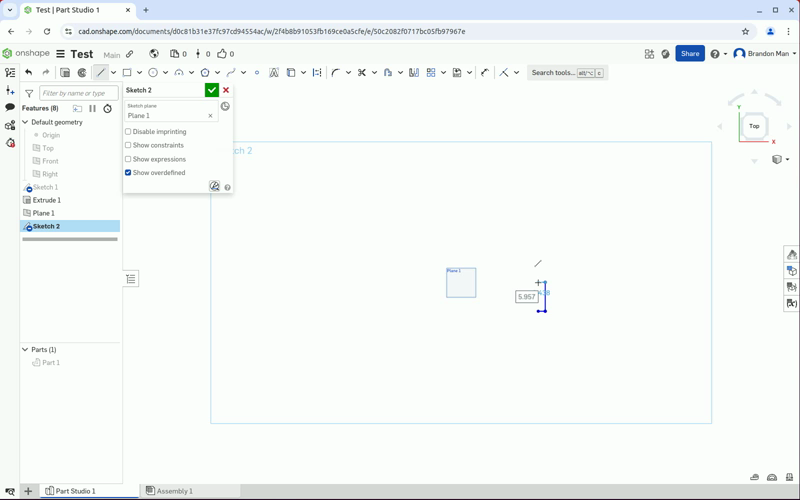
scroll(6)
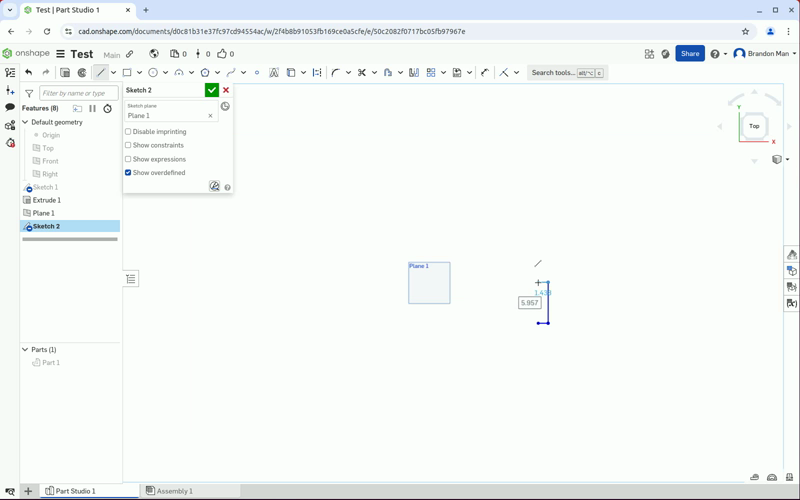
scroll(6)
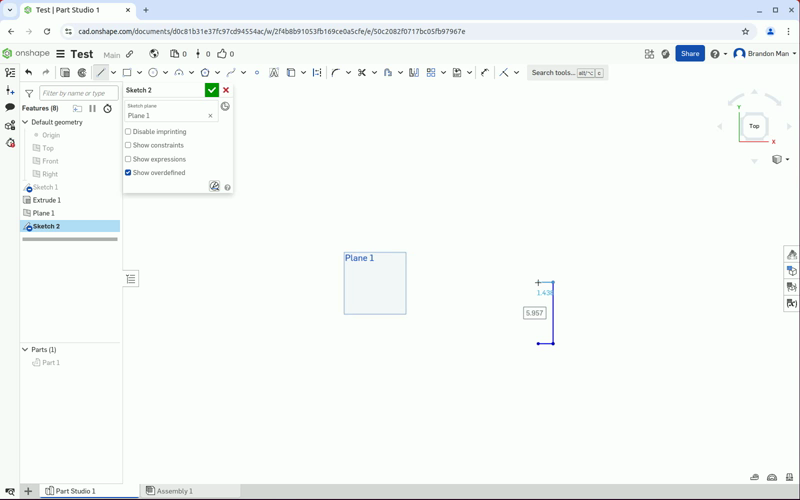
scroll(6)
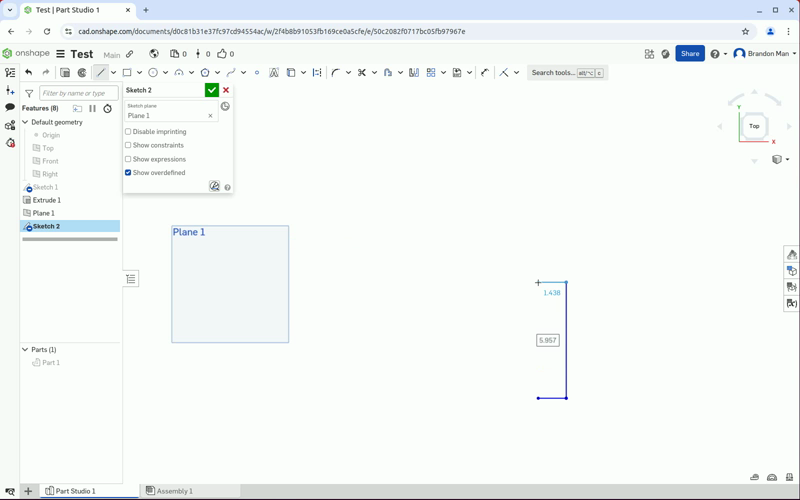
scroll(6)
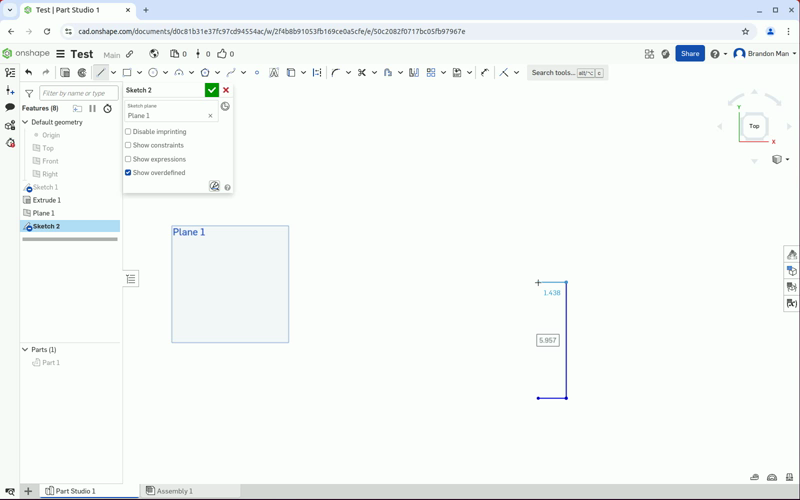
scroll(6)
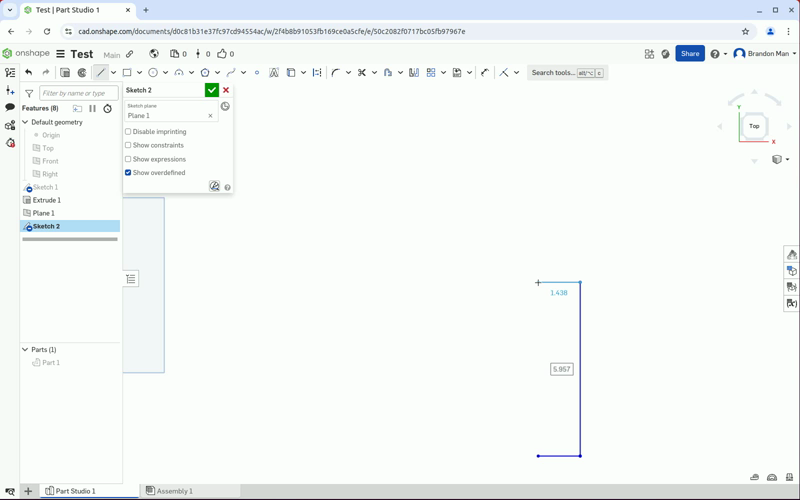
scroll(6)
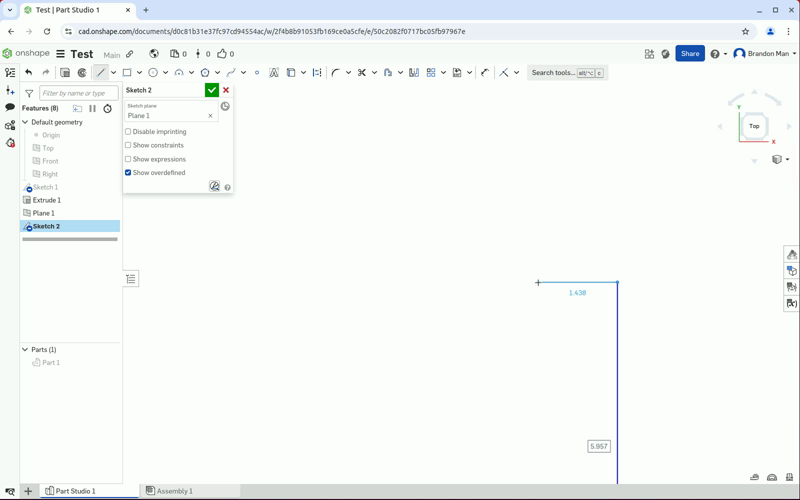
click(538, 282)
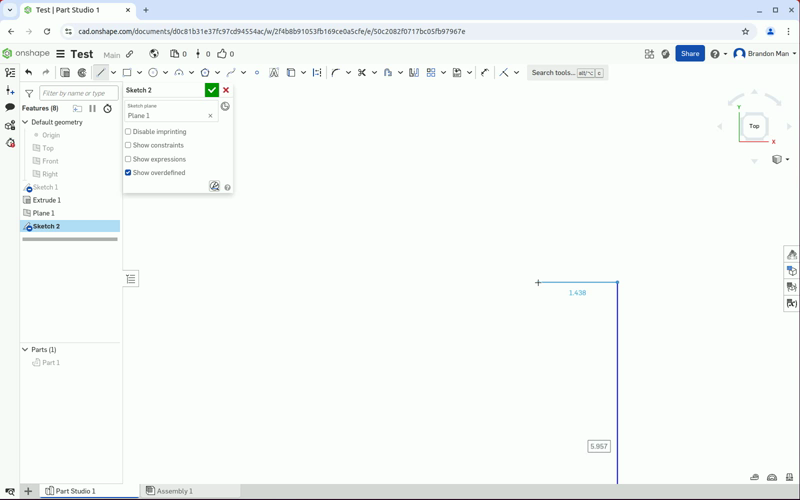
scroll(-6)
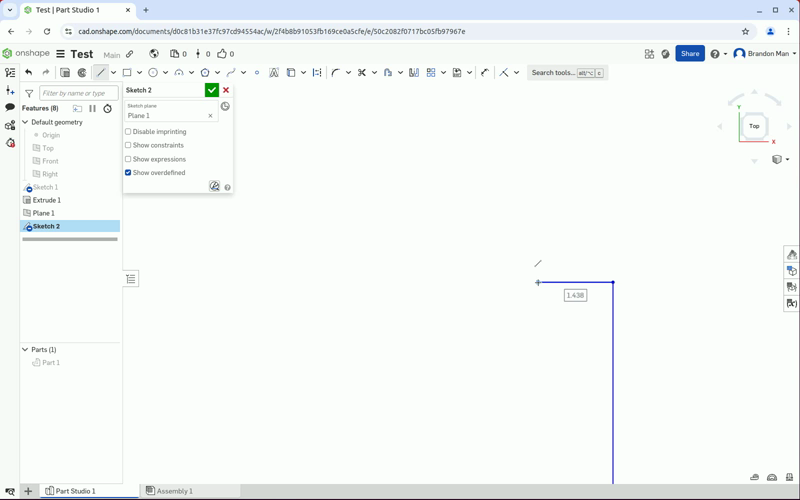
scroll(-6)
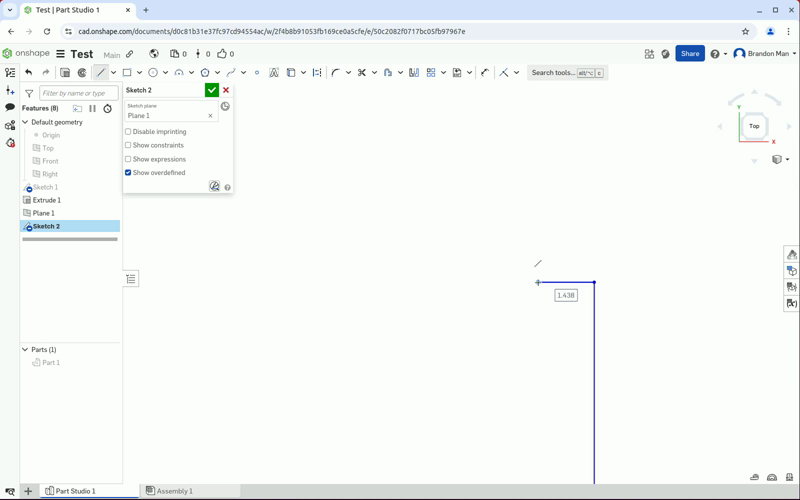
scroll(-6)
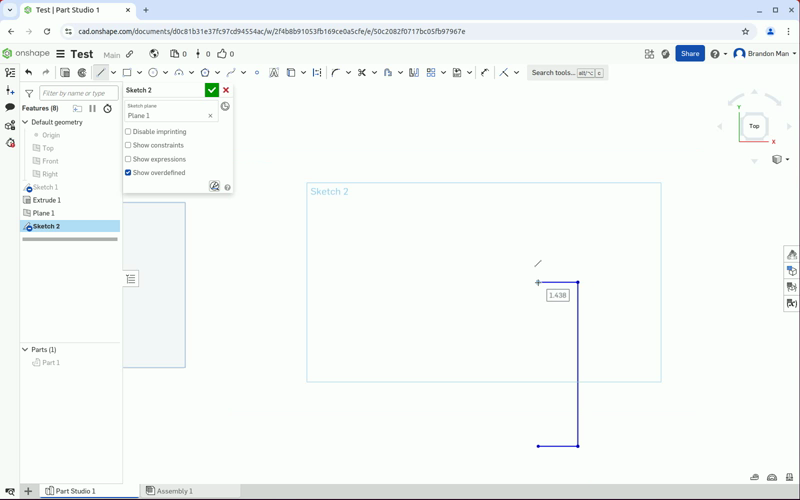
scroll(-6)
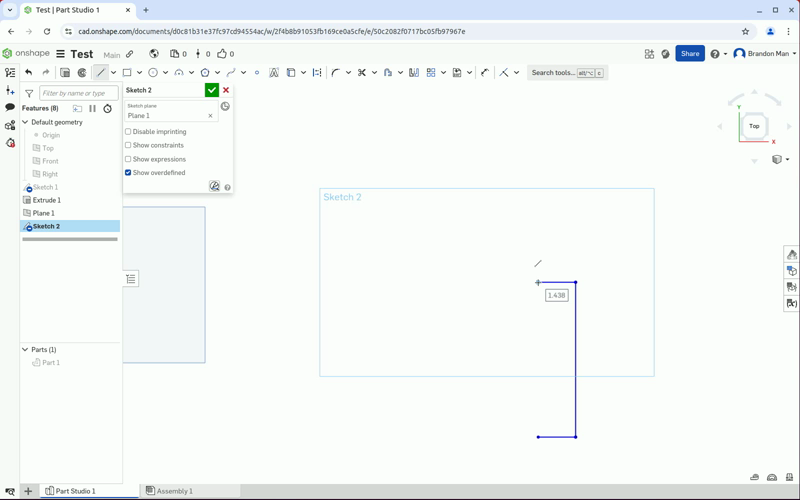
scroll(-6)
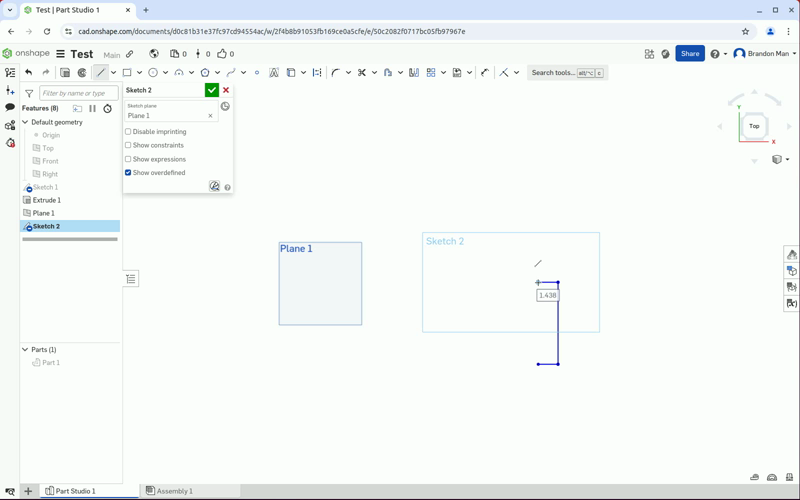
scroll(-6)
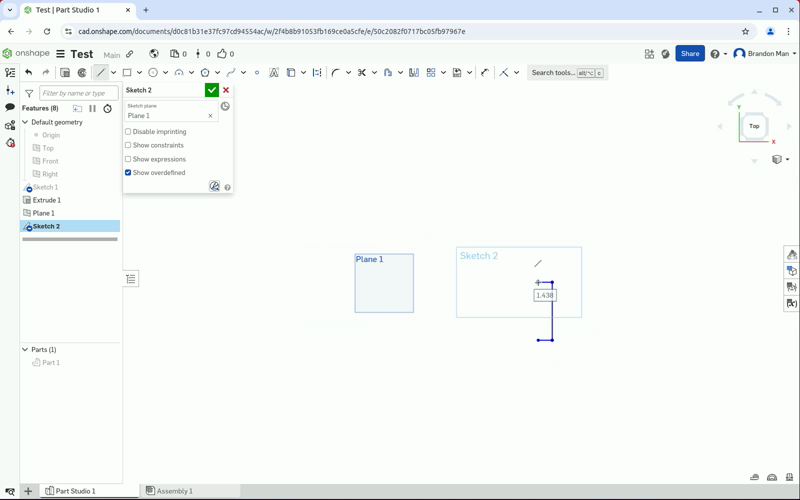
scroll(-6)
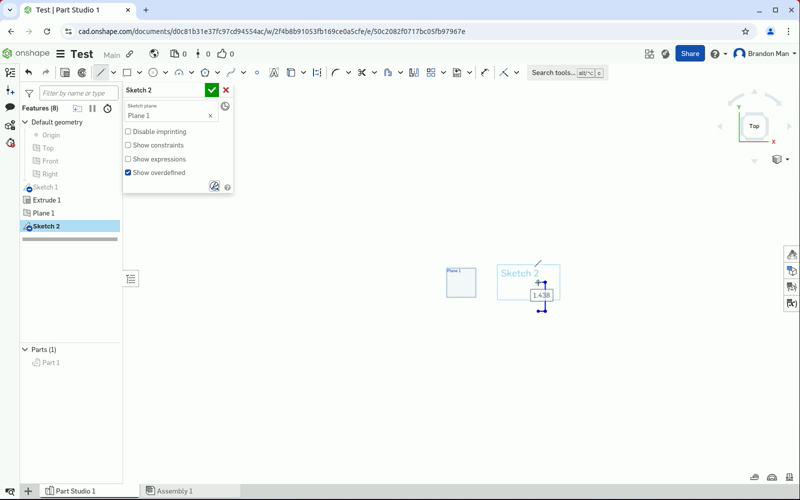
key_up(shift)
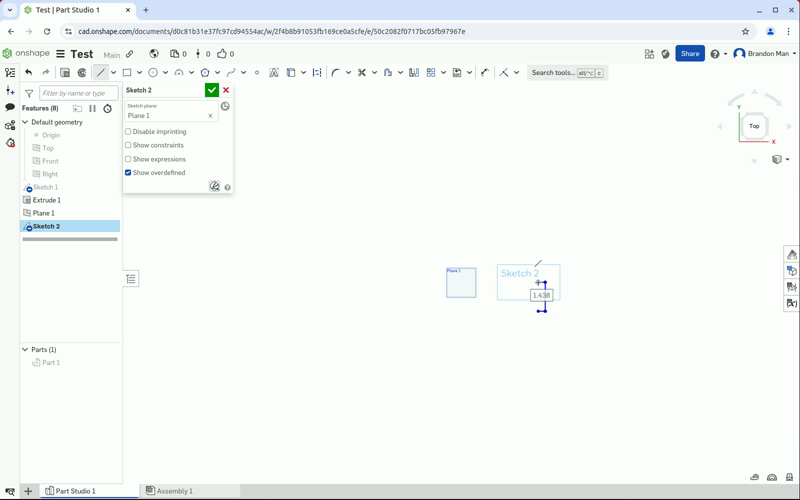
mouse_move(568, 282)
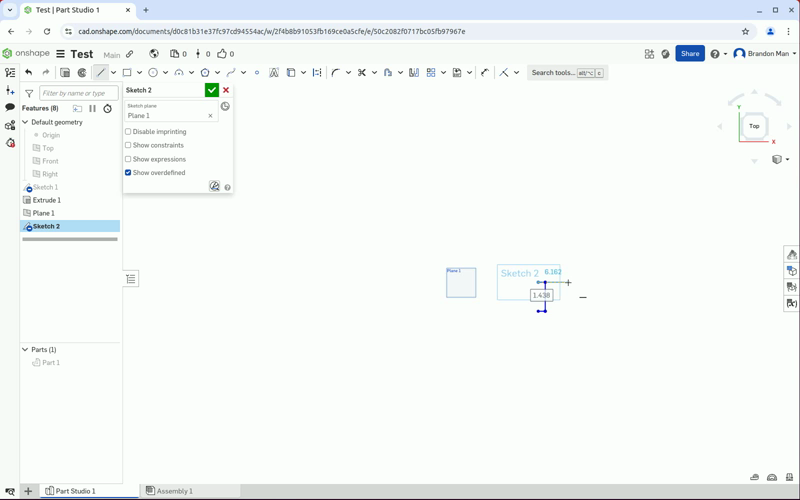
key_down(shift)
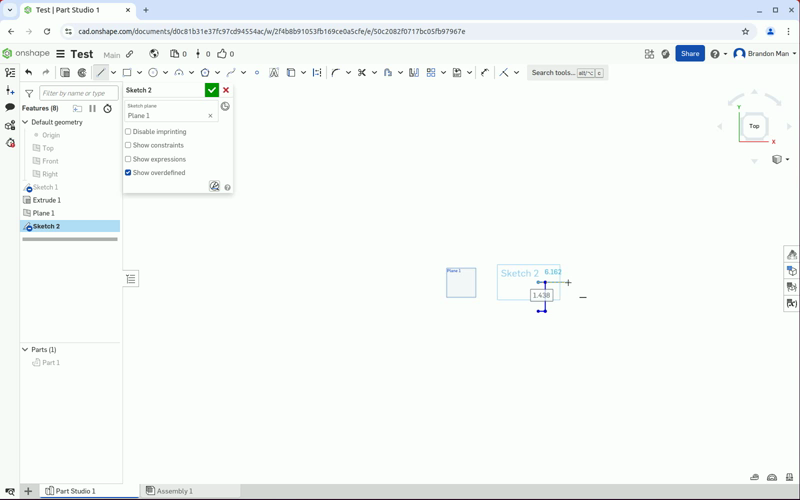
mouse_move(538, 311)
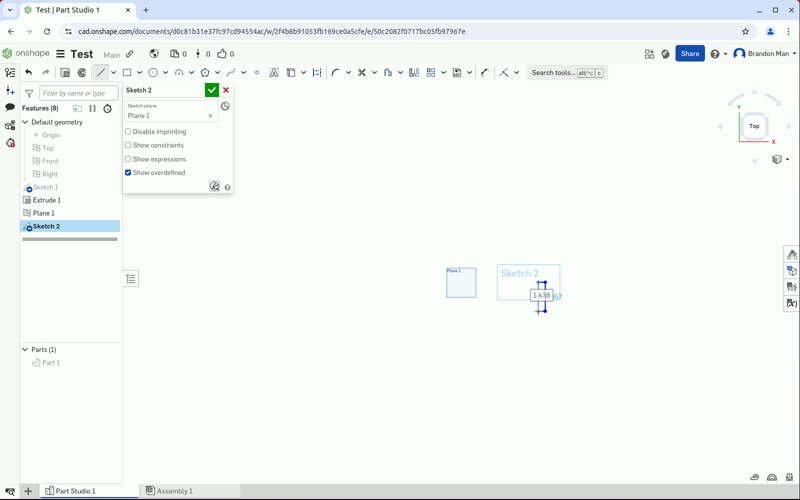
key_up(shift)
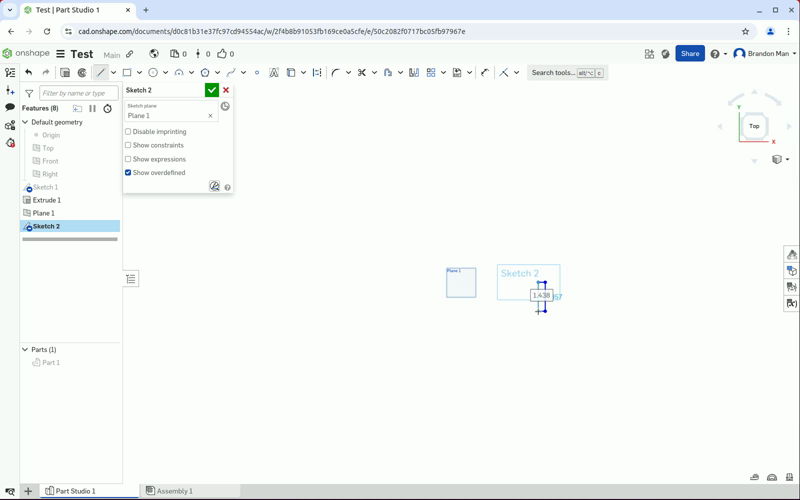
click(538, 311)
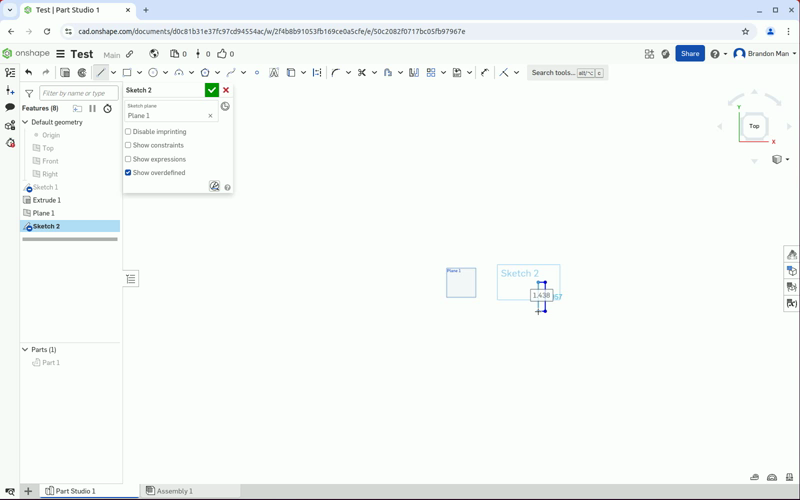
key(esc)
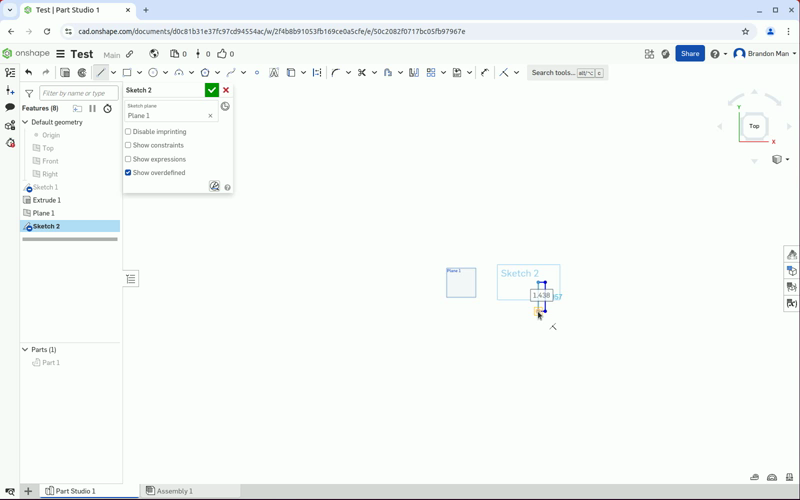
mouse_move(539, 305)
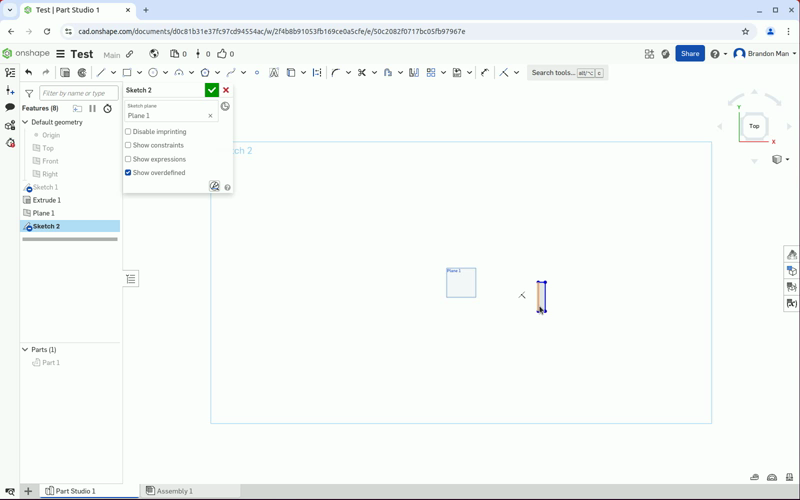
scroll(6)
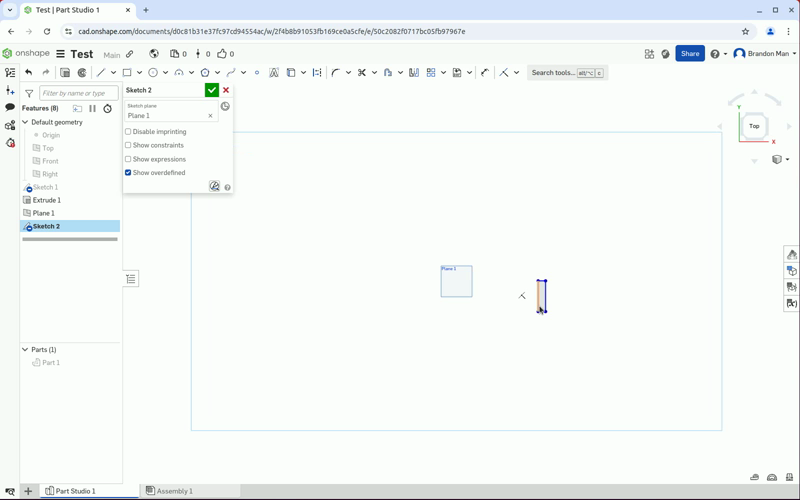
scroll(6)
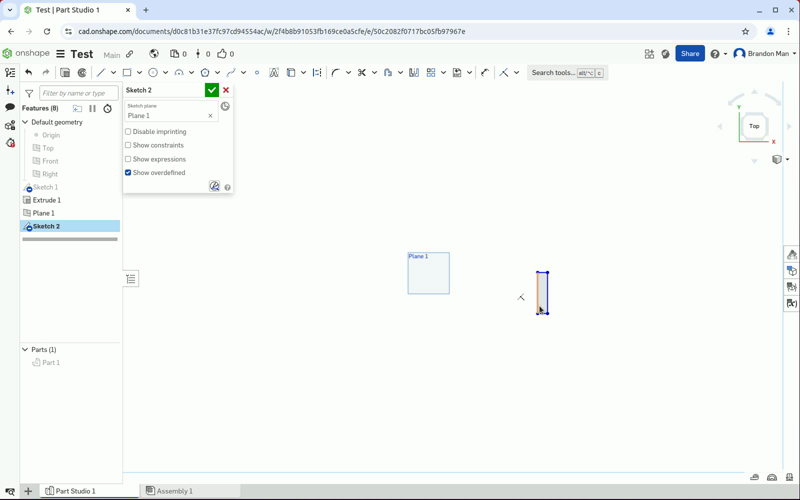
scroll(6)
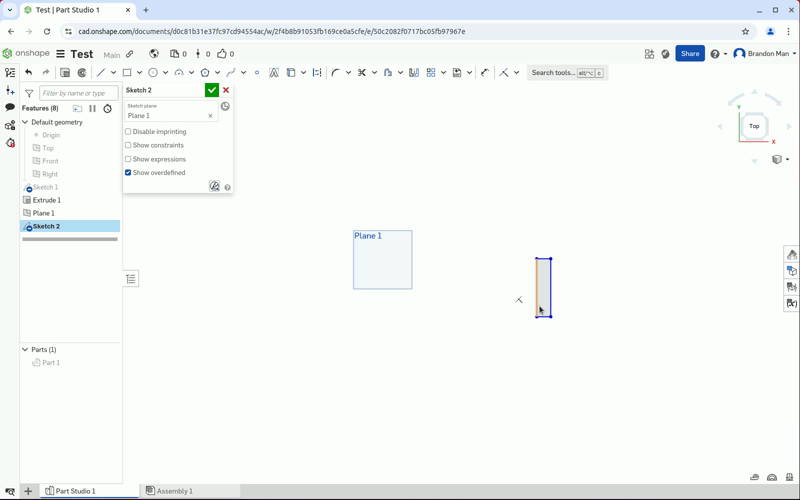
scroll(6)
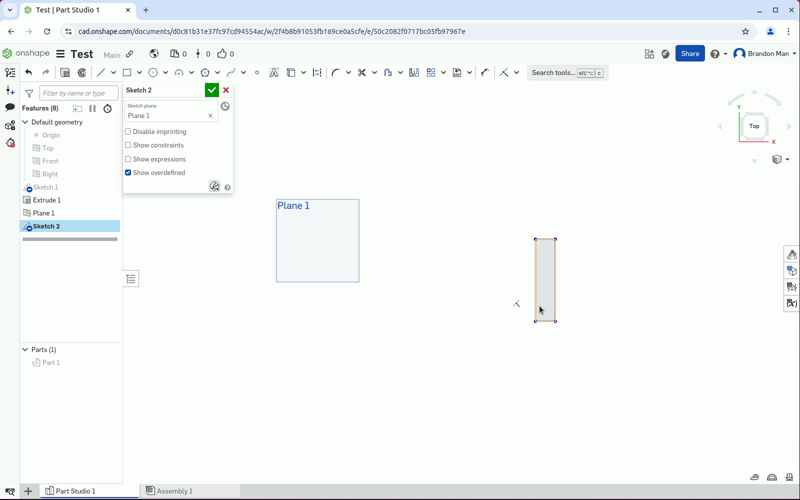
scroll(6)
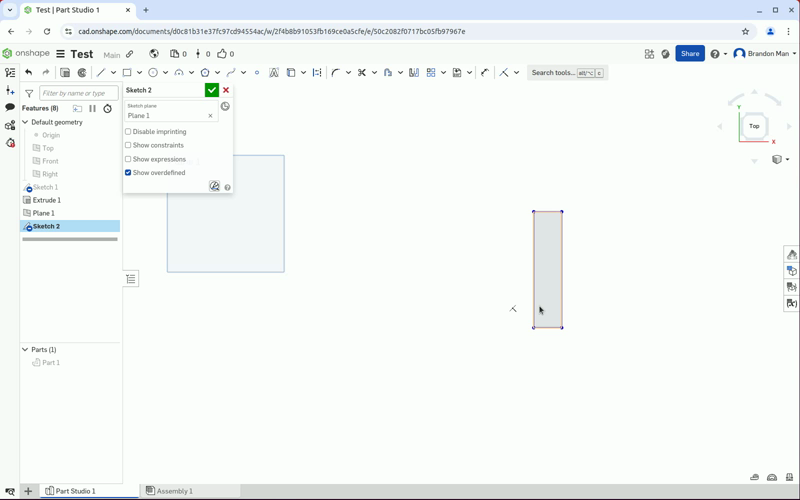
scroll(6)
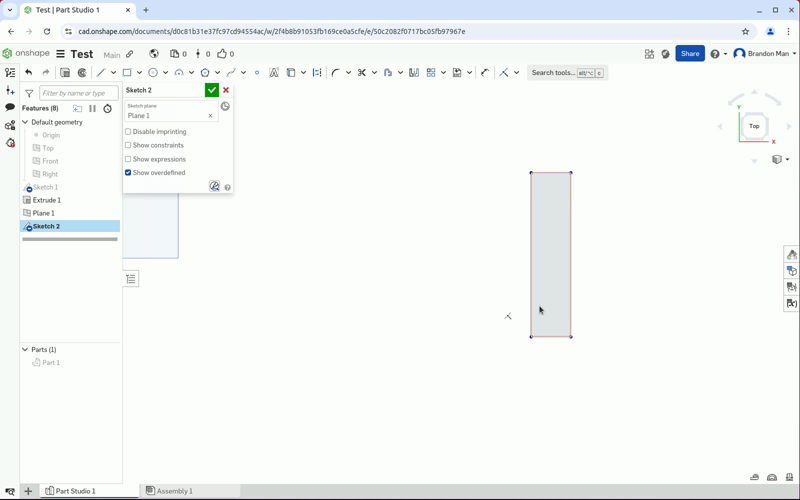
scroll(6)
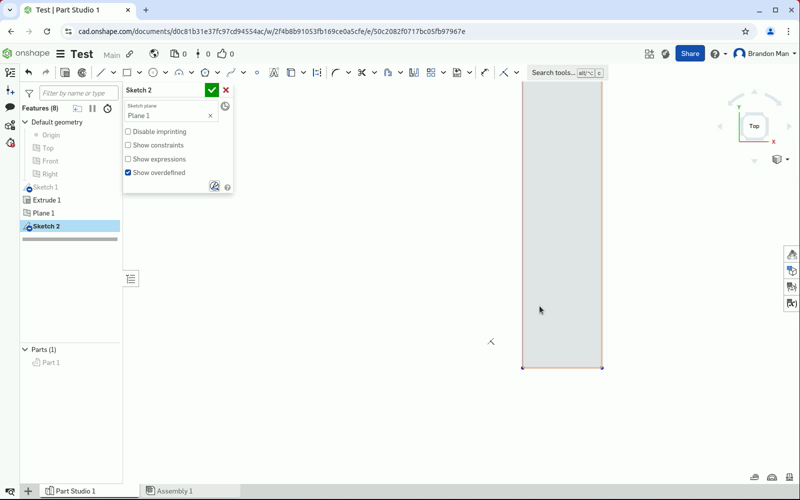
click(539, 305)
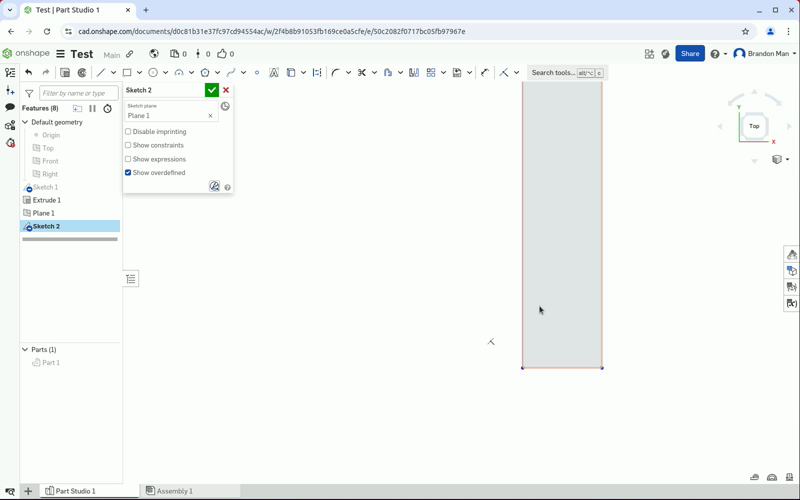
scroll(-6)
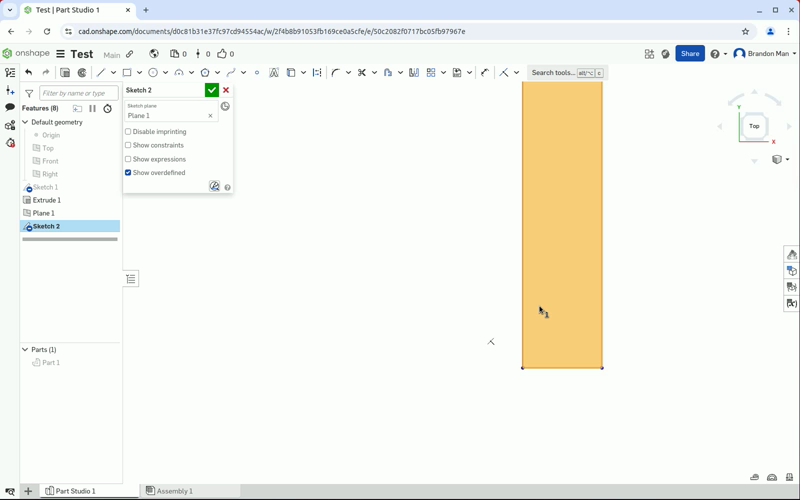
scroll(-6)
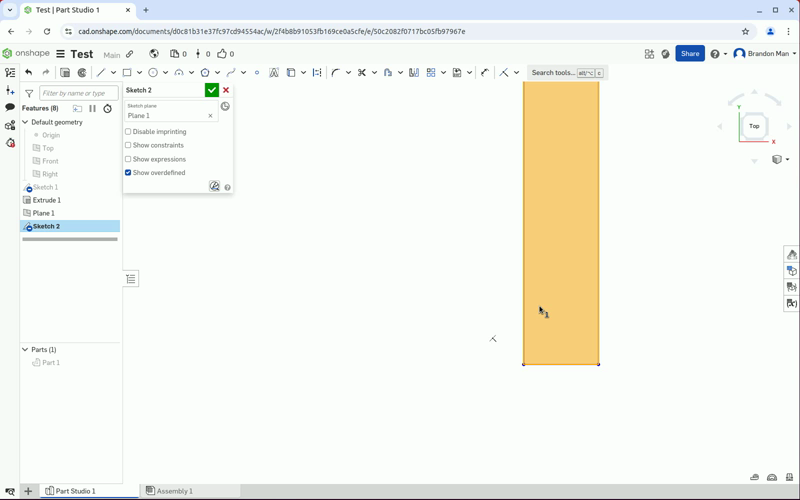
scroll(-6)
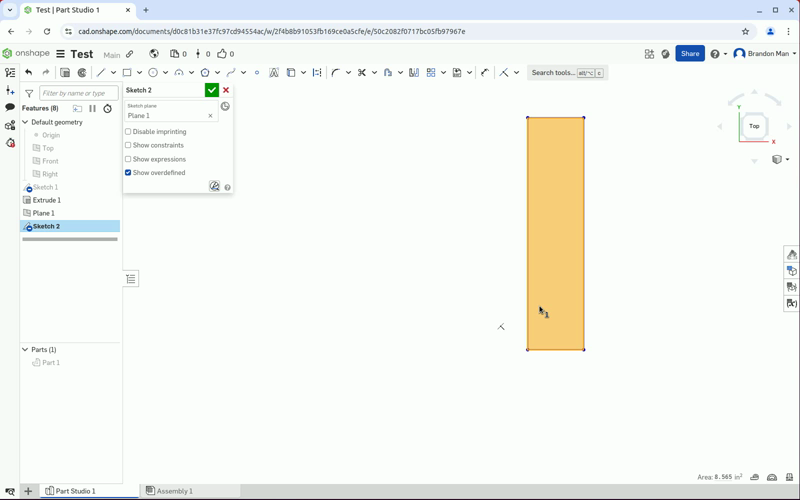
scroll(-6)
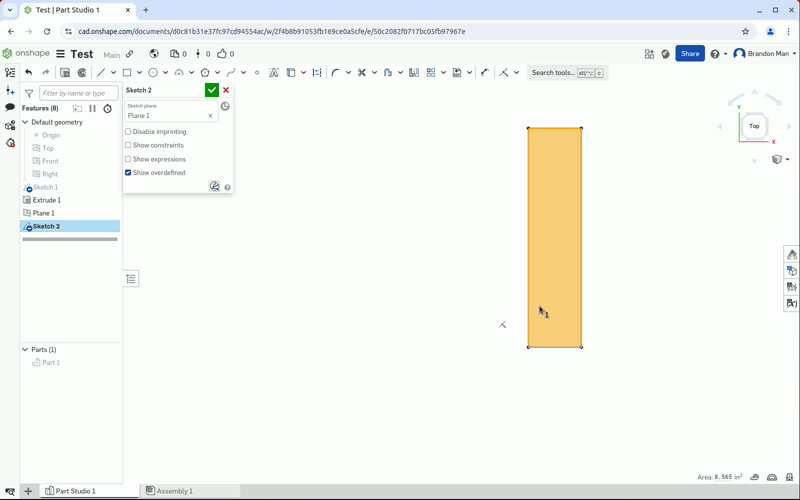
scroll(-6)
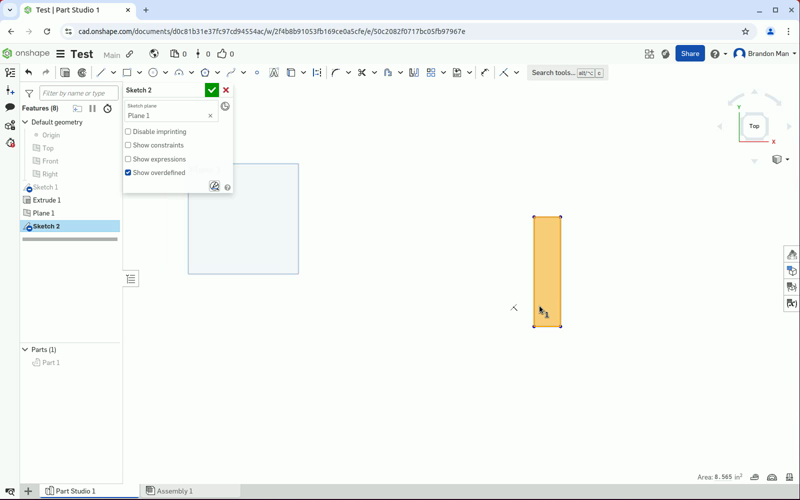
scroll(-6)
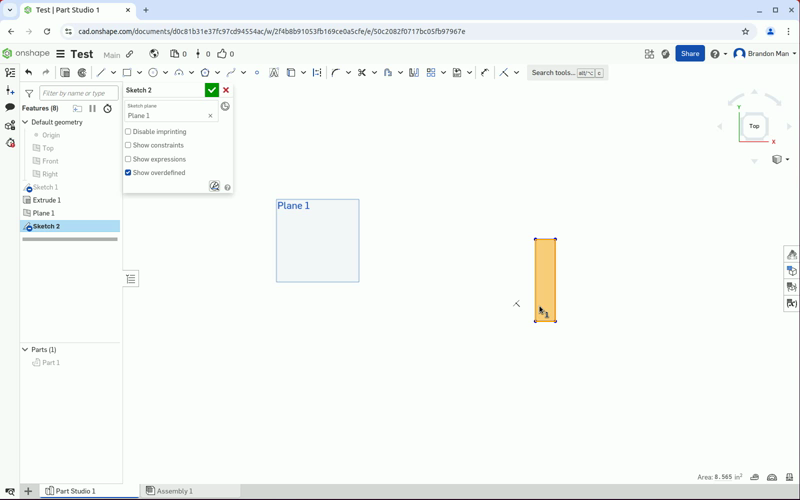
scroll(-6)
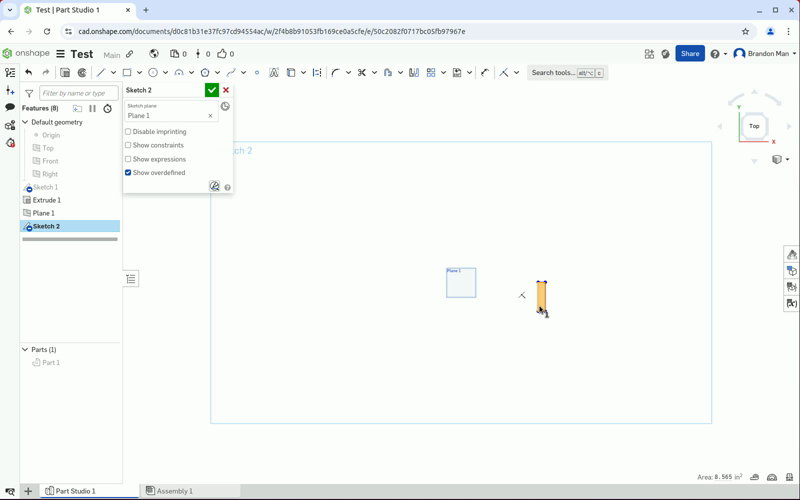
mouse_move(73, 352)
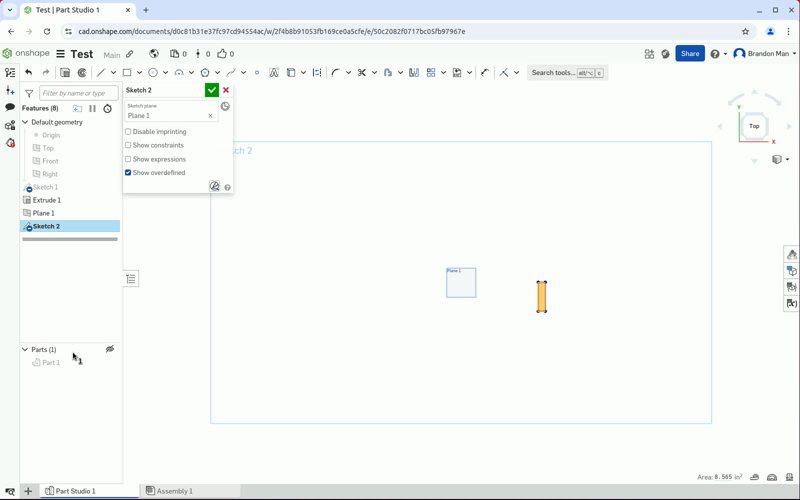
key(shift+y)
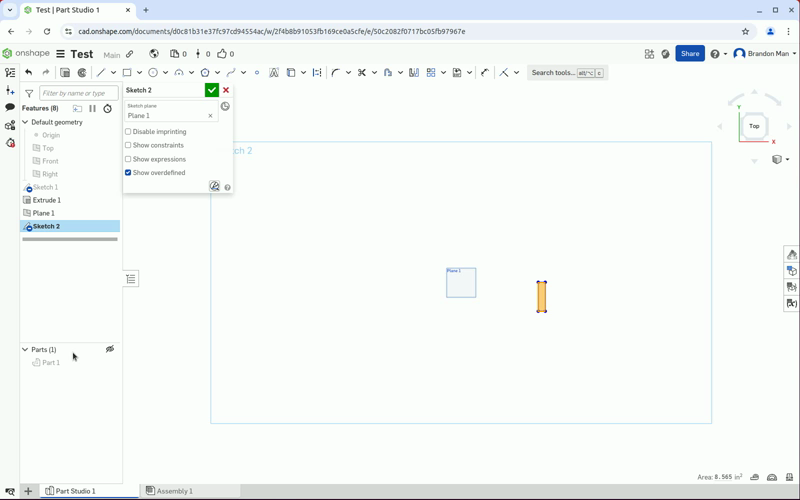
key(shift+e)
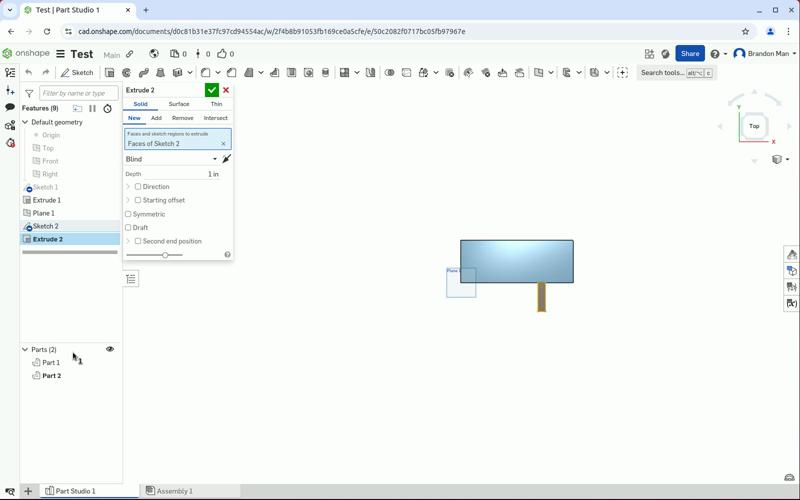
mouse_move(143, 106)
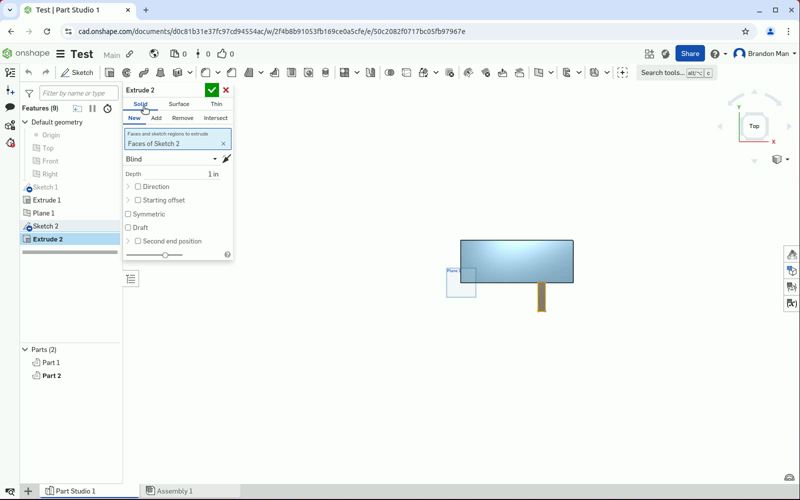
click(143, 106)
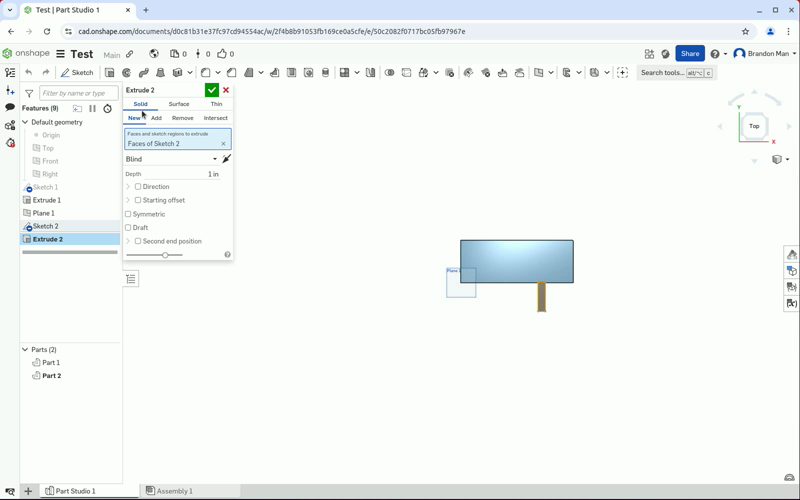
mouse_move(137, 120)
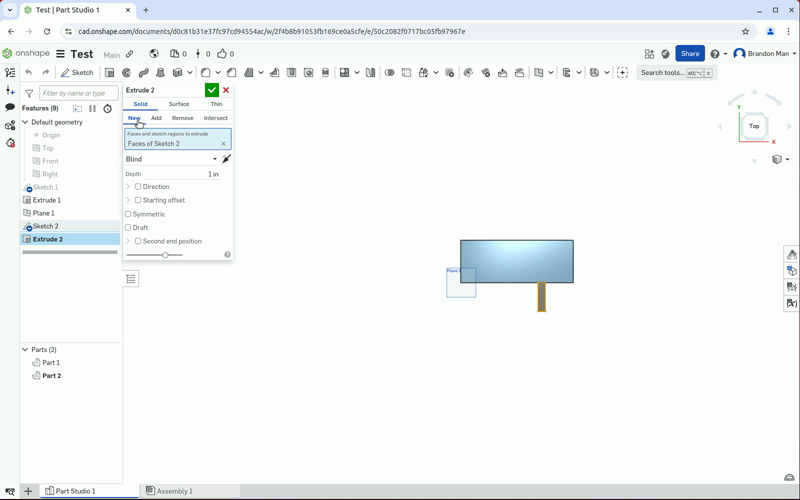
click(137, 120)
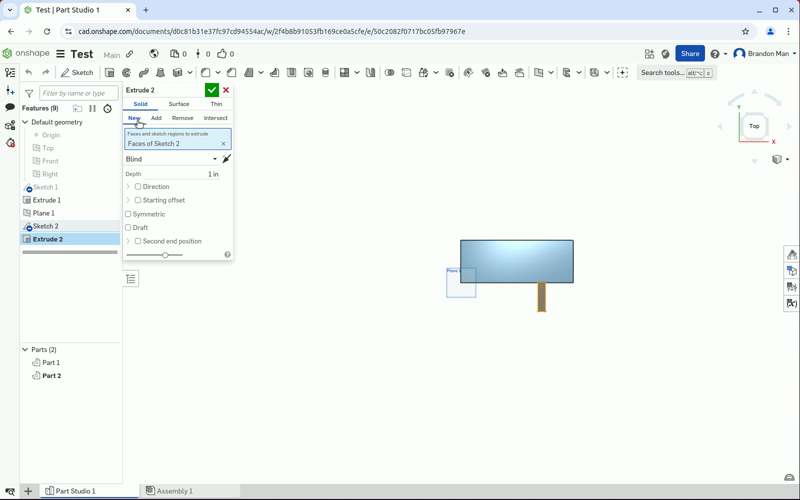
key(tab, 4)
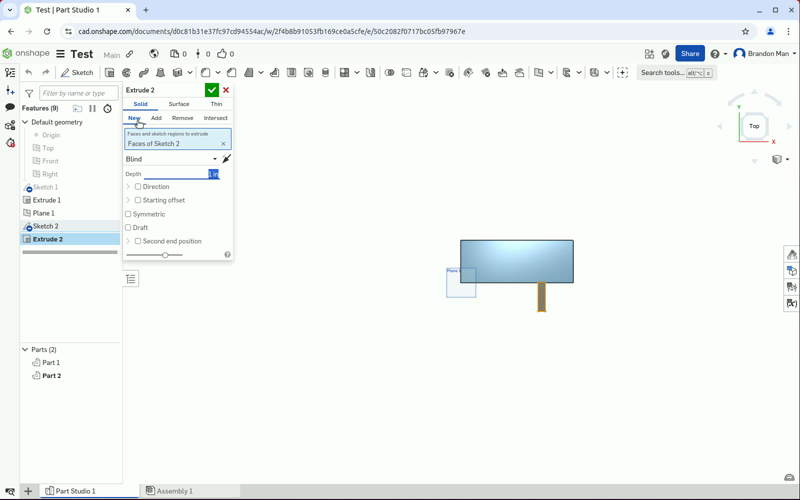
text(-1.444)
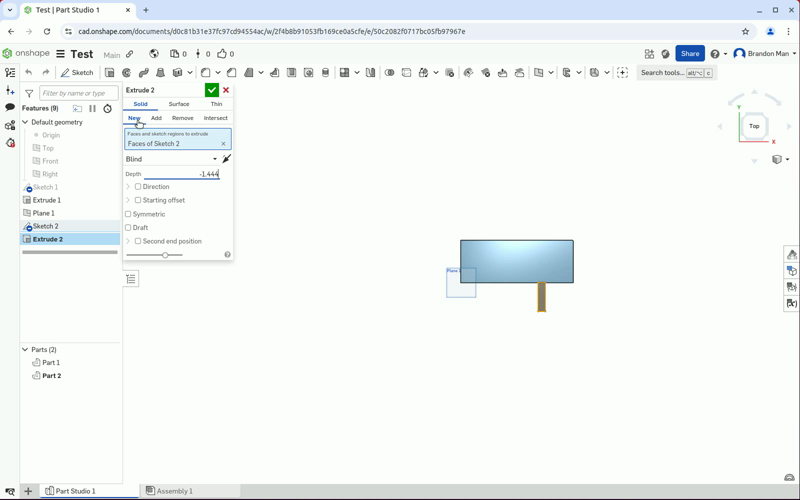
key(enter)
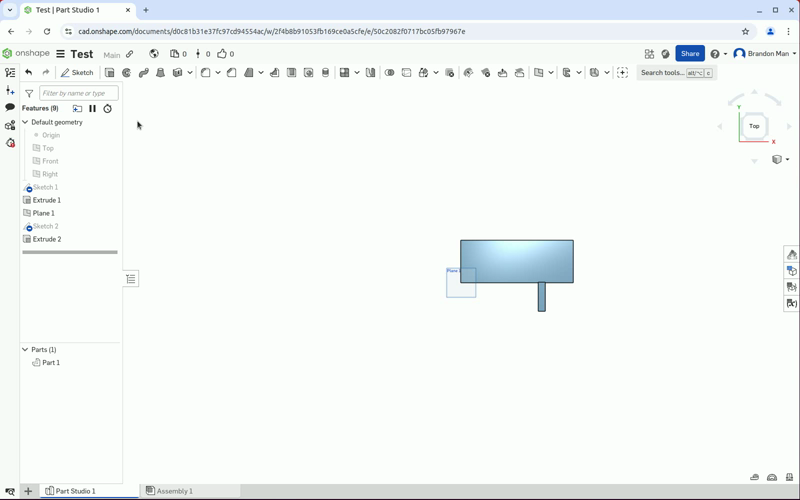
key(shift+h)
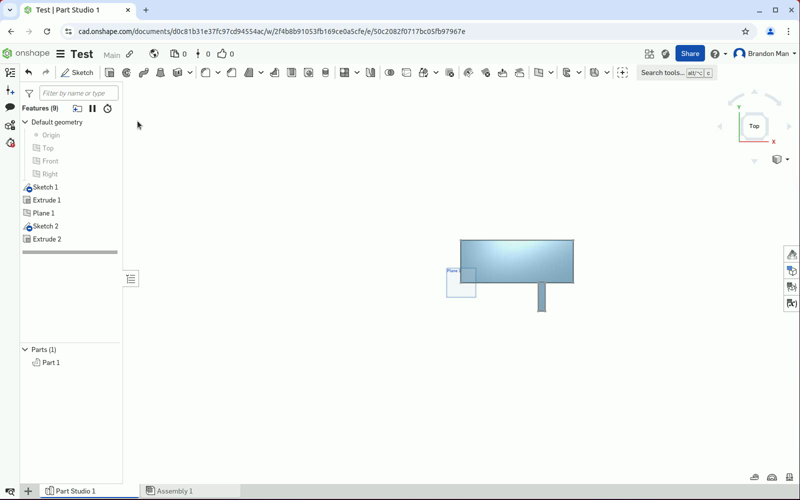
key(shift+h)
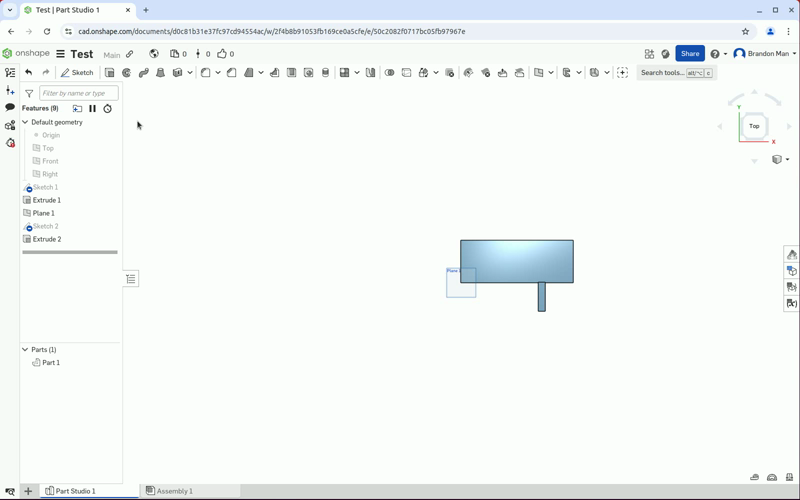
mouse_move(73, 189)
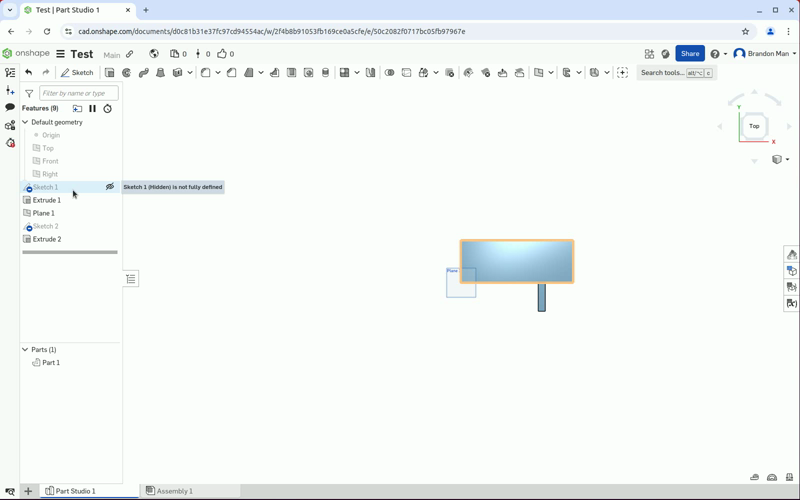
click(73, 189)
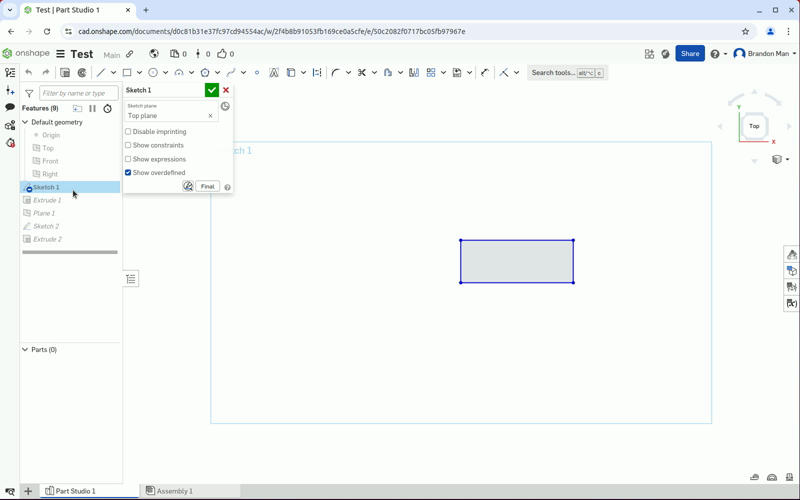
mouse_move(229, 92)
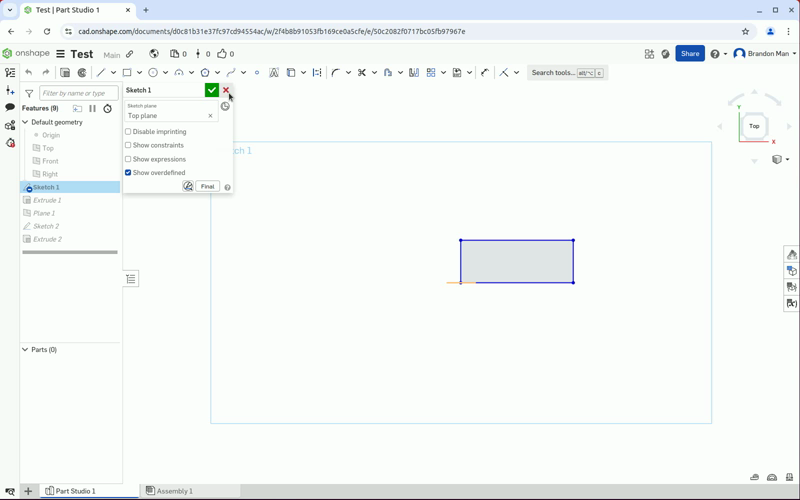
click(229, 92)
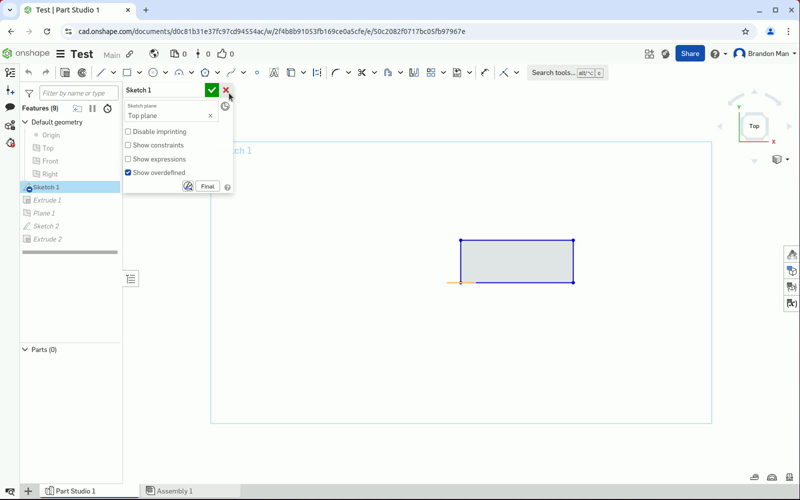
key(shift+s)
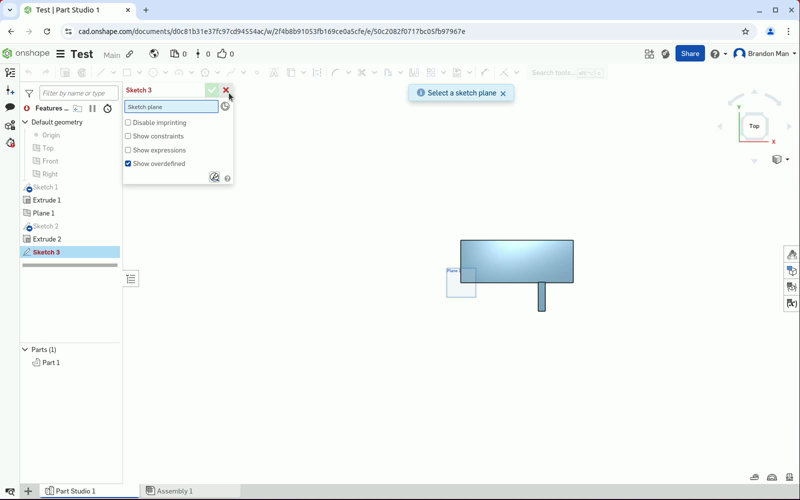
mouse_move(73, 215)
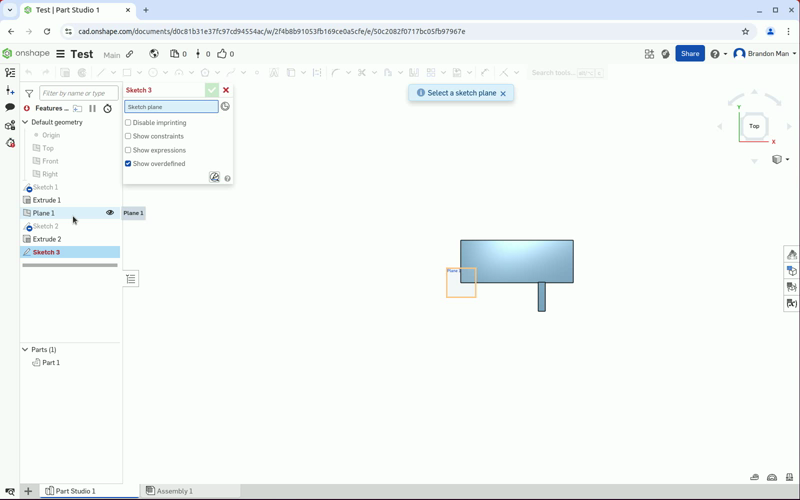
click(73, 215)
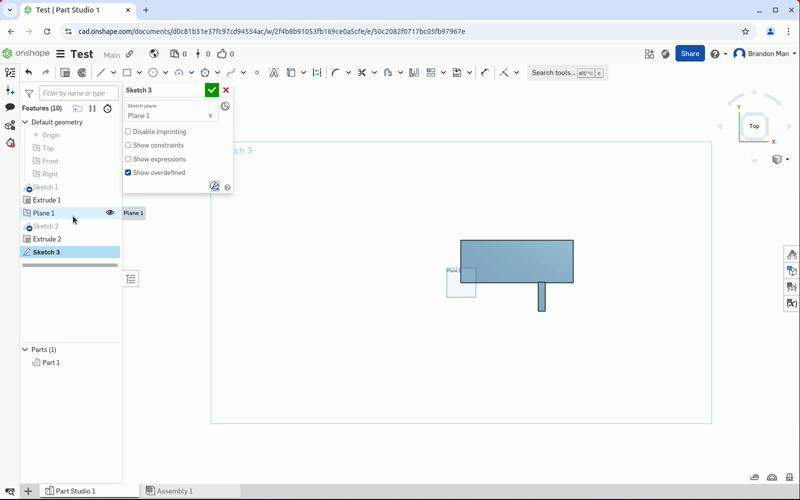
mouse_move(73, 352)
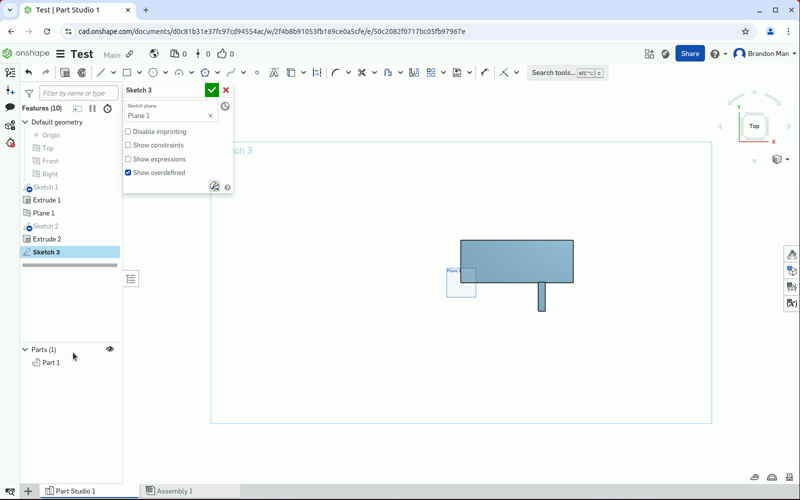
key(y)
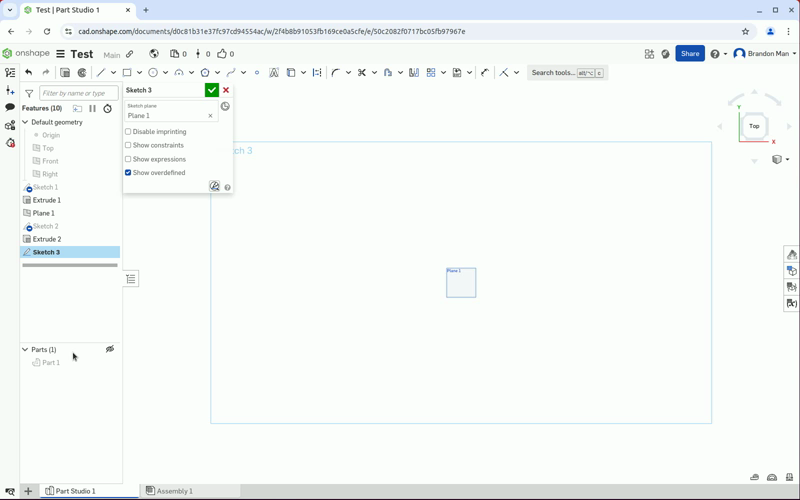
key(l)
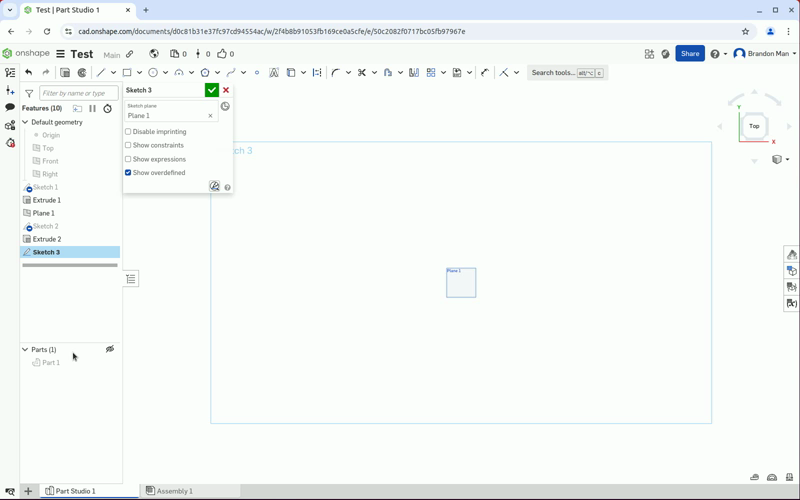
key_down(shift)
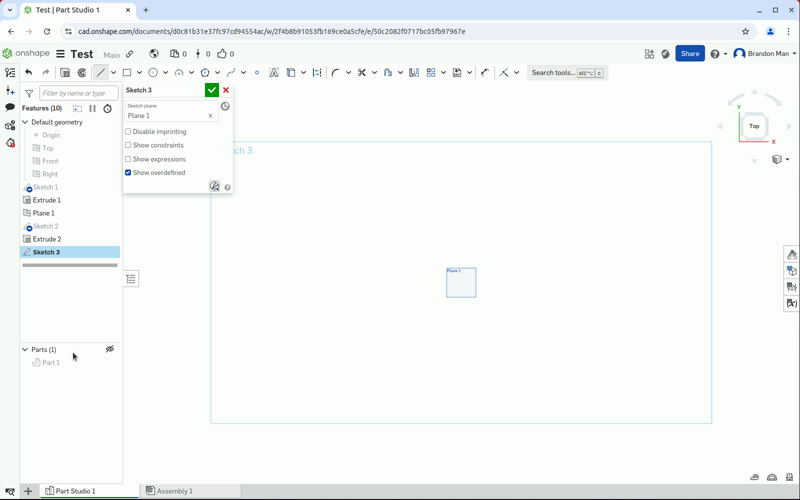
mouse_move(489, 311)
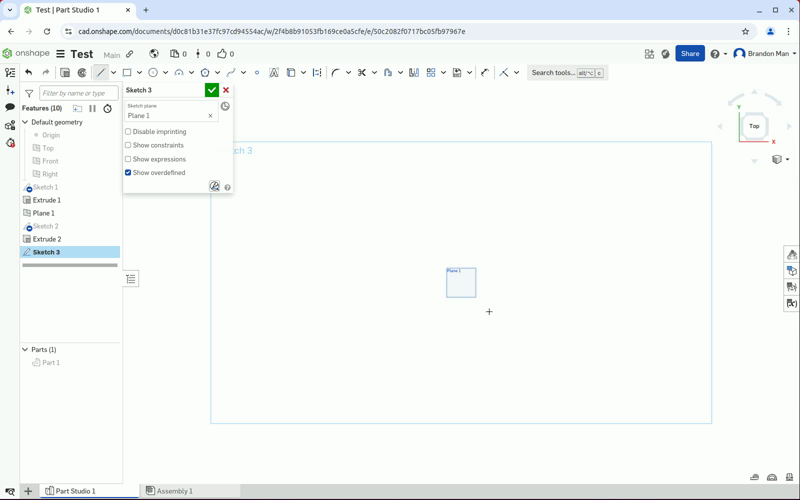
click(489, 311)
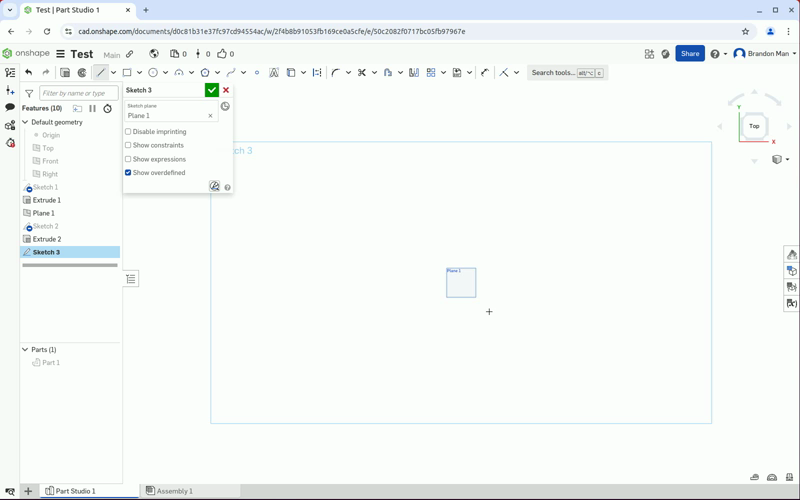
key_up(shift)
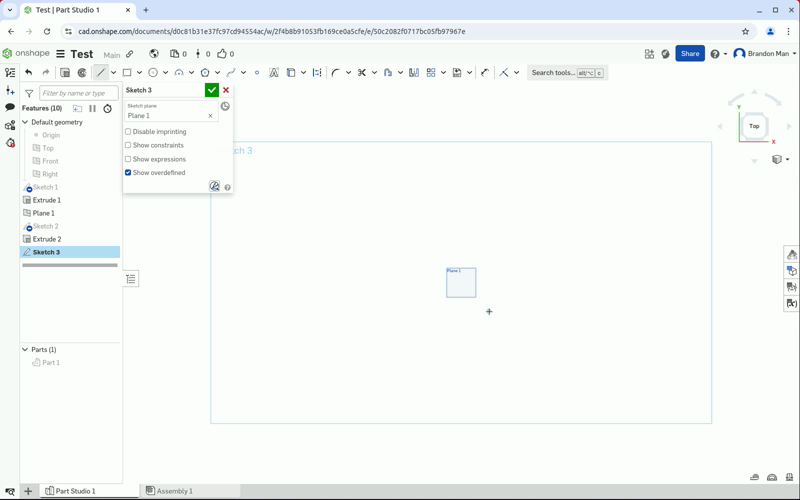
key_down(shift)
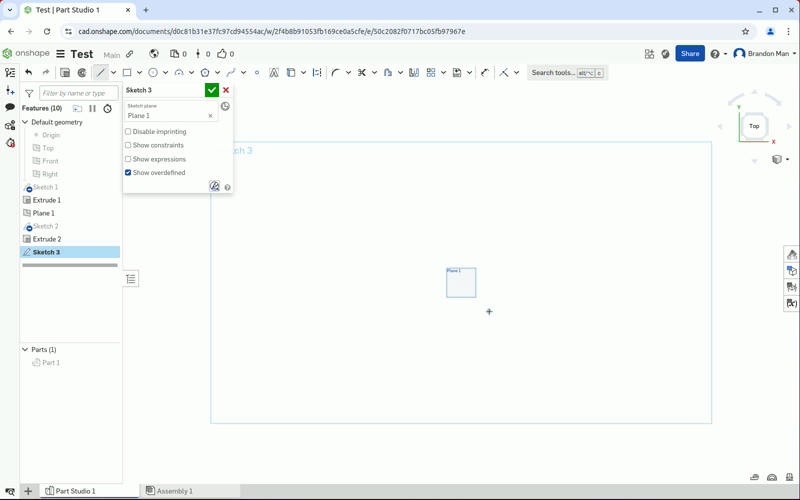
mouse_move(519, 311)
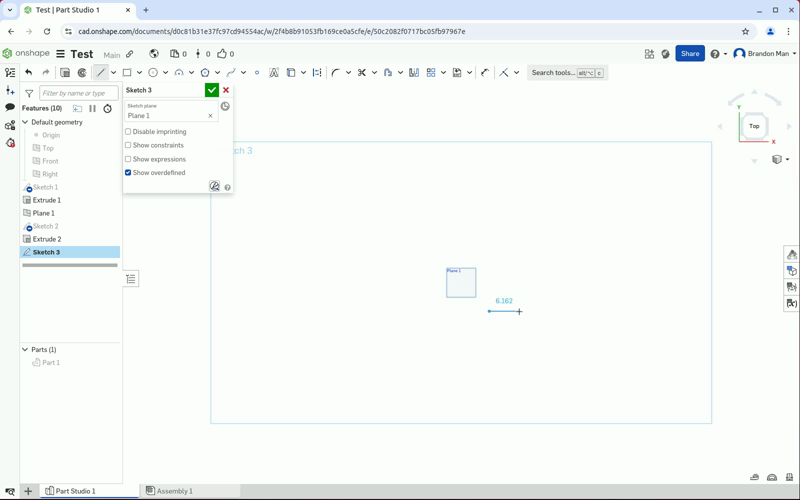
mouse_move(496, 311)
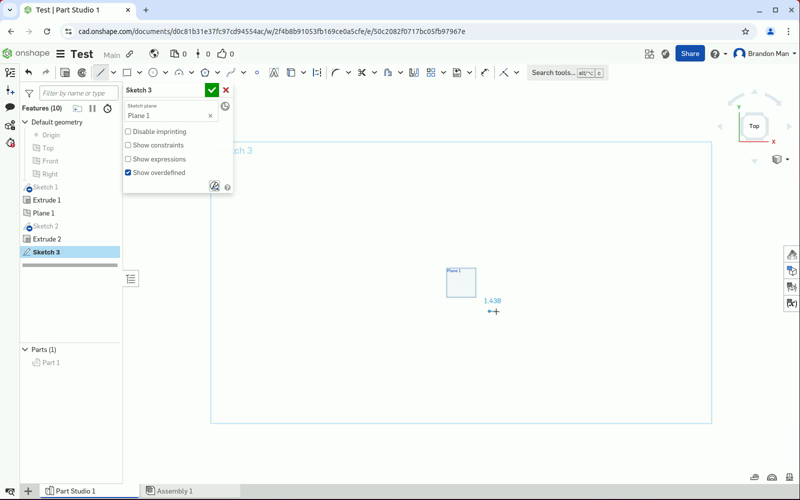
scroll(6)
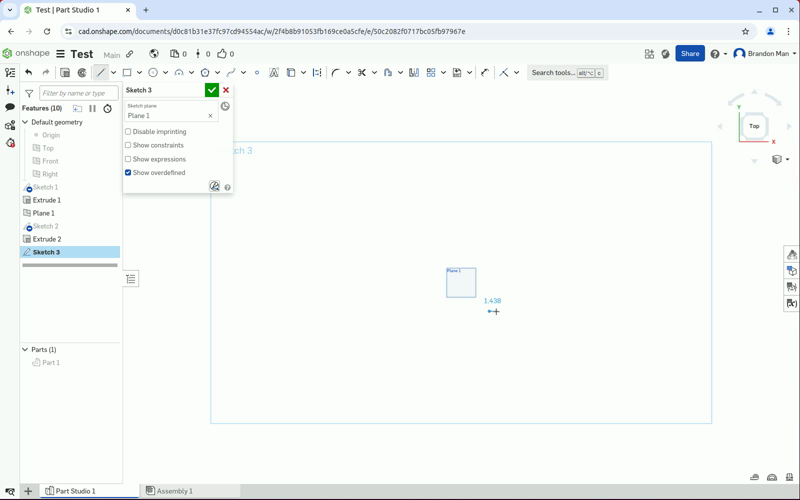
scroll(6)
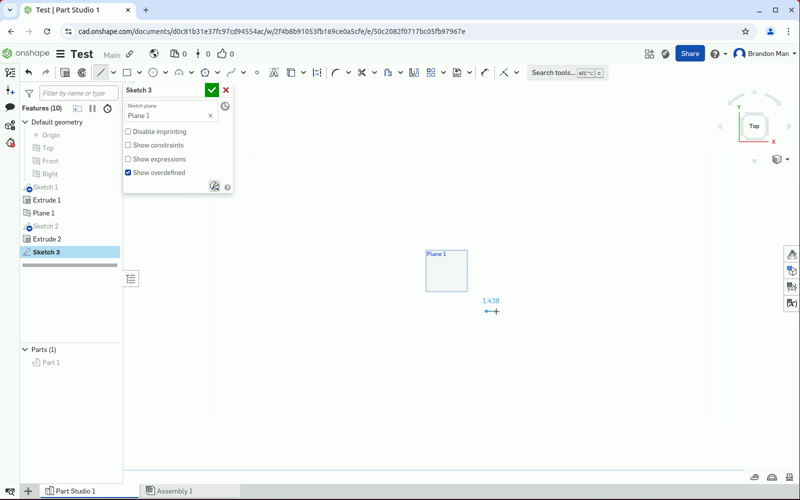
scroll(6)
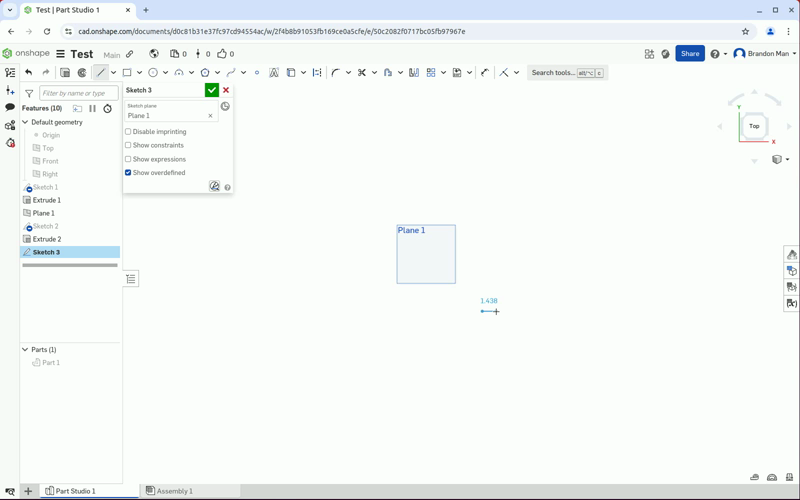
scroll(6)
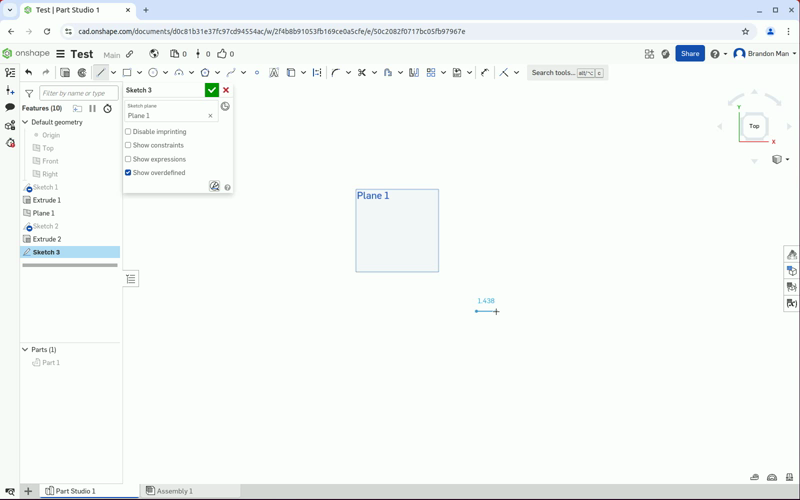
scroll(6)
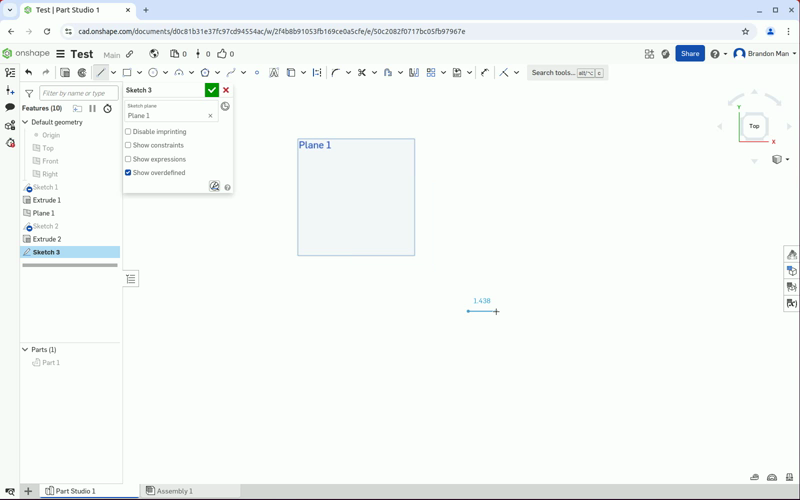
scroll(6)
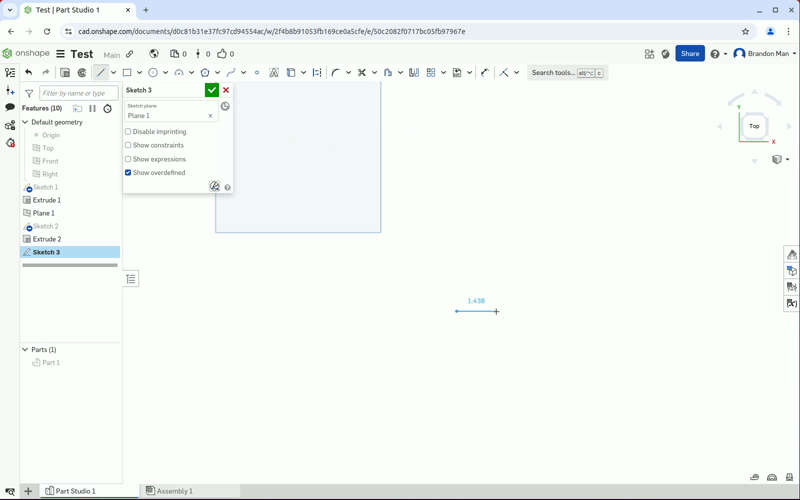
scroll(6)
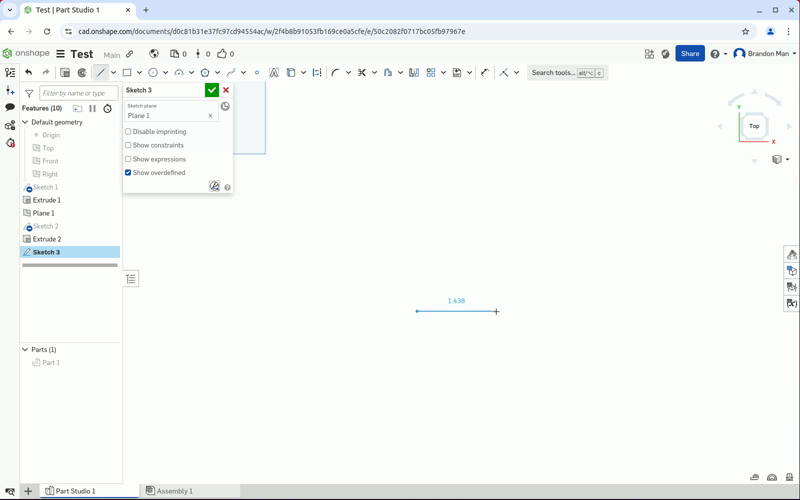
click(496, 311)
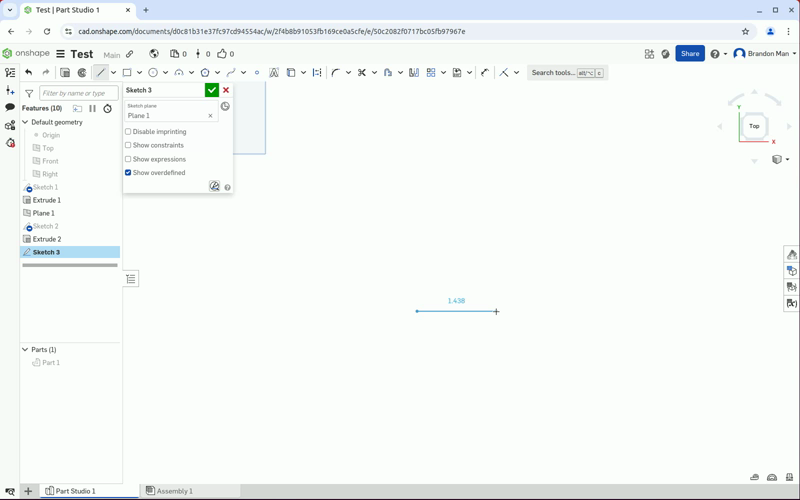
scroll(-6)
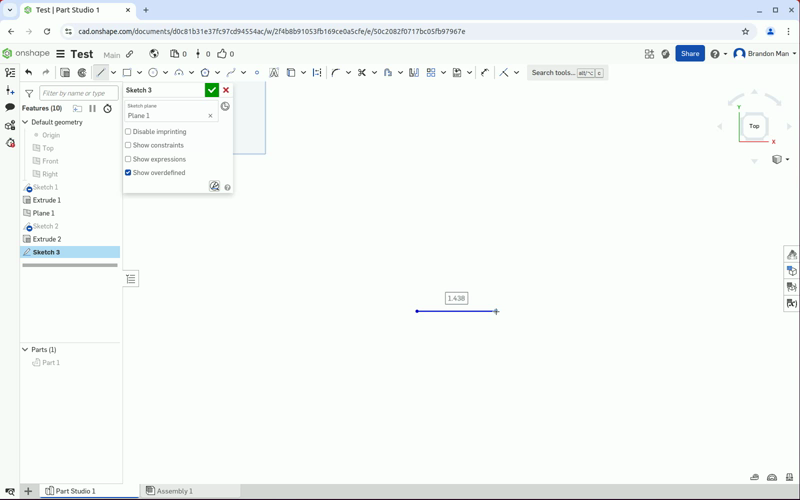
scroll(-6)
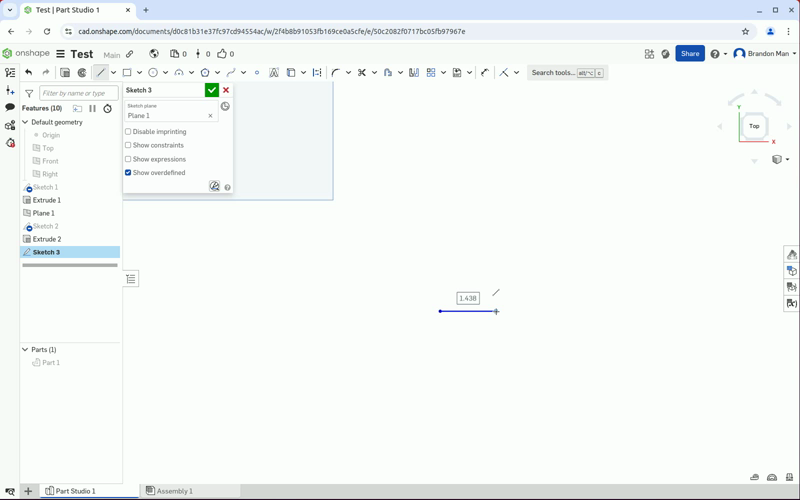
scroll(-6)
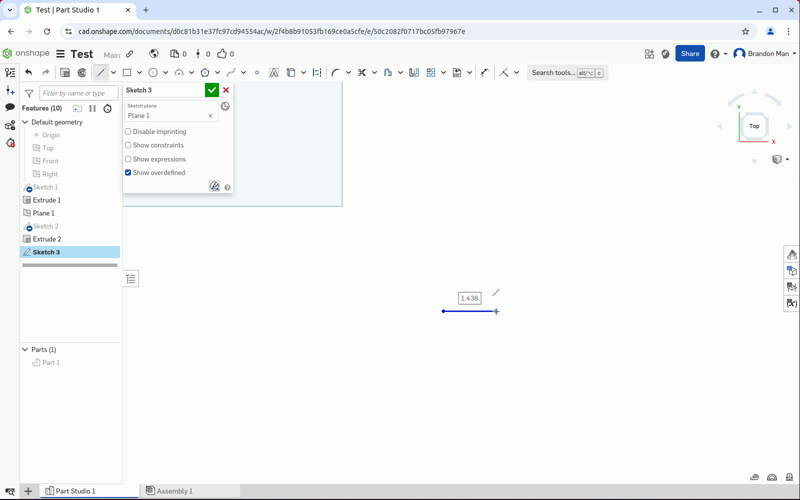
scroll(-6)
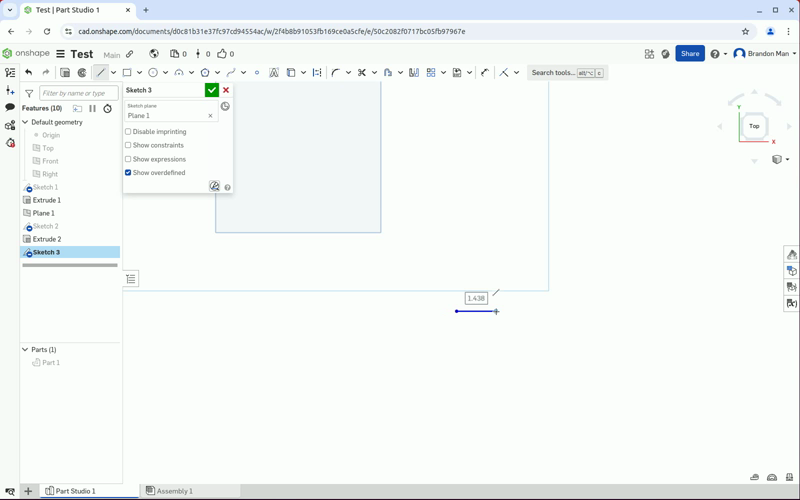
scroll(-6)
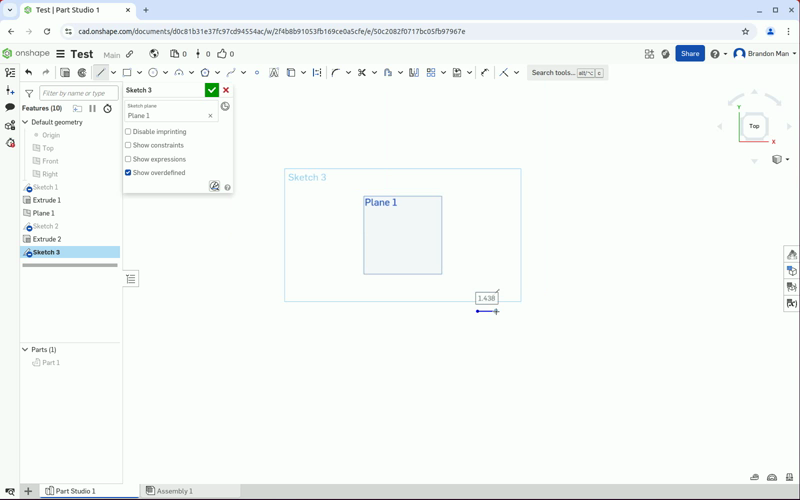
scroll(-6)
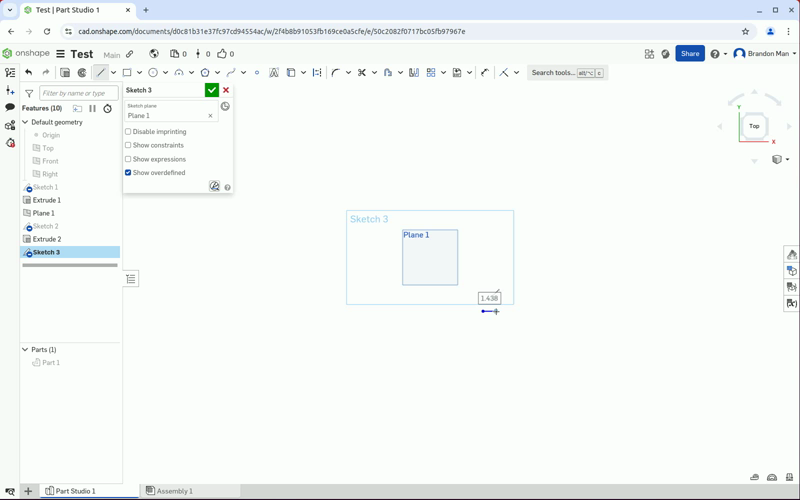
scroll(-6)
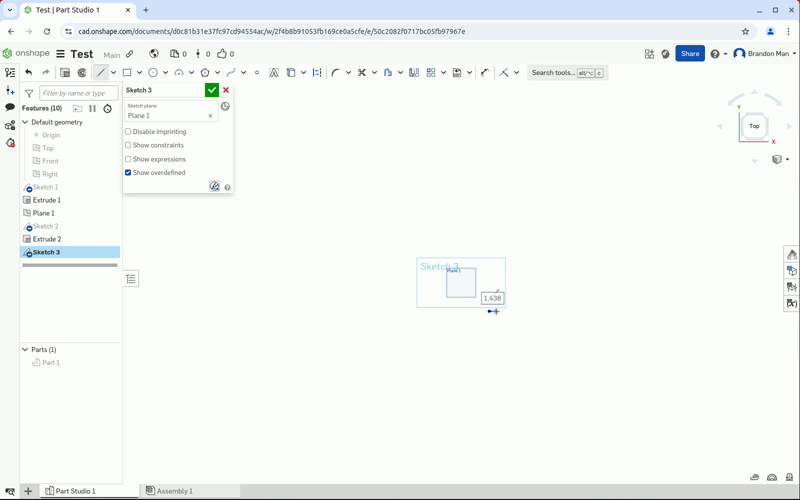
key_up(shift)
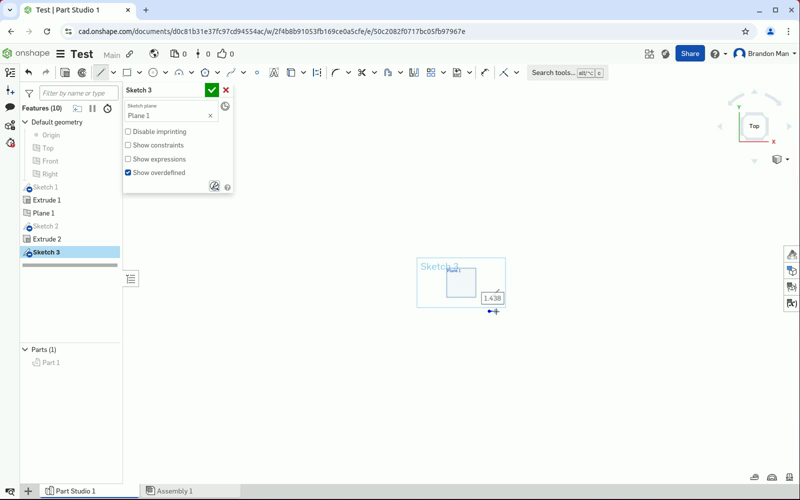
key_down(shift)
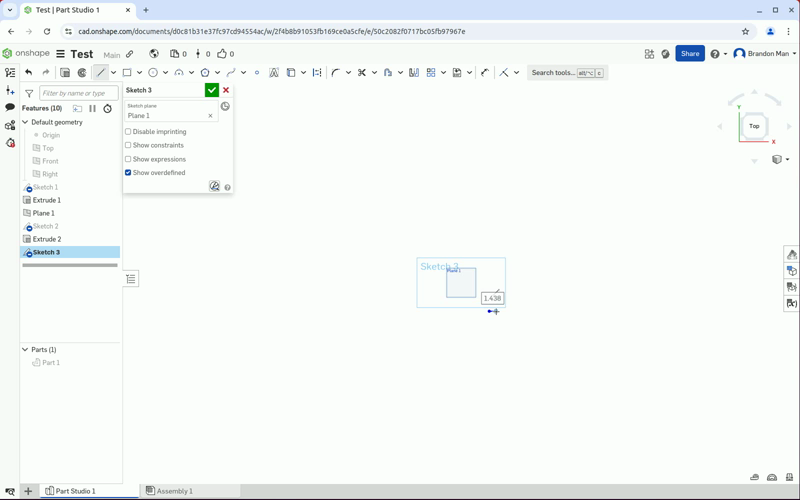
mouse_move(526, 311)
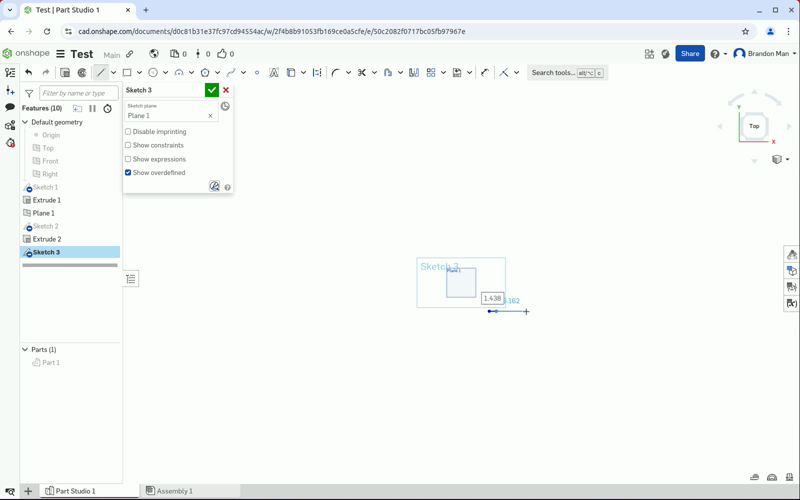
mouse_move(496, 282)
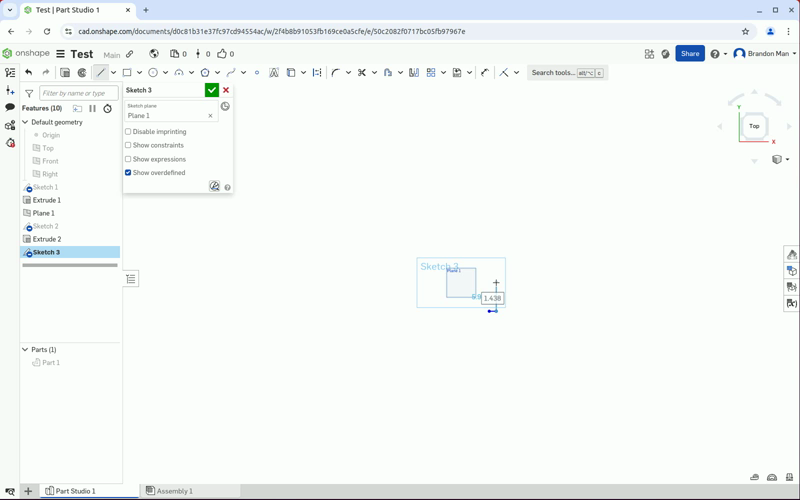
click(496, 282)
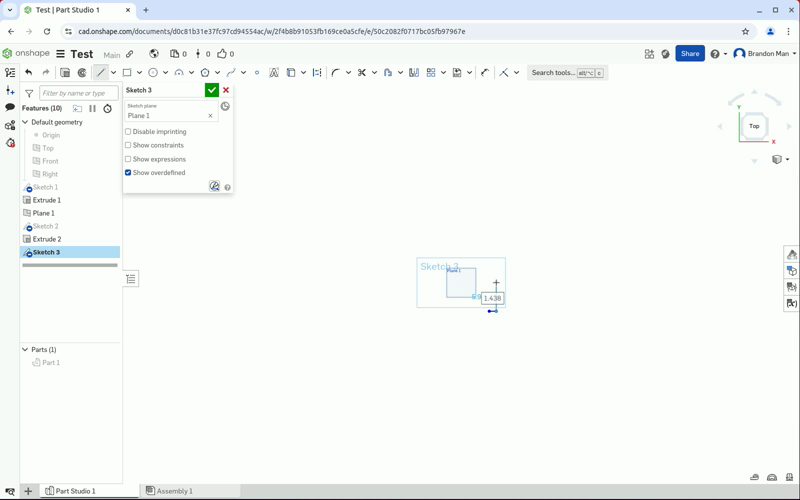
key_up(shift)
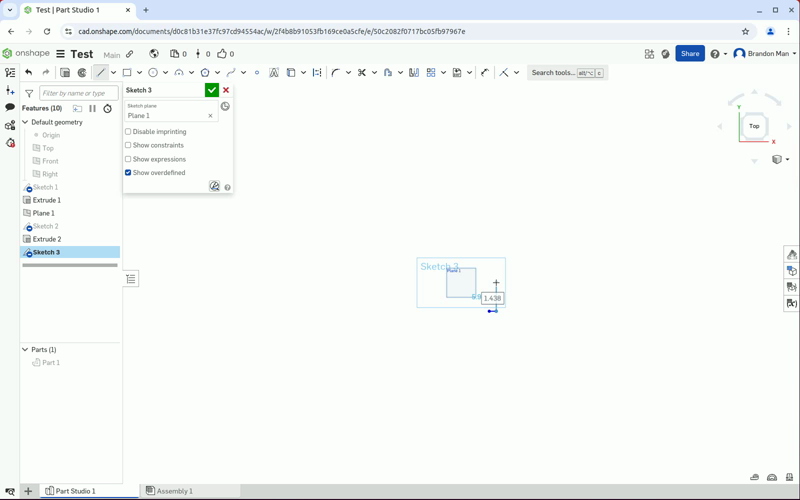
key_down(shift)
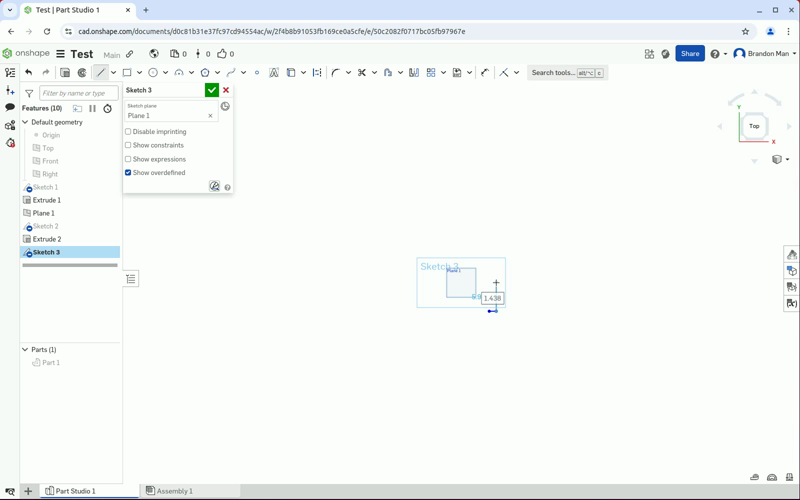
mouse_move(526, 282)
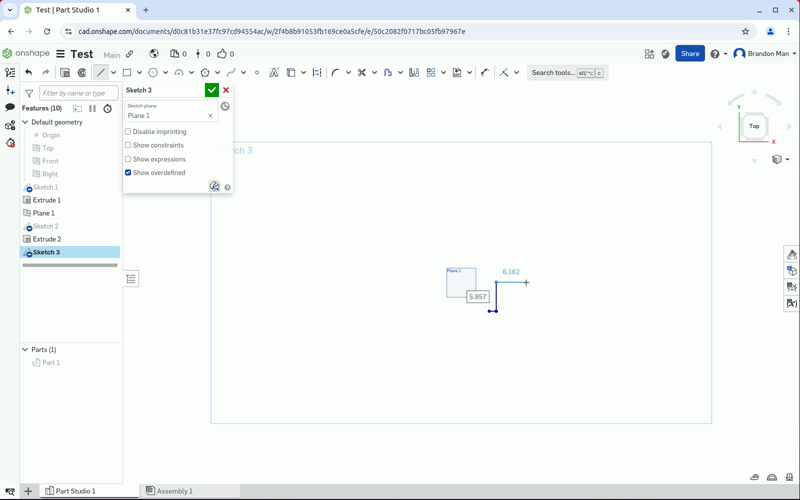
mouse_move(489, 282)
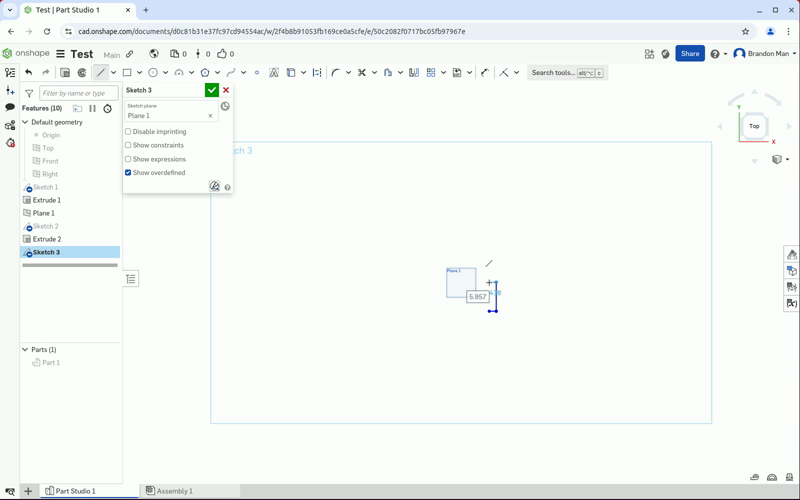
scroll(6)
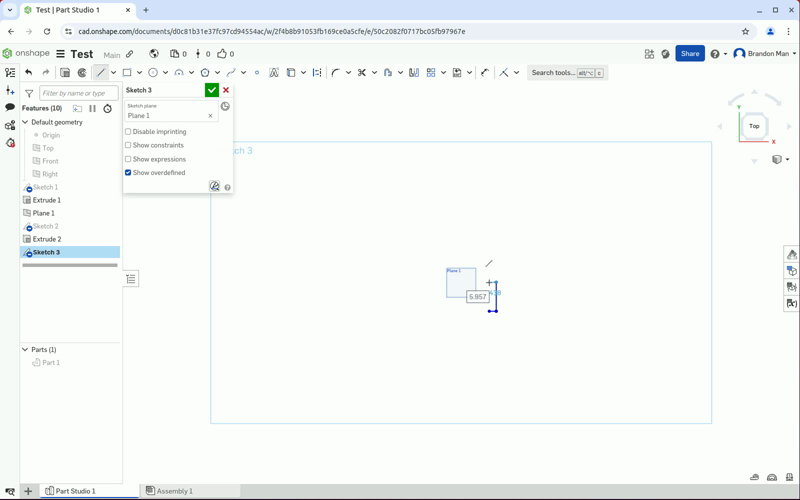
scroll(6)
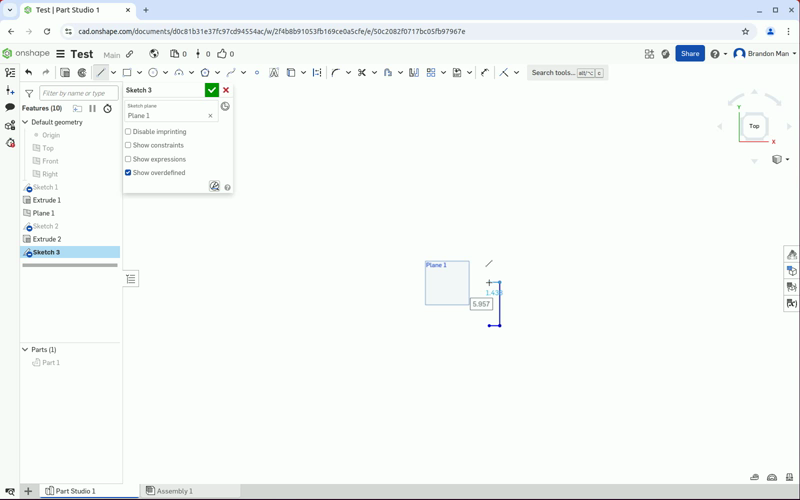
scroll(6)
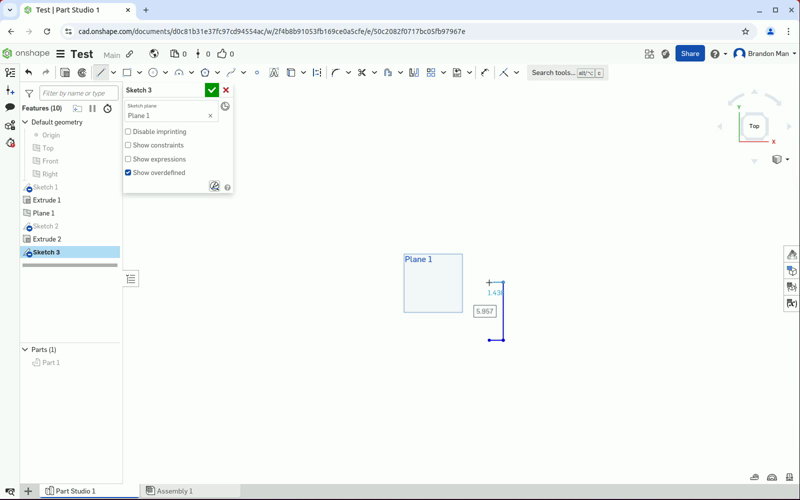
scroll(6)
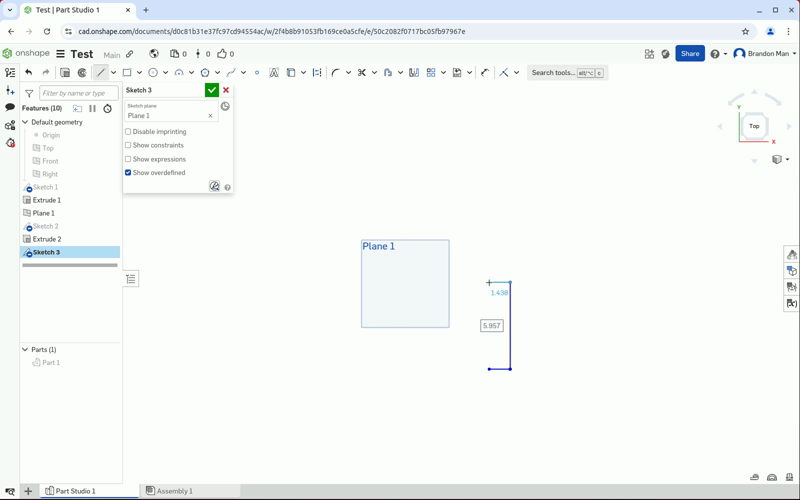
scroll(6)
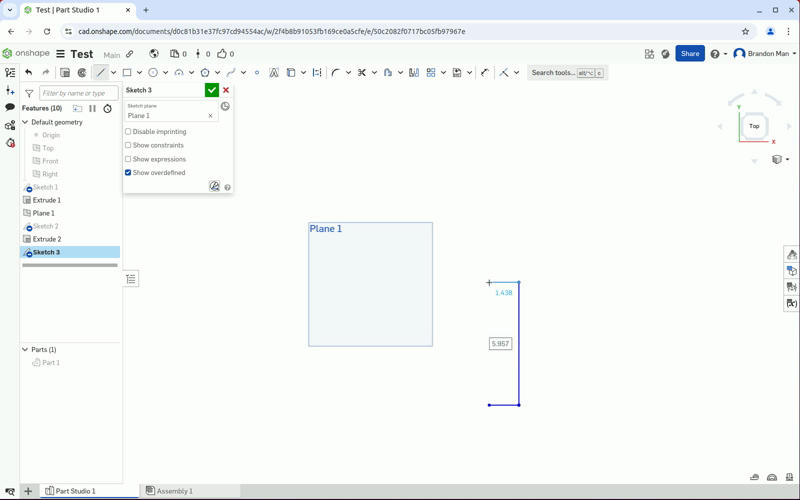
scroll(6)
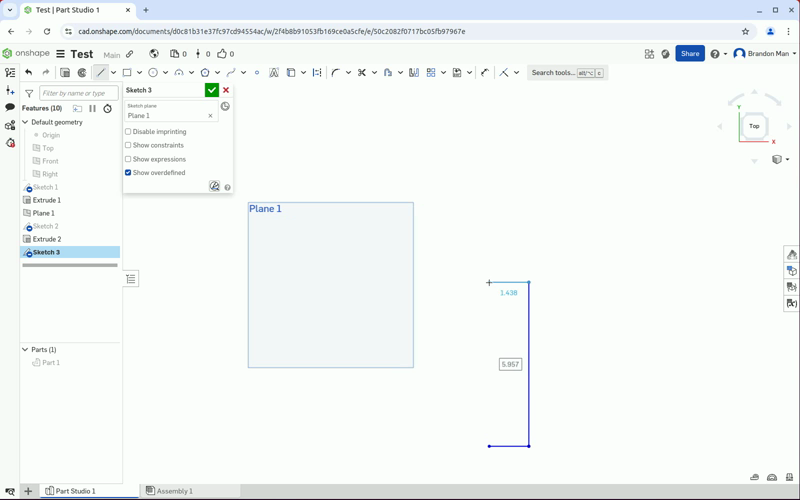
scroll(6)
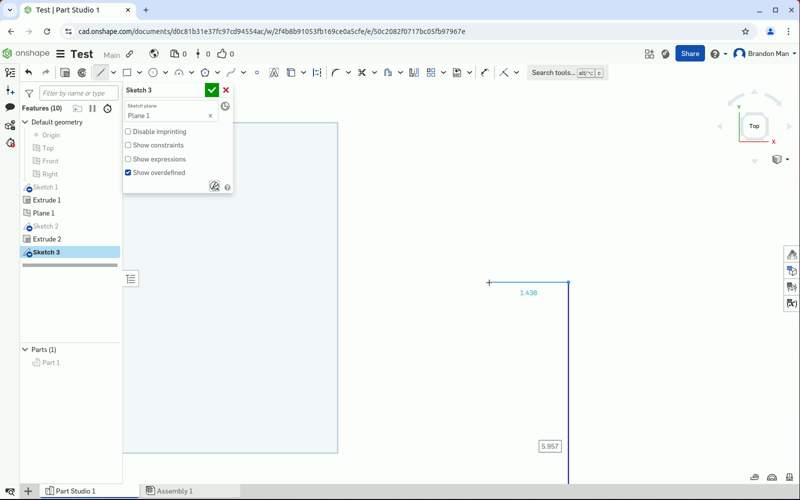
click(489, 282)
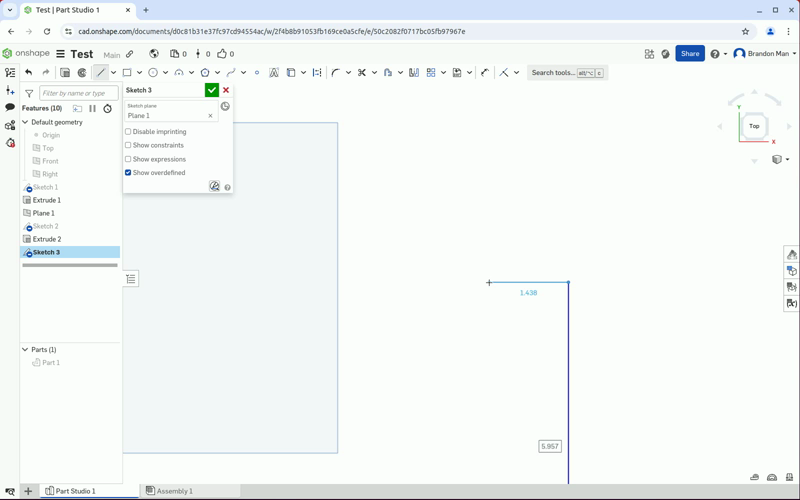
scroll(-6)
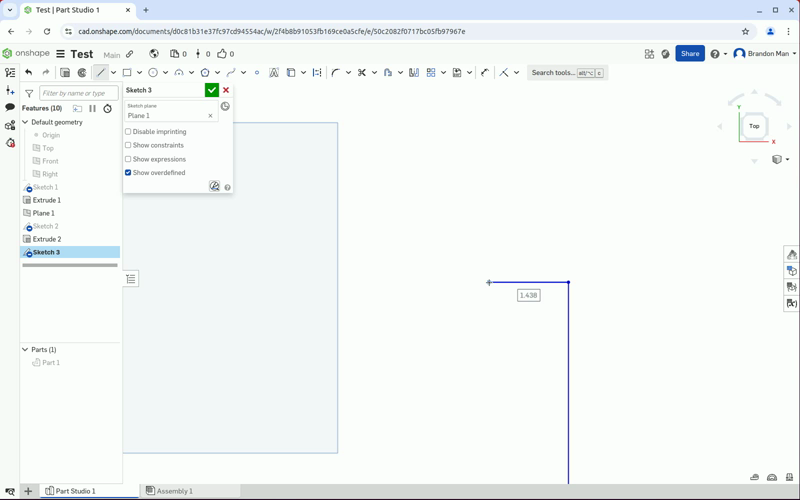
scroll(-6)
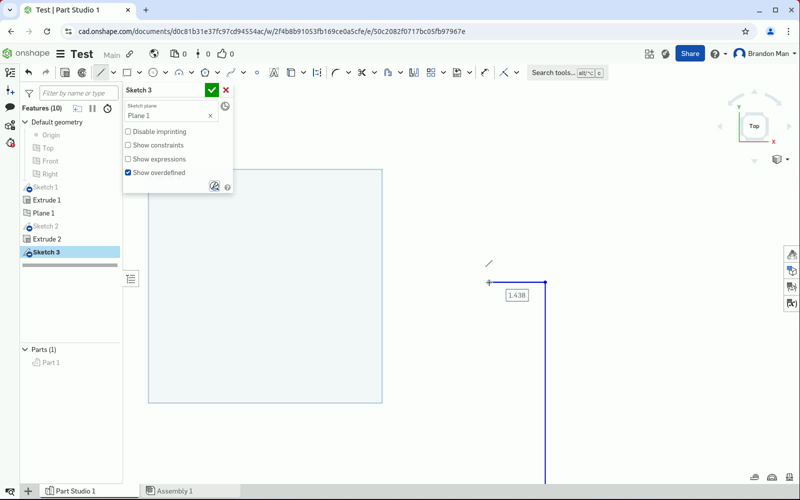
scroll(-6)
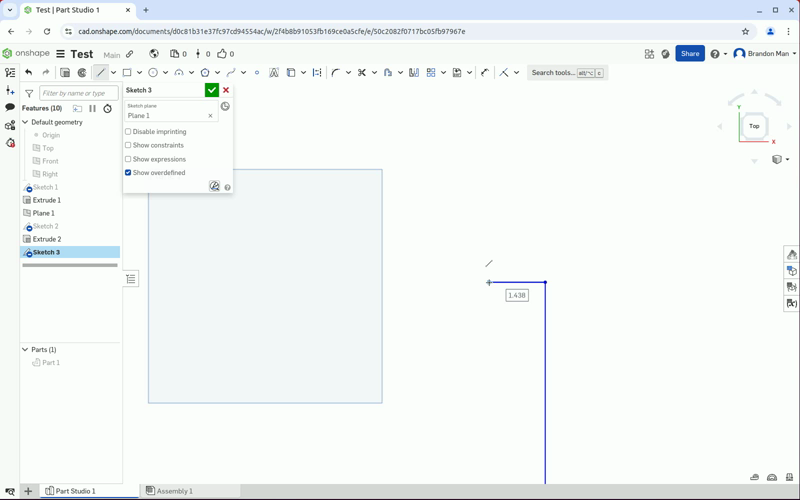
scroll(-6)
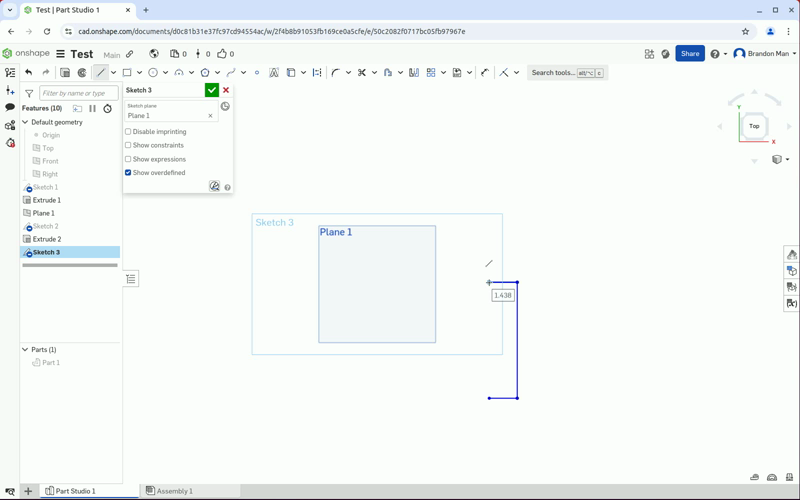
scroll(-6)
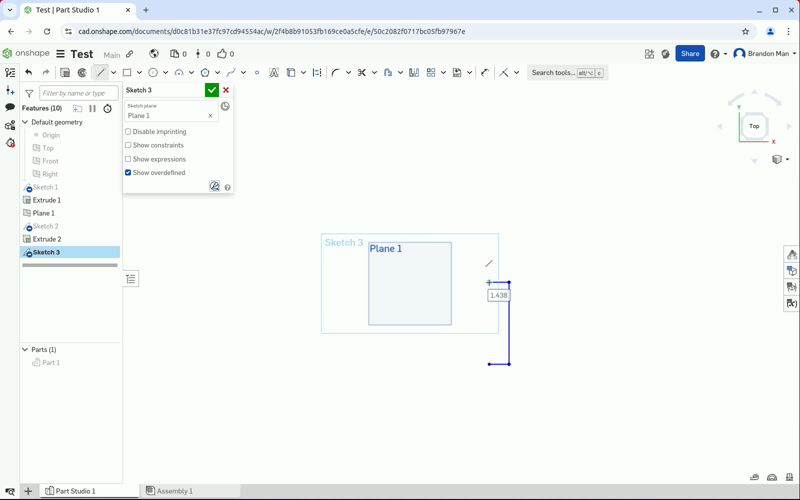
scroll(-6)
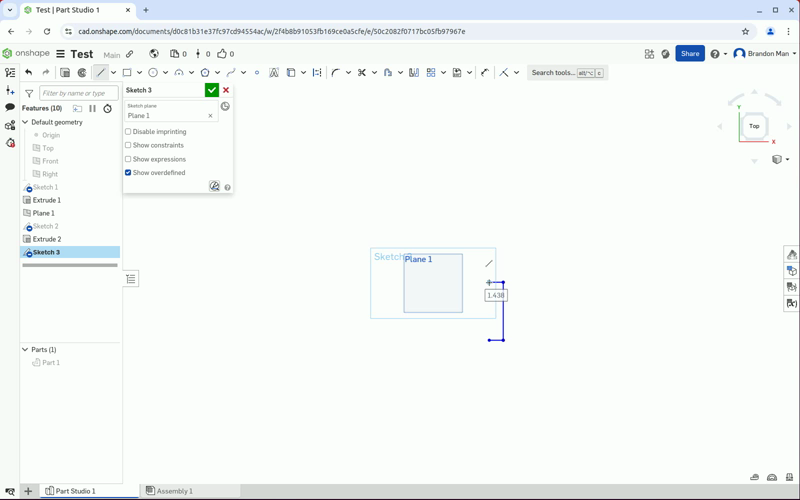
scroll(-6)
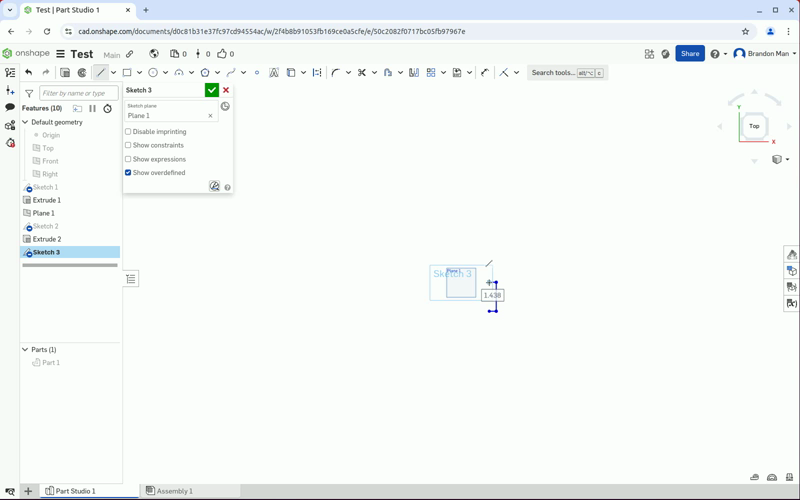
key_up(shift)
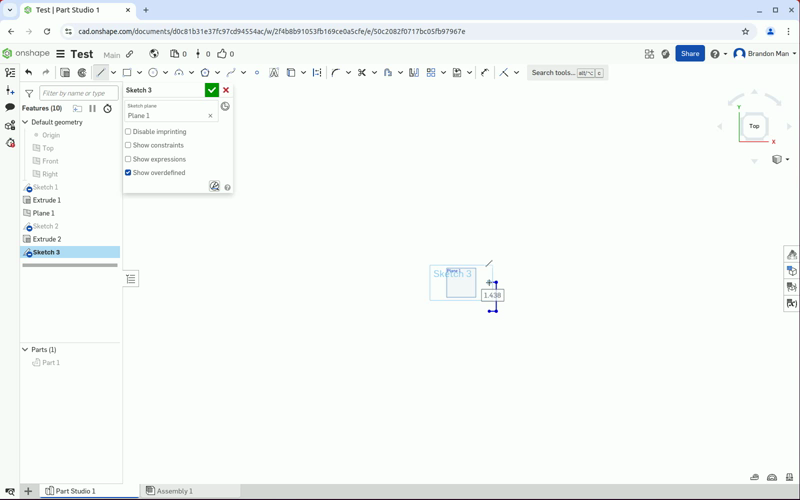
mouse_move(519, 282)
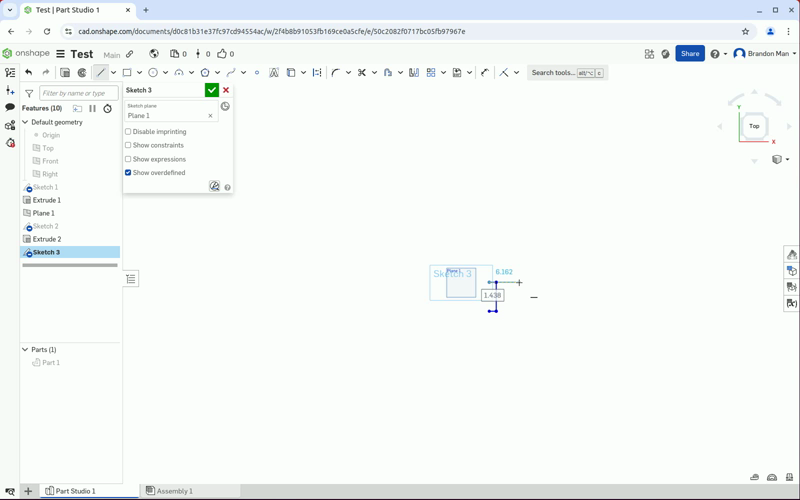
key_down(shift)
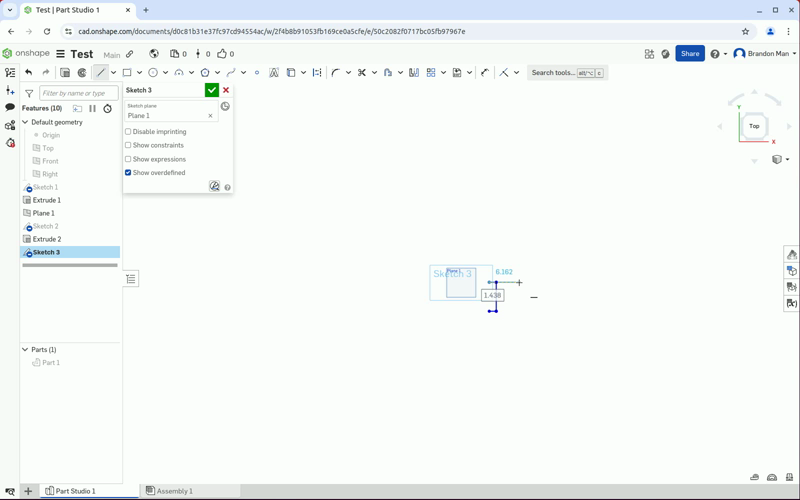
mouse_move(489, 311)
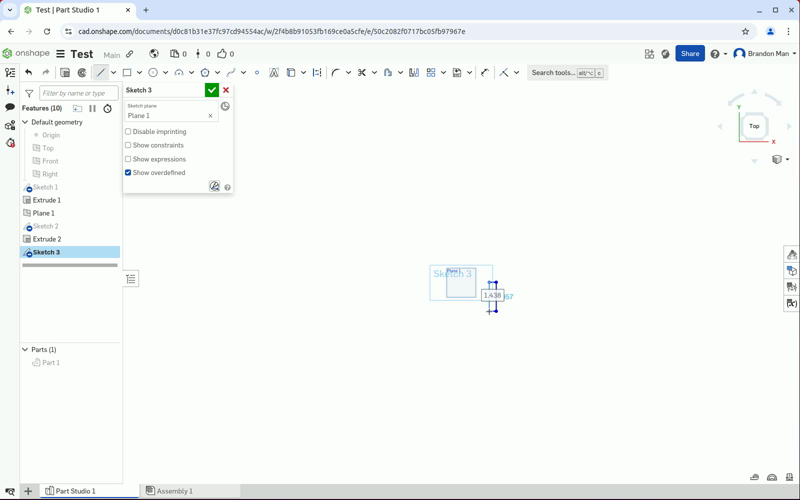
key_up(shift)
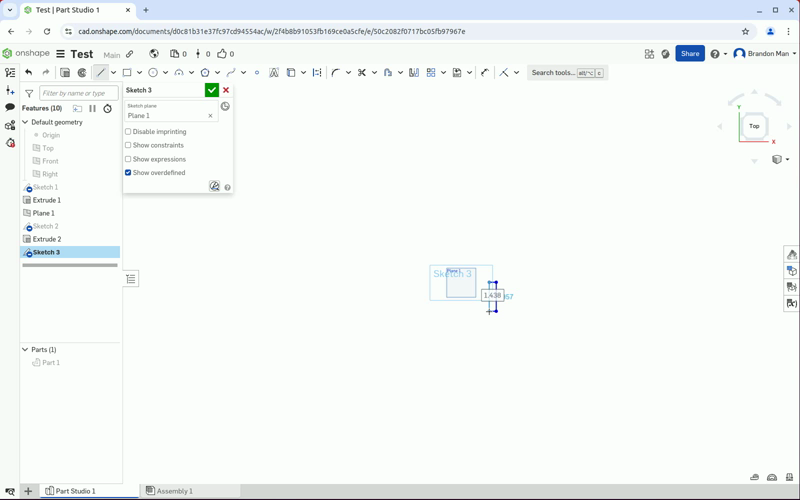
click(489, 311)
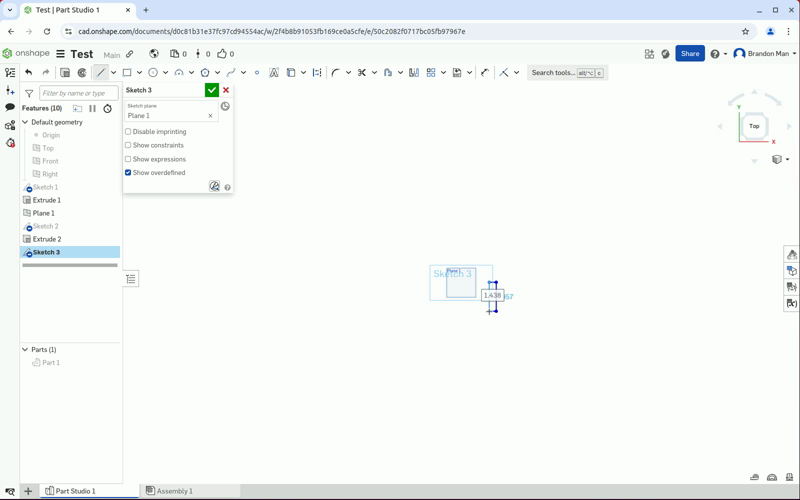
key(esc)
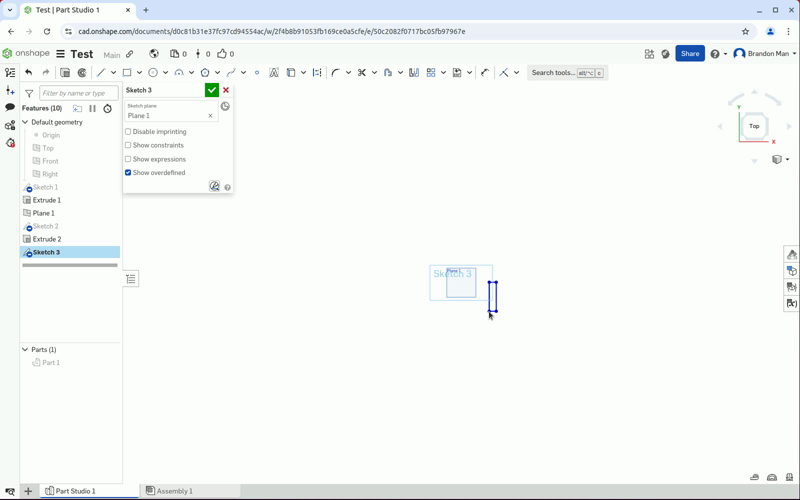
mouse_move(489, 295)
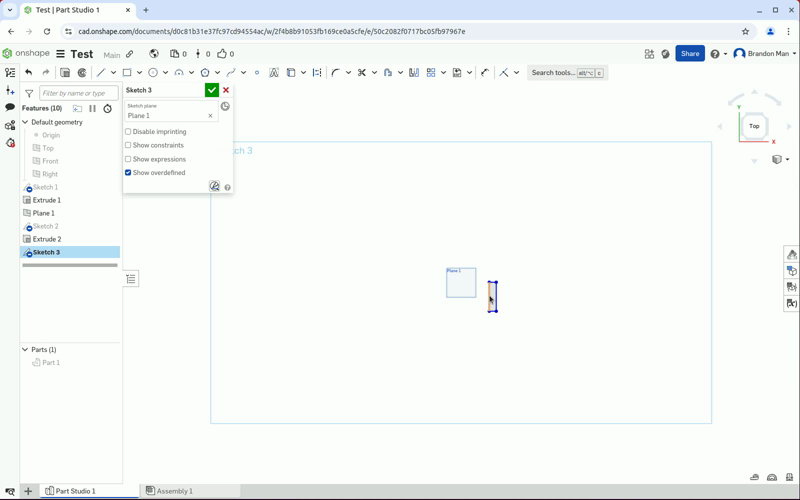
scroll(6)
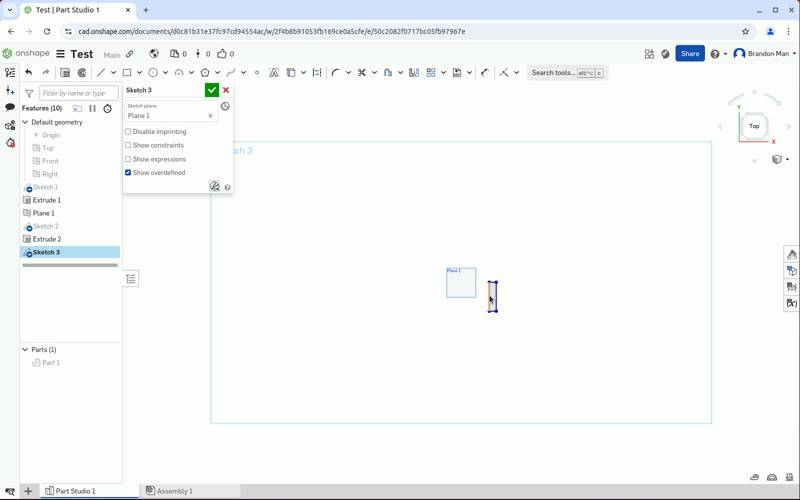
scroll(6)
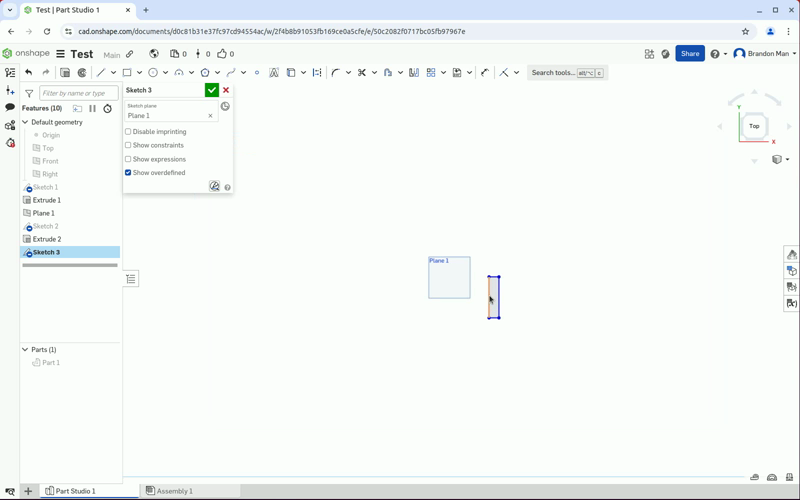
scroll(6)
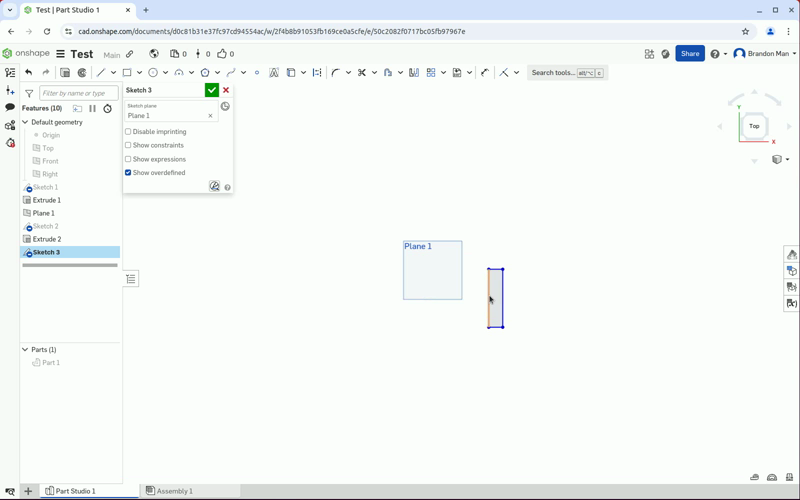
scroll(6)
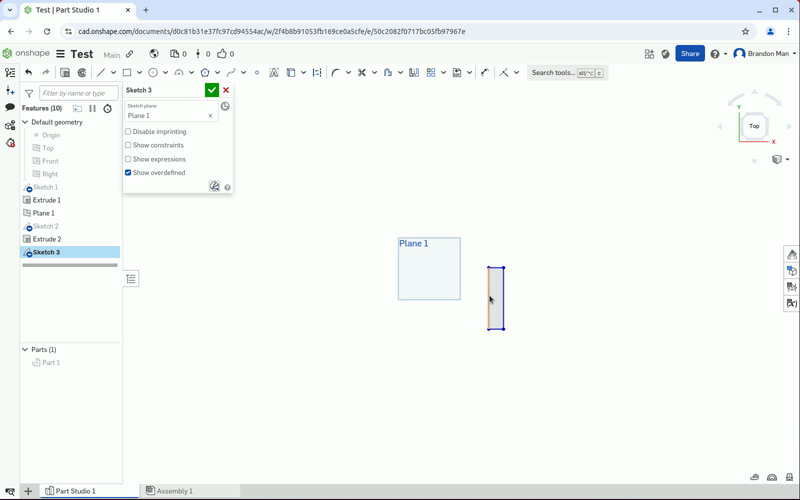
scroll(6)
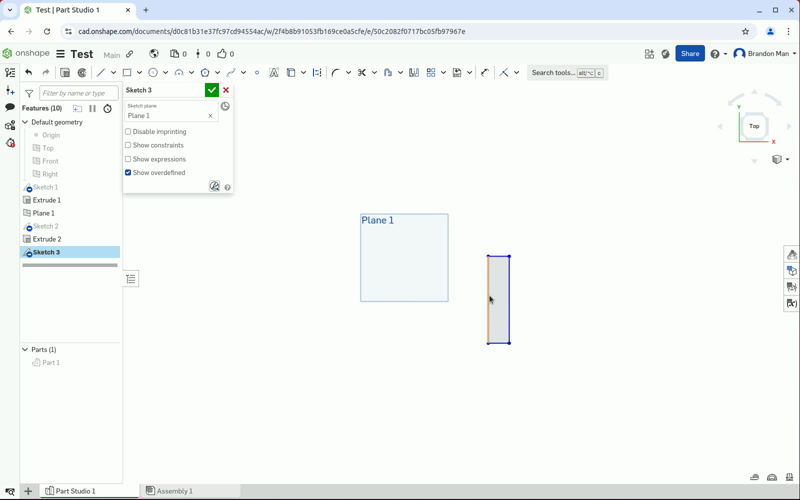
scroll(6)
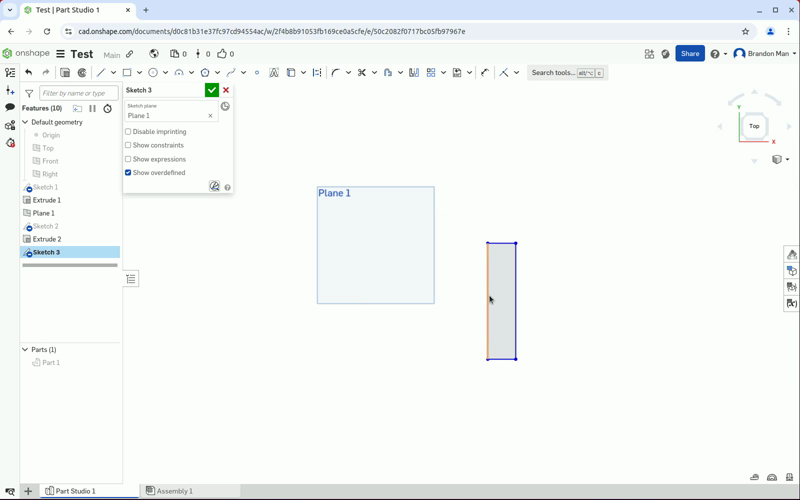
scroll(6)
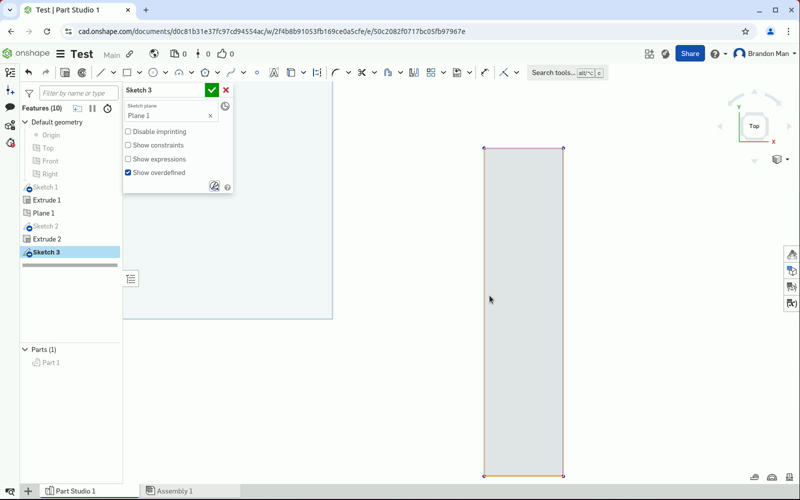
click(489, 295)
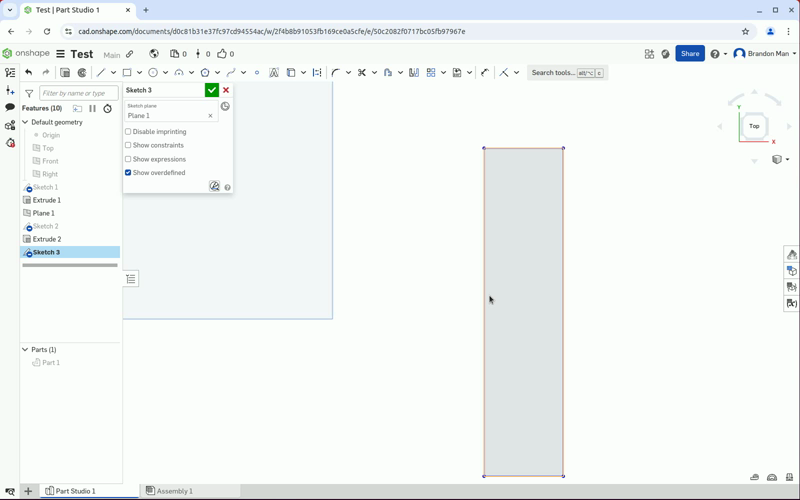
scroll(-6)
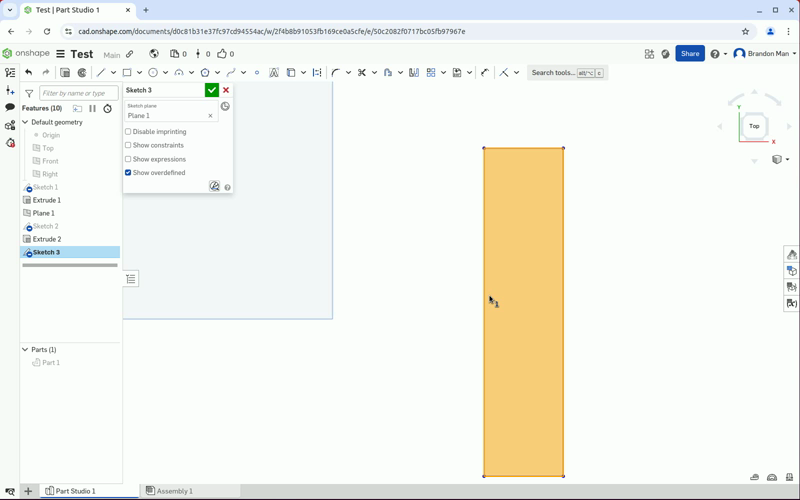
scroll(-6)
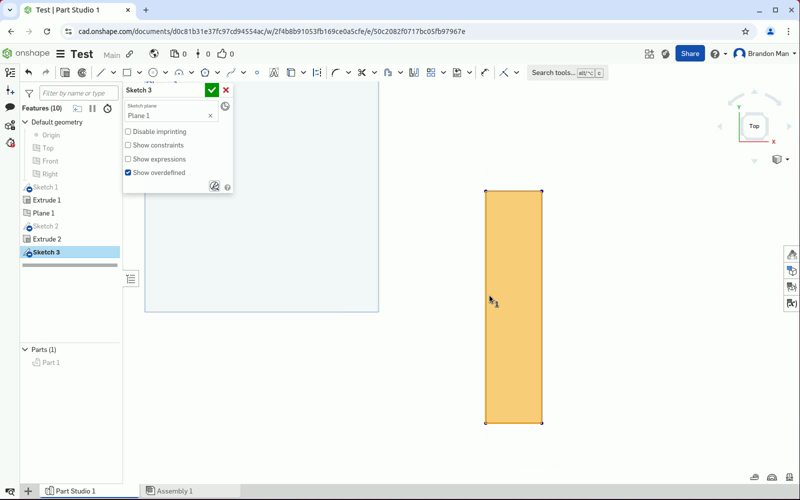
scroll(-6)
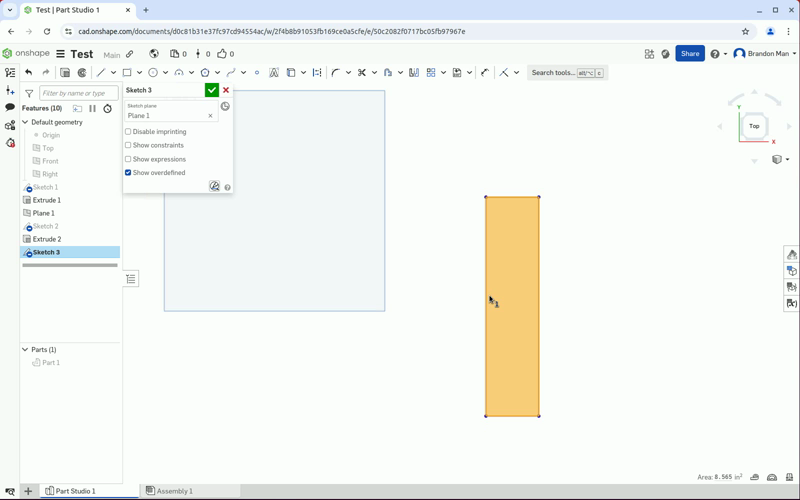
scroll(-6)
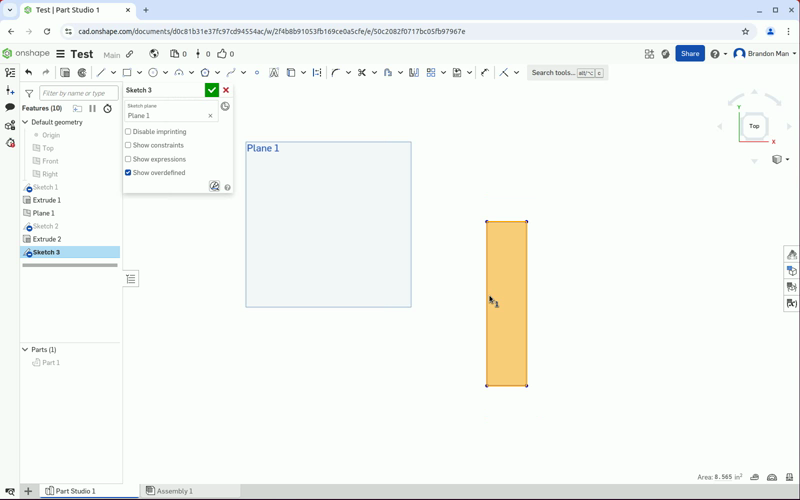
scroll(-6)
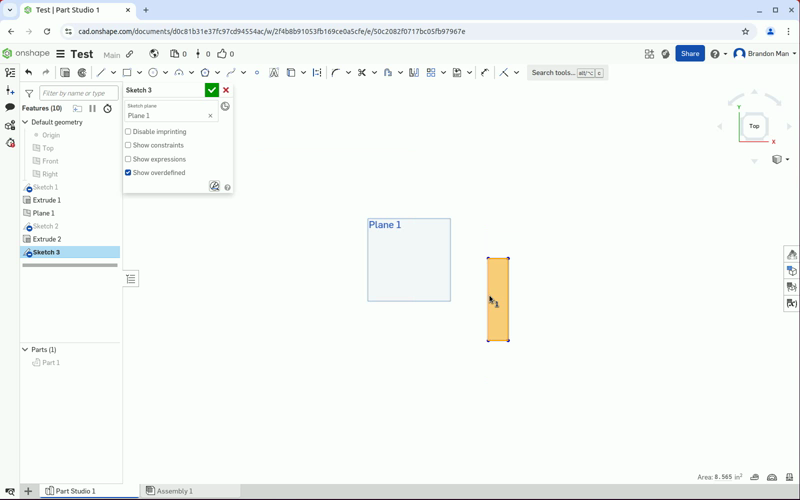
scroll(-6)
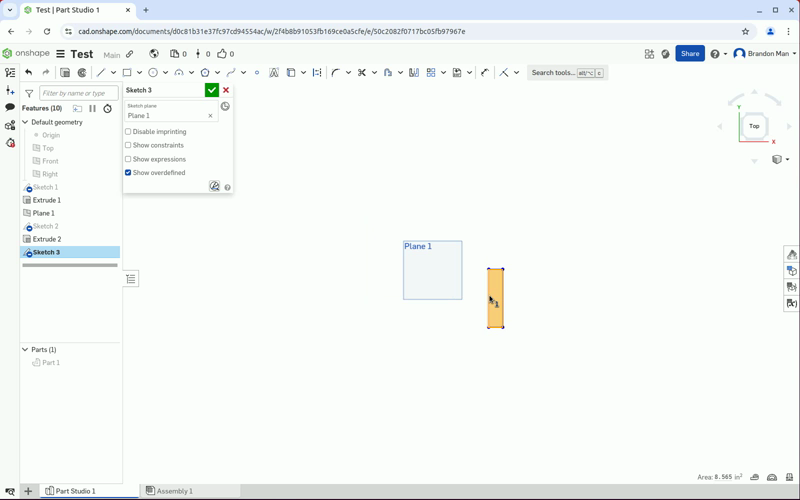
scroll(-6)
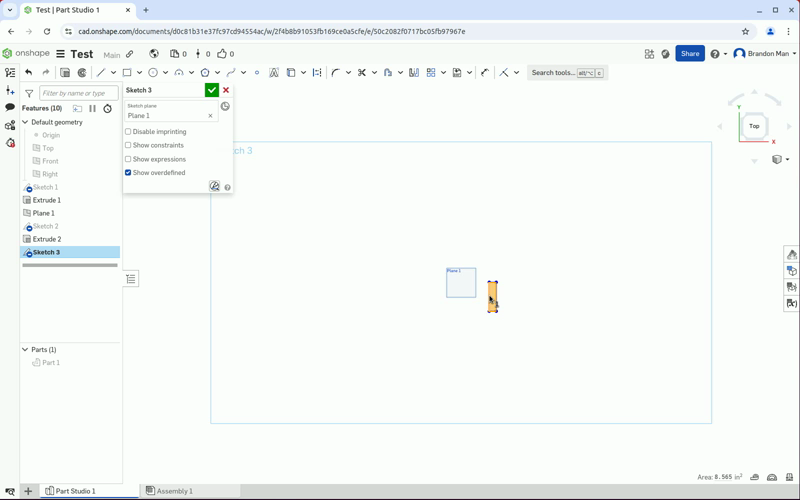
mouse_move(73, 352)
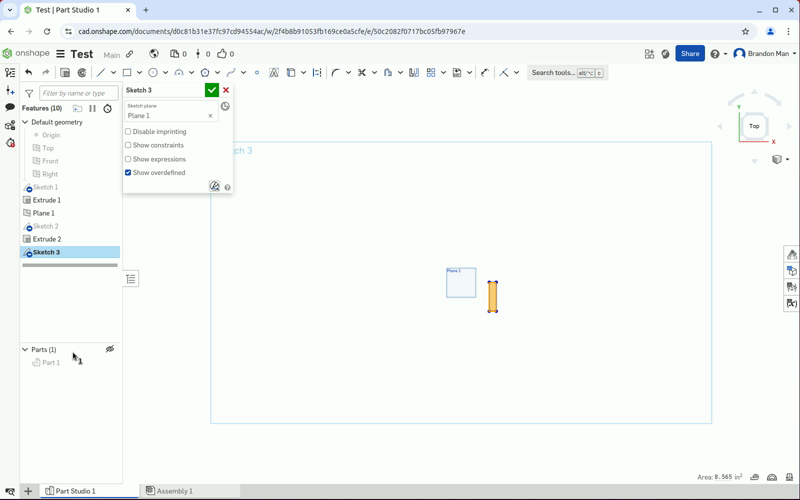
key(shift+y)
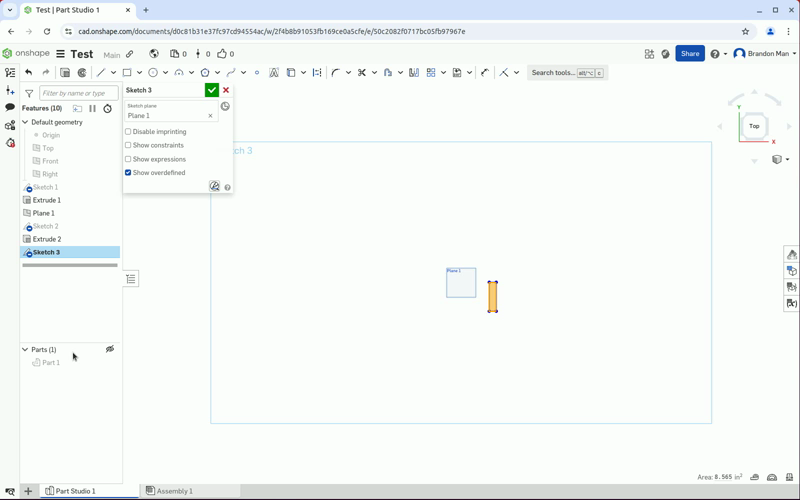
key(shift+e)
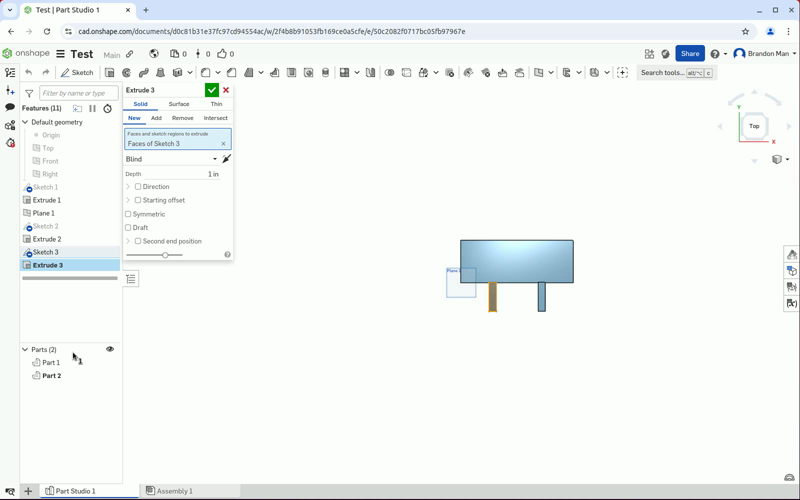
mouse_move(143, 106)
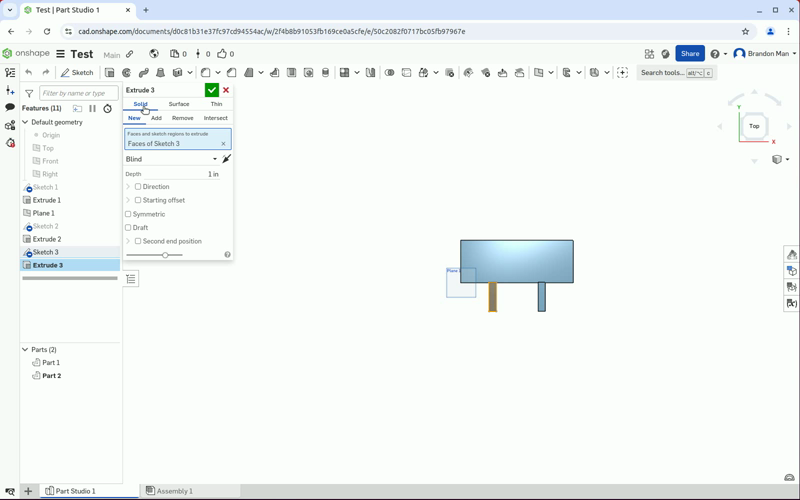
click(143, 106)
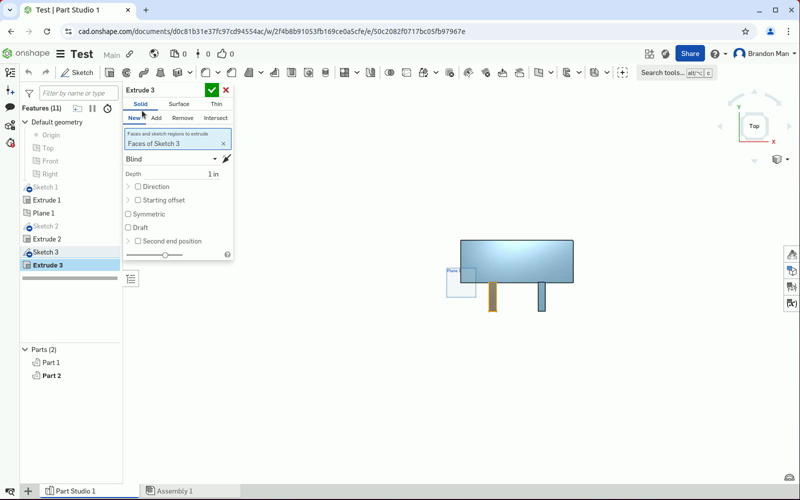
mouse_move(137, 120)
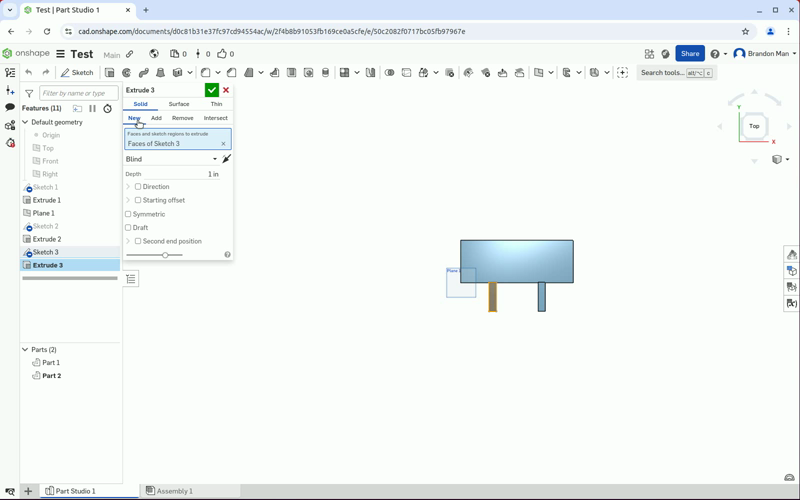
click(137, 120)
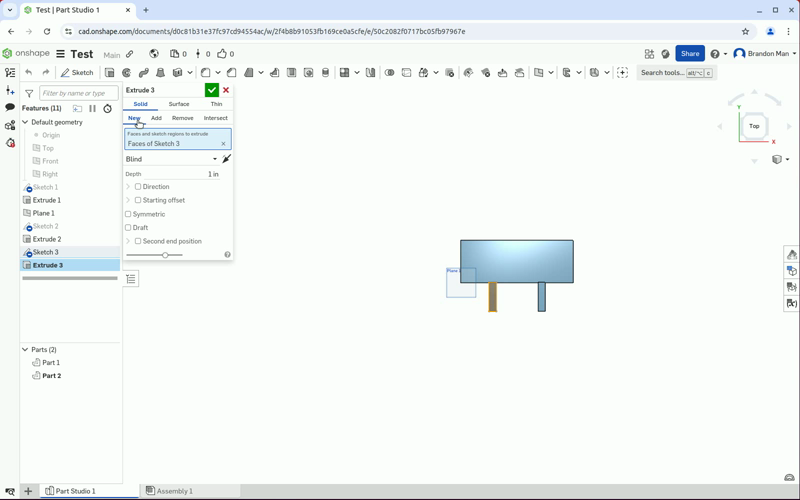
key(tab, 4)
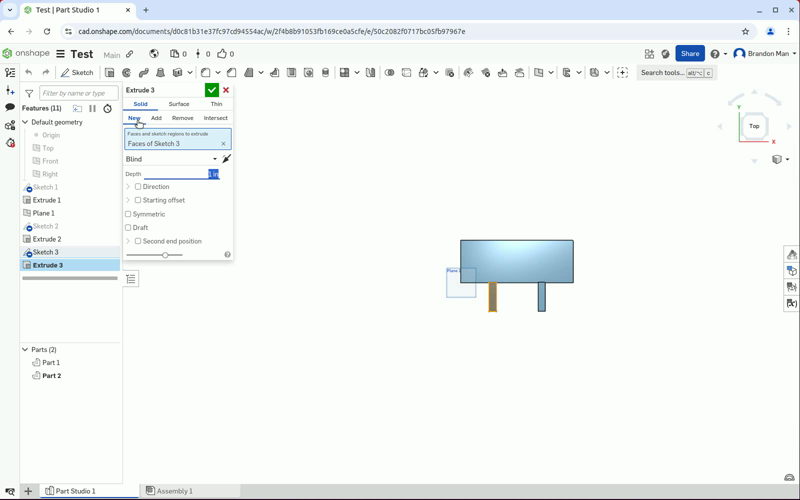
text(-1.444)
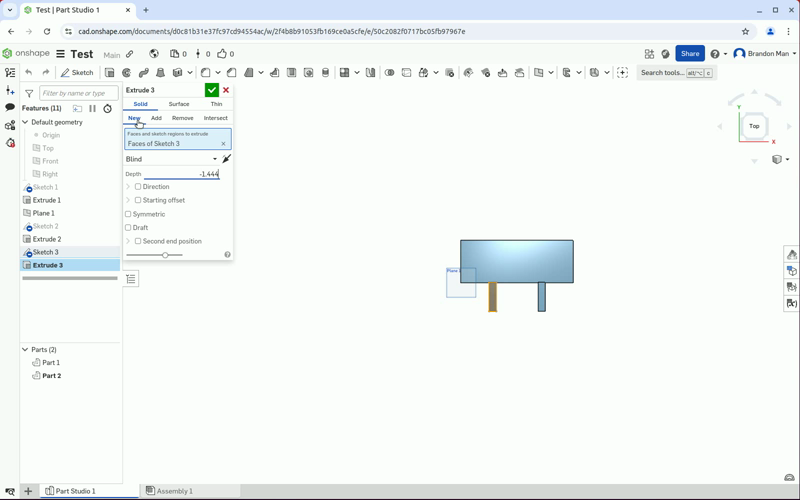
key(enter)
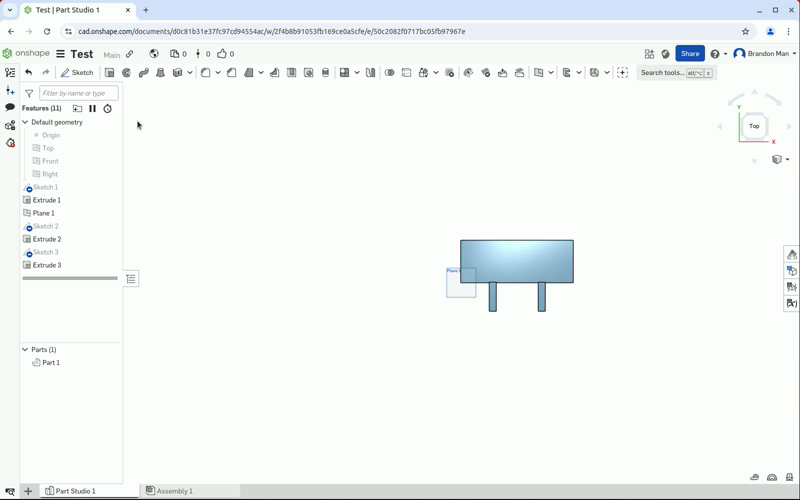
key(shift+h)
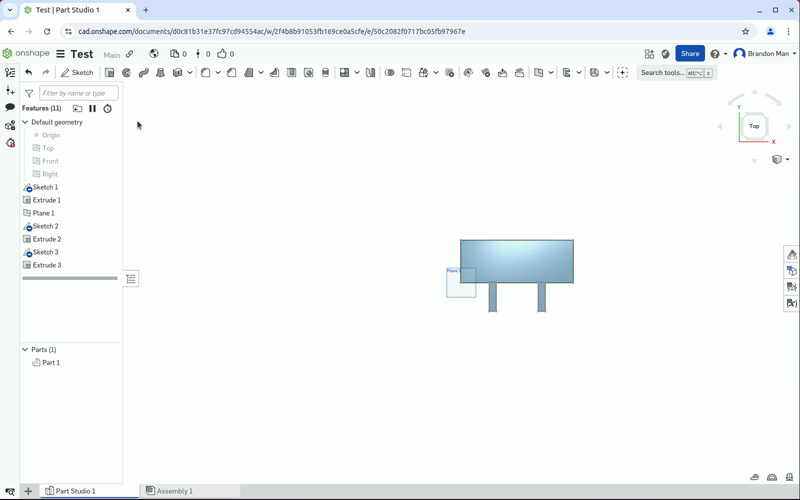
key(shift+h)
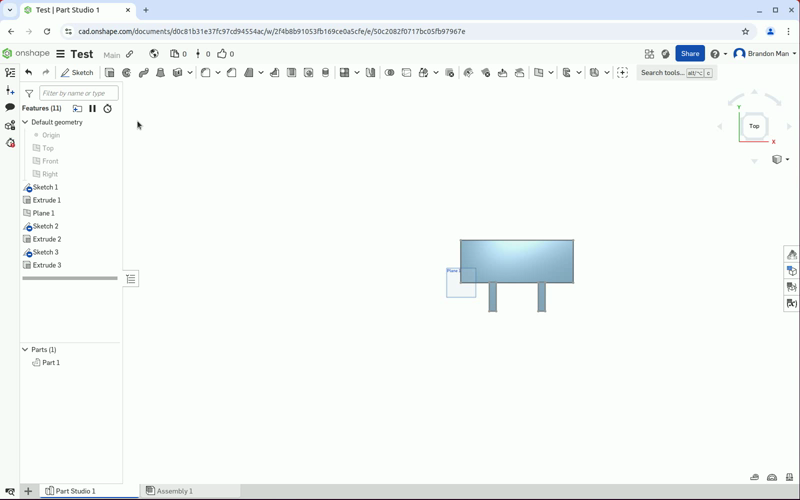
key(shift+7)
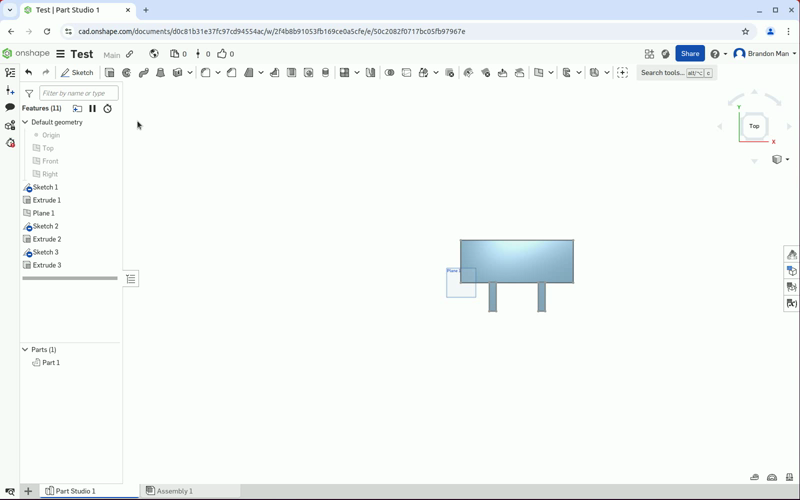
key(up, 3)
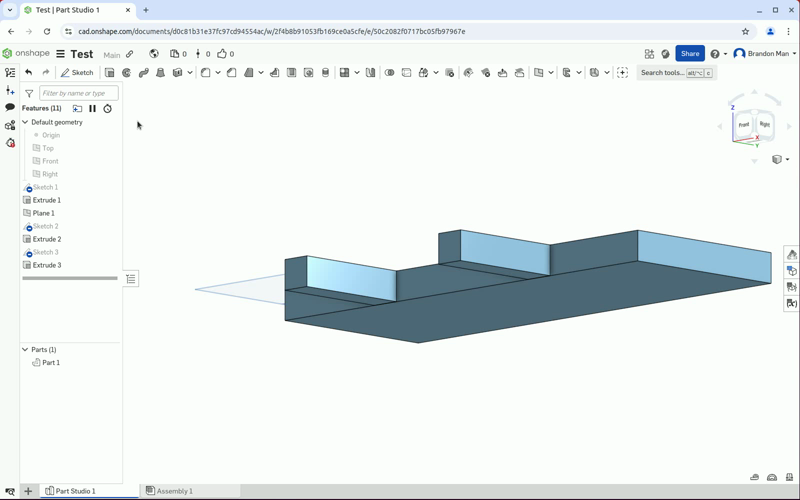
key(left, 3)
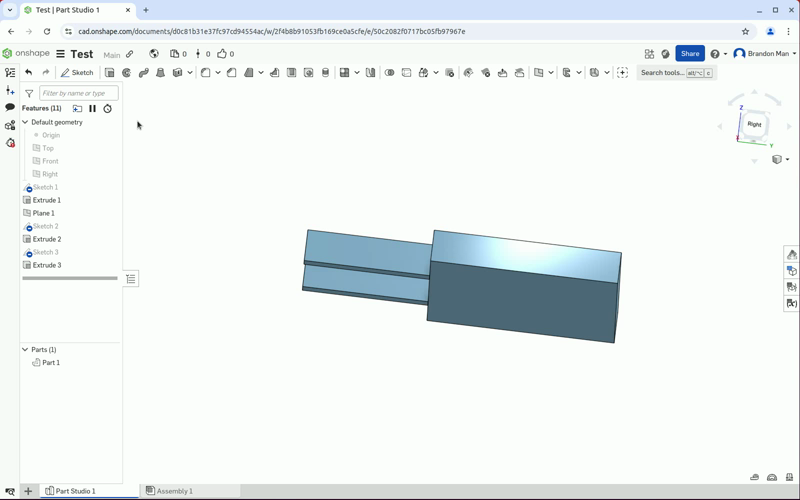
key(right, 3)
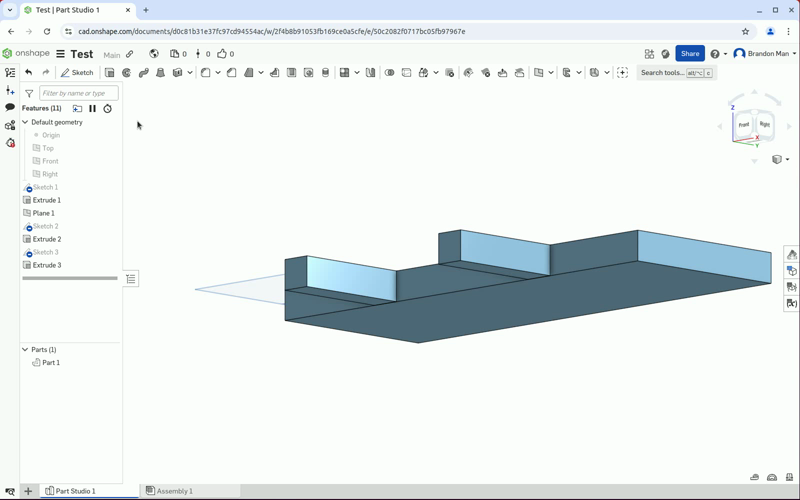
key(down, 3)
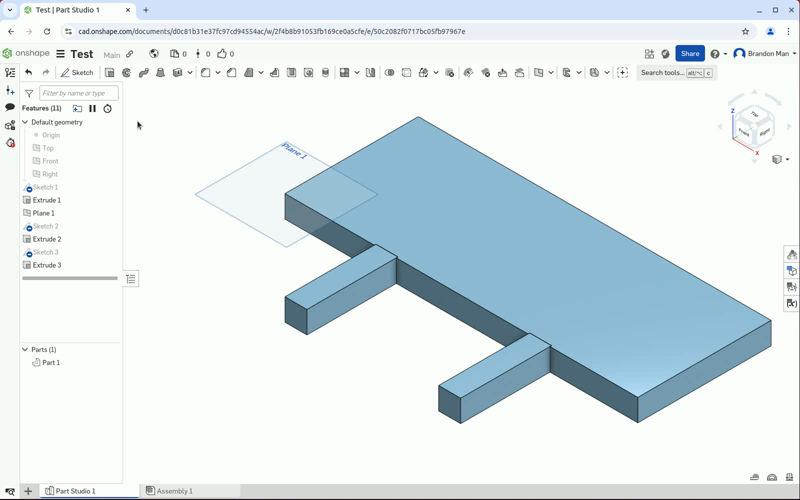
mouse_move(73, 189)
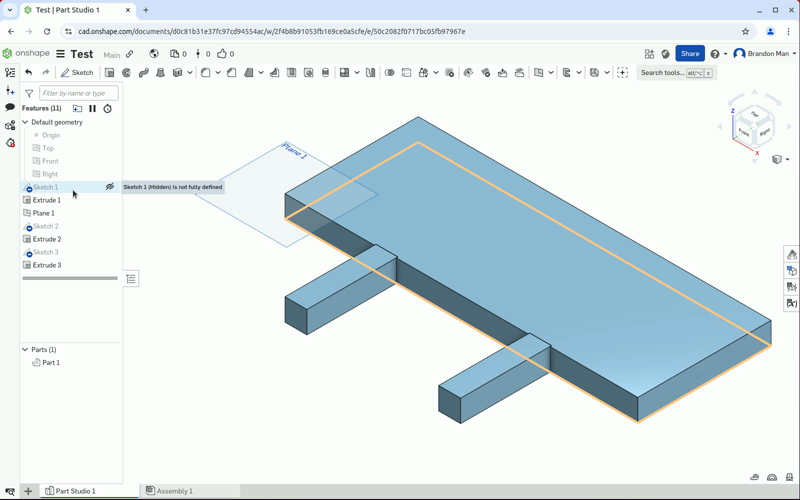
click(73, 189)